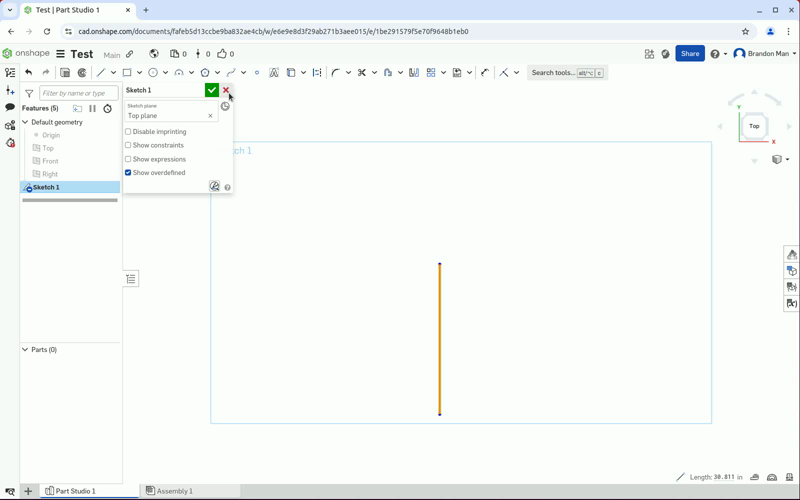
key(shift+h)
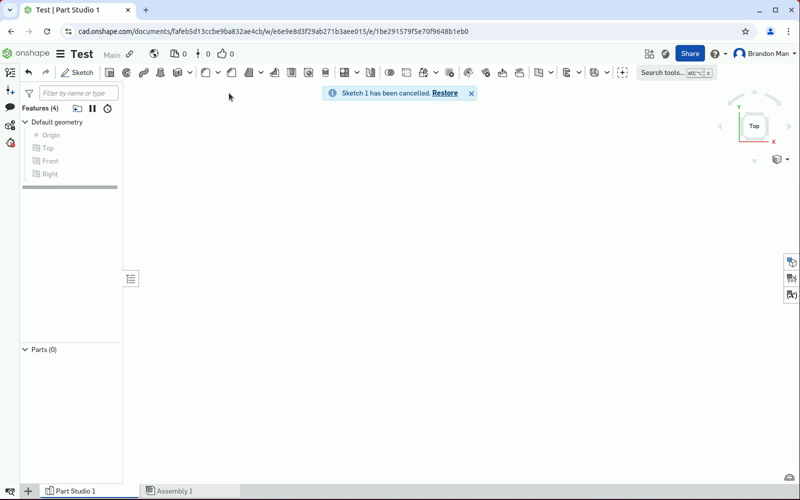
mouse_move(73, 352)
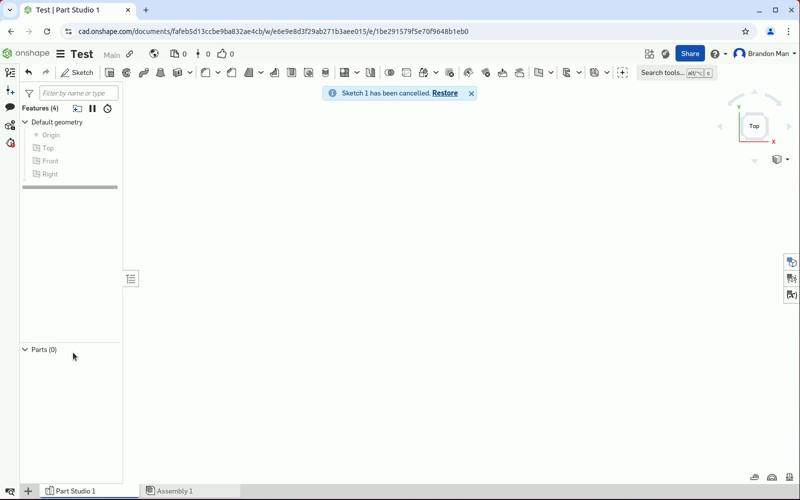
key(y)
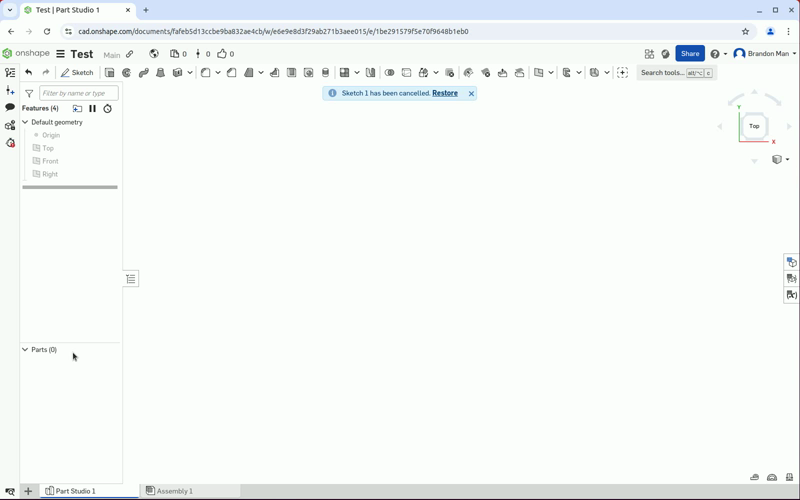
key(shift+p)
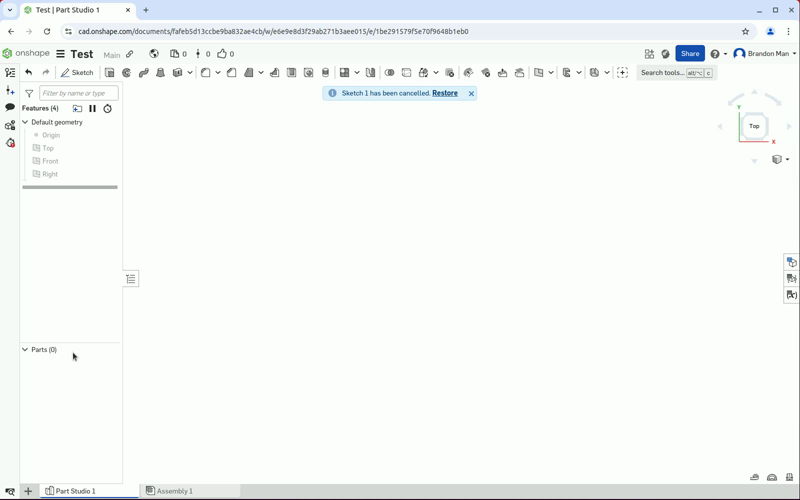
key(space)
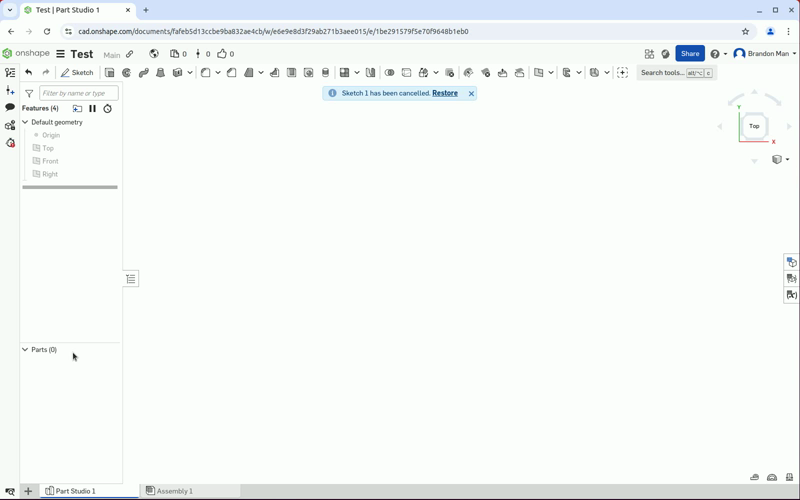
key_down(shift)
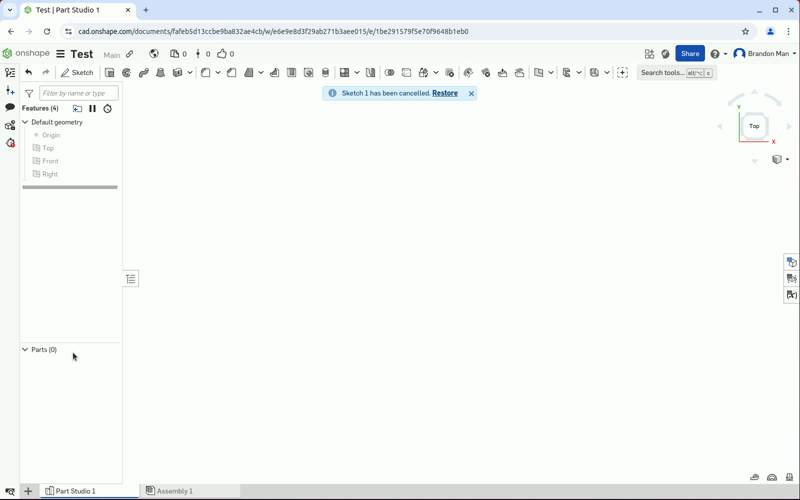
key(up)
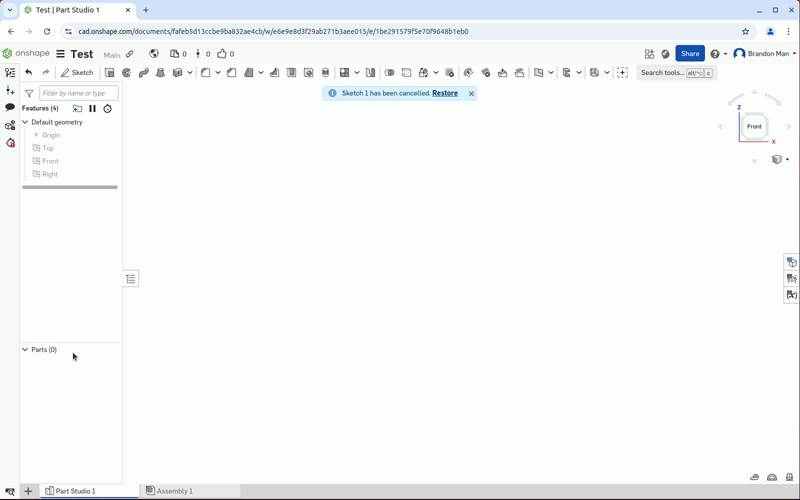
key_up(shift)
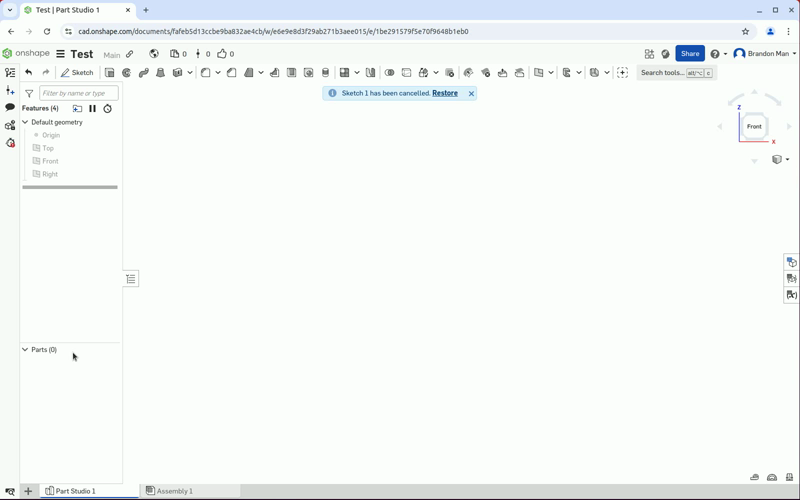
mouse_move(73, 352)
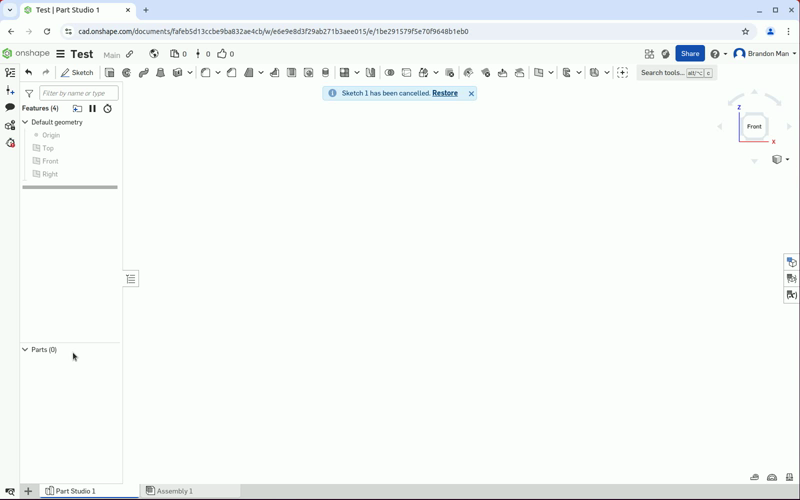
key(shift+y)
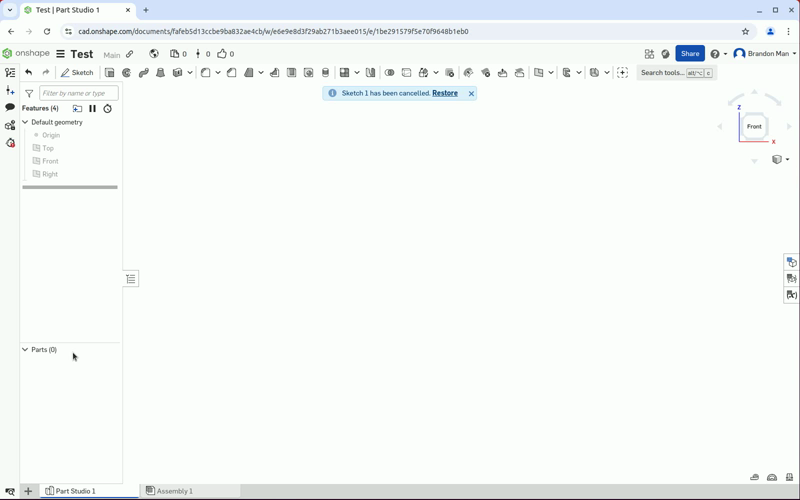
key(shift+s)
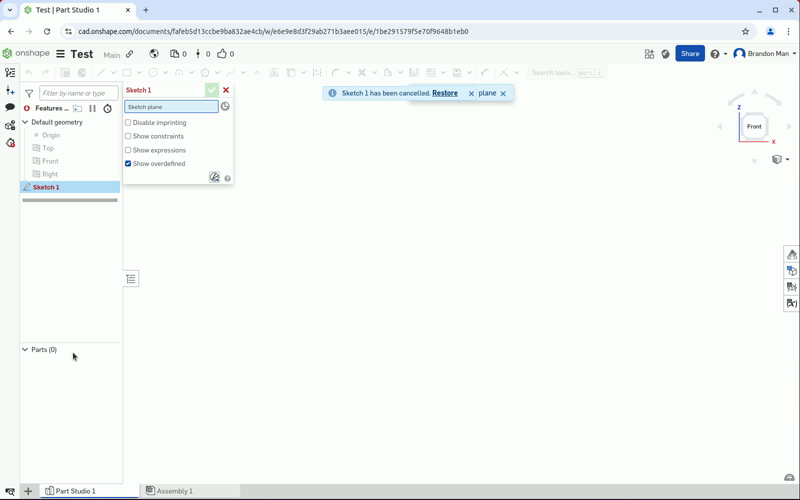
mouse_move(73, 163)
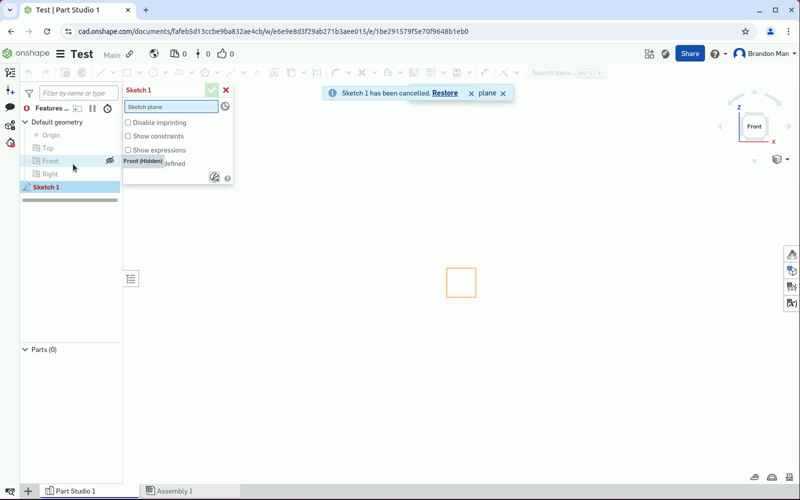
click(73, 163)
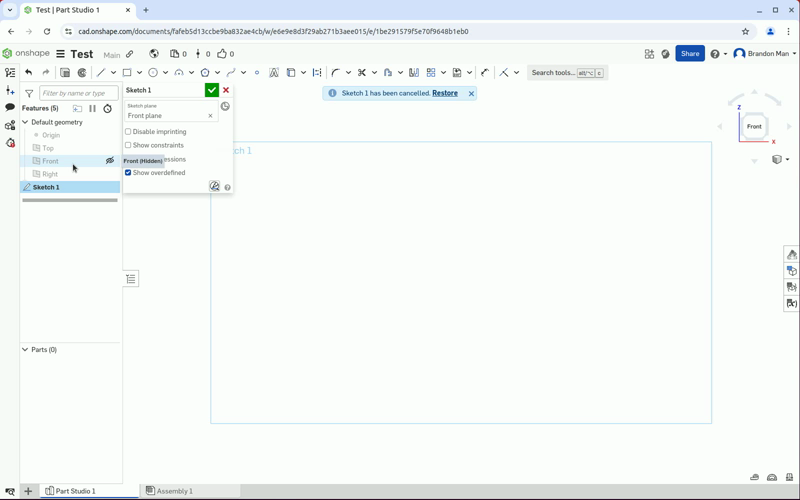
mouse_move(73, 352)
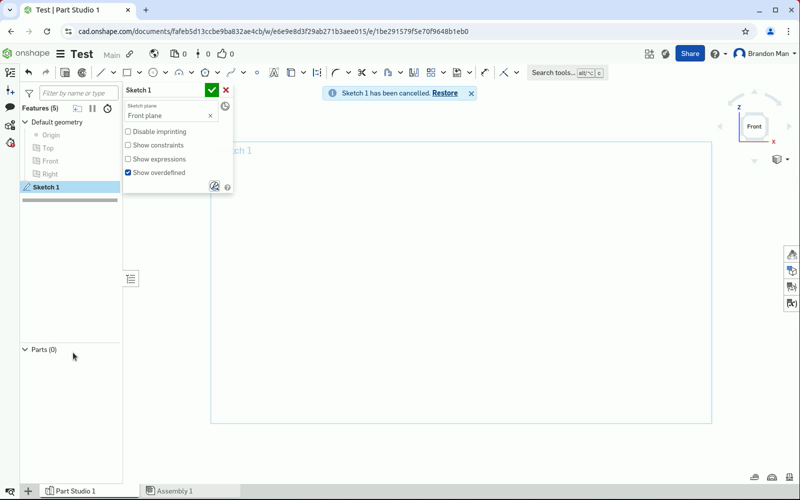
key(y)
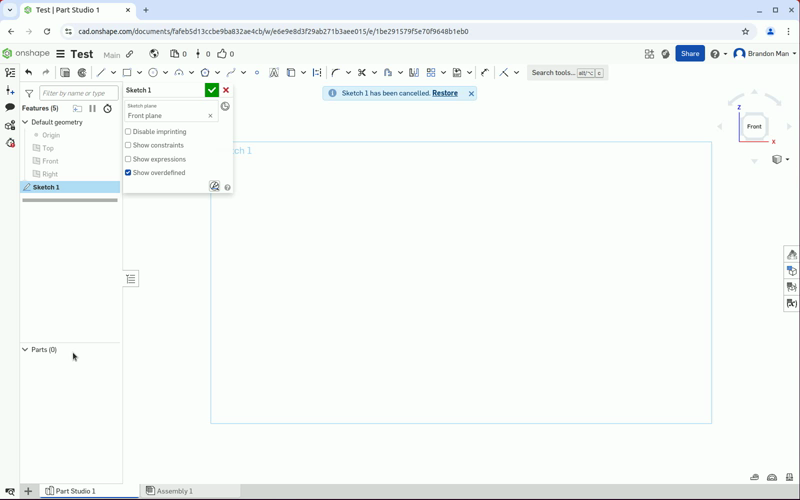
key(a)
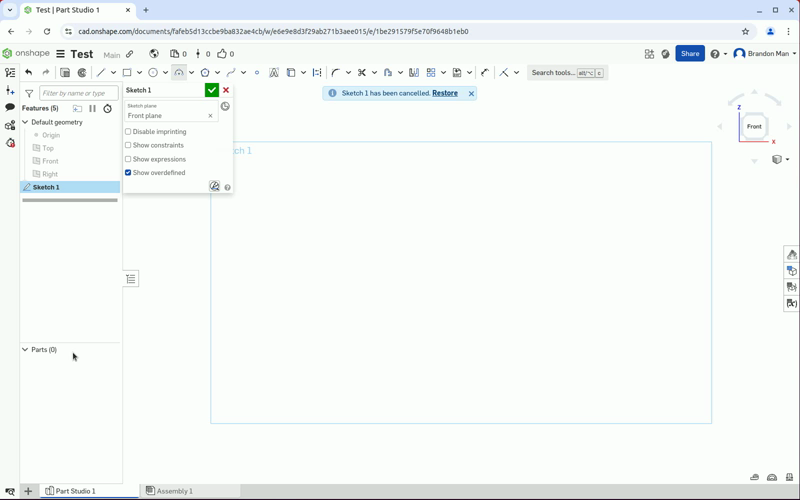
key_down(shift)
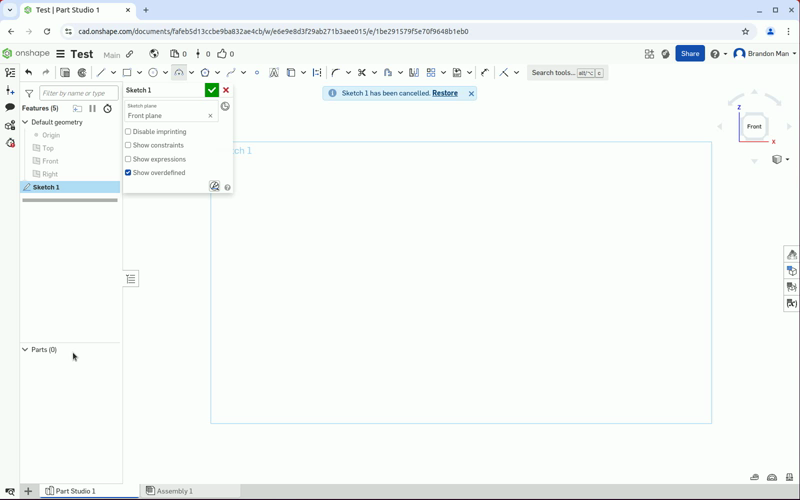
mouse_move(458, 287)
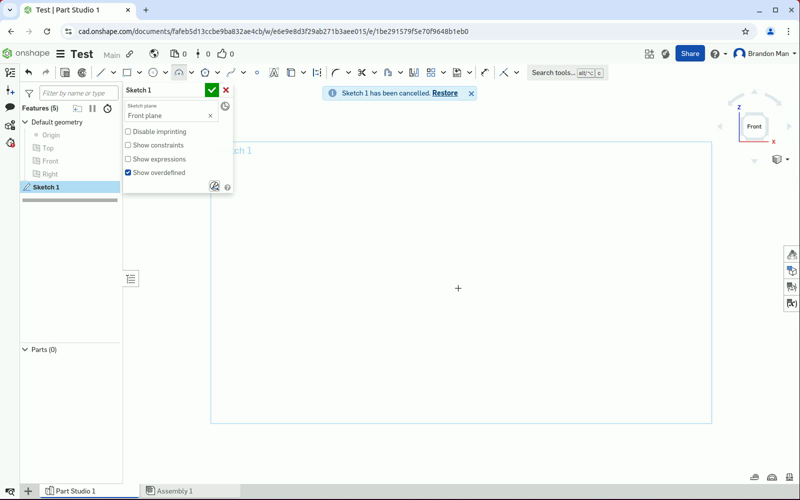
click(458, 287)
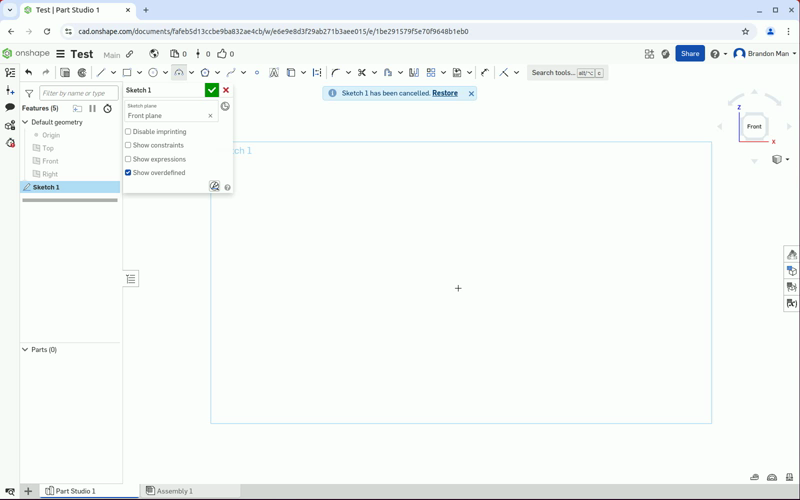
key_up(shift)
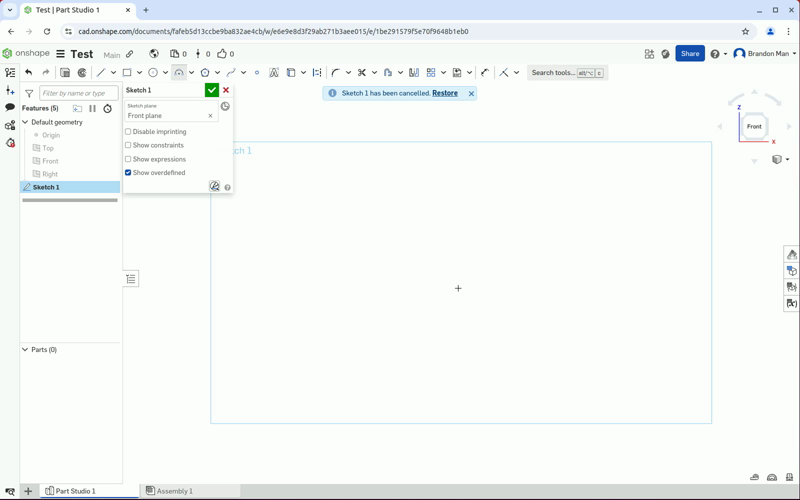
key_down(shift)
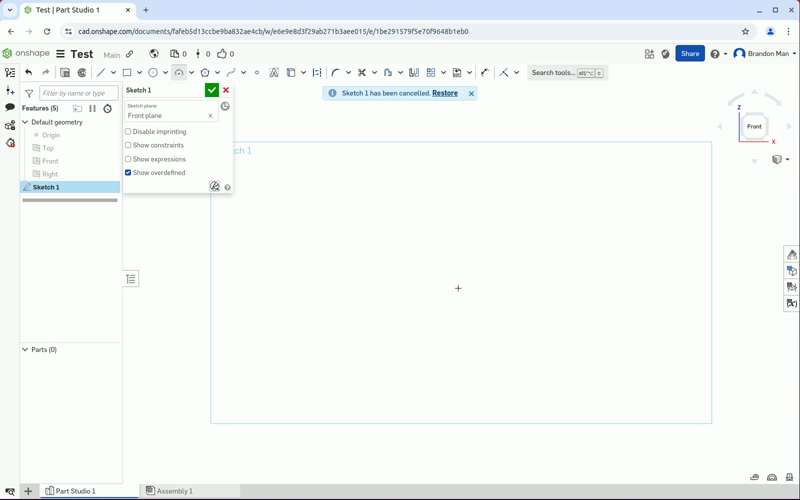
mouse_move(458, 276)
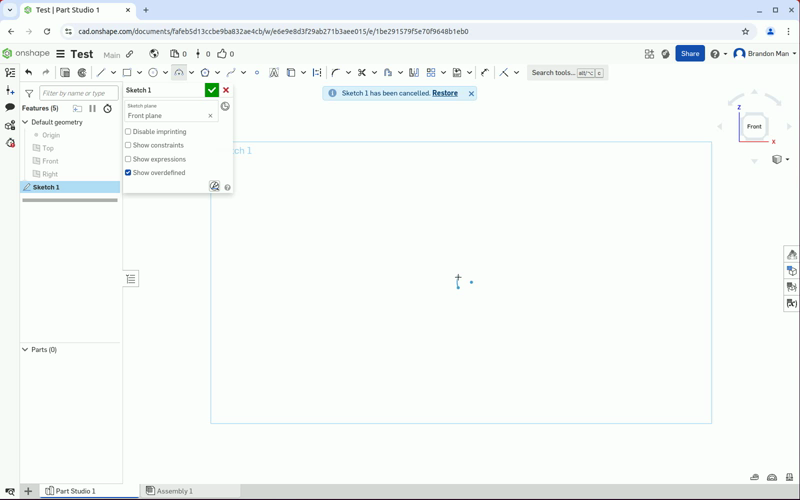
click(458, 276)
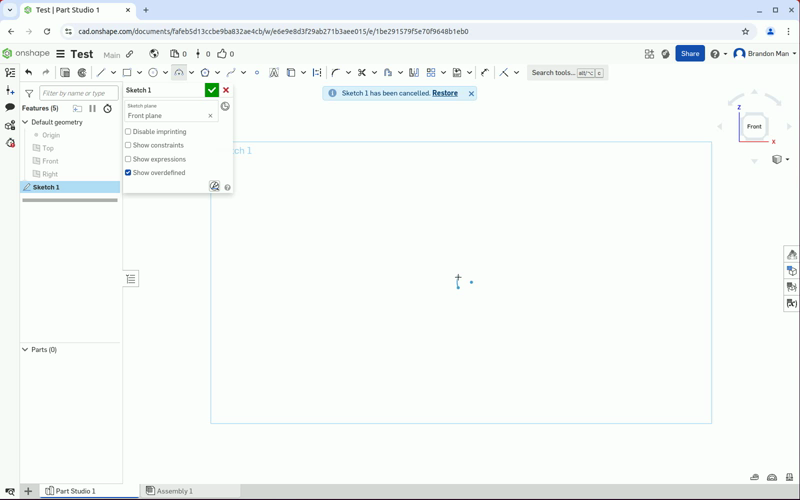
mouse_move(467, 282)
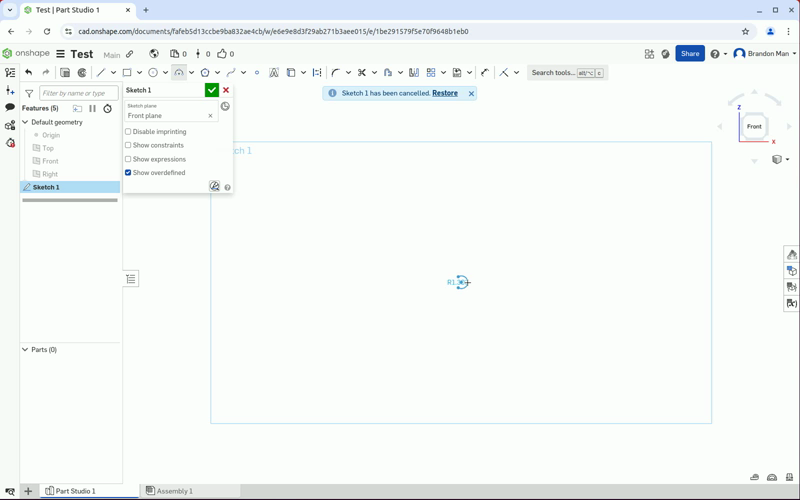
click(467, 282)
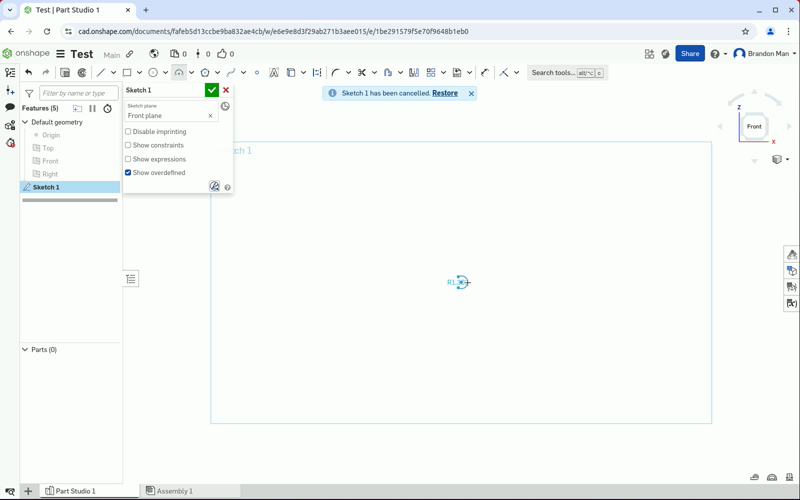
key_up(shift)
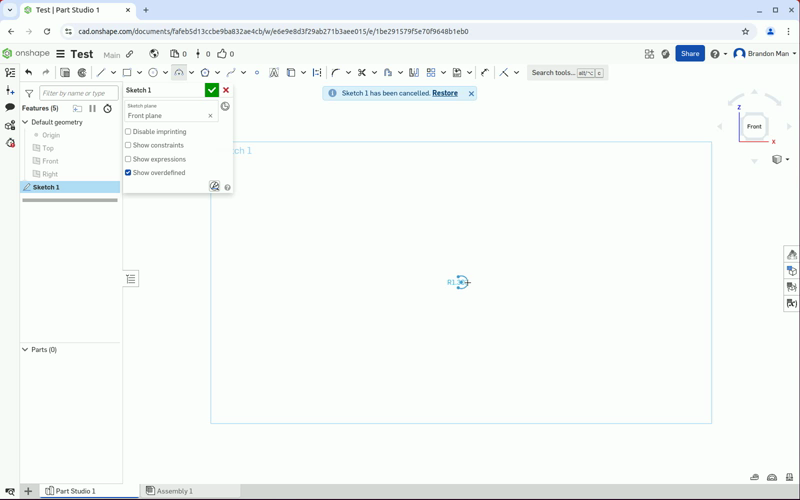
key(esc)
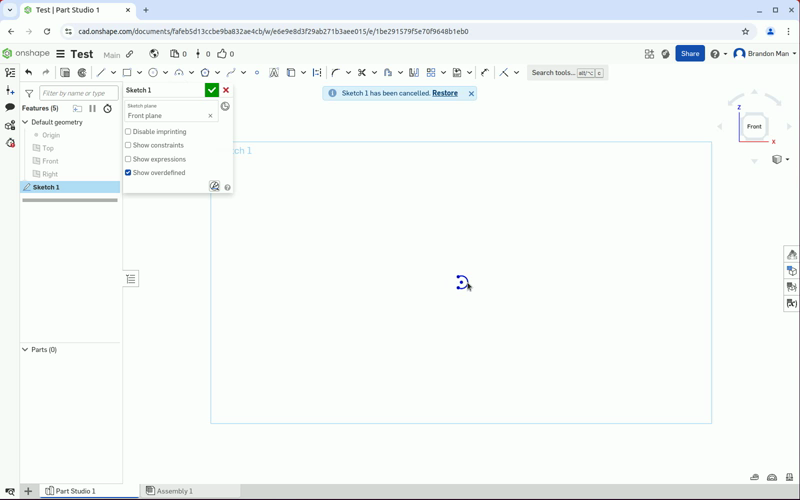
key(l)
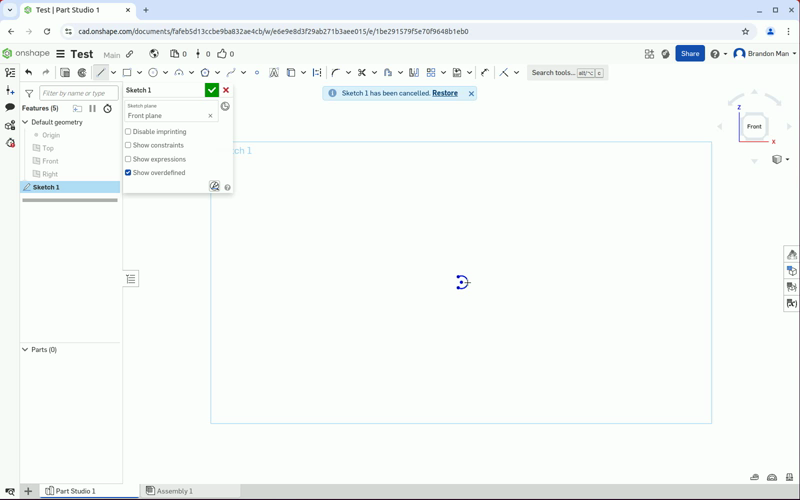
mouse_move(458, 276)
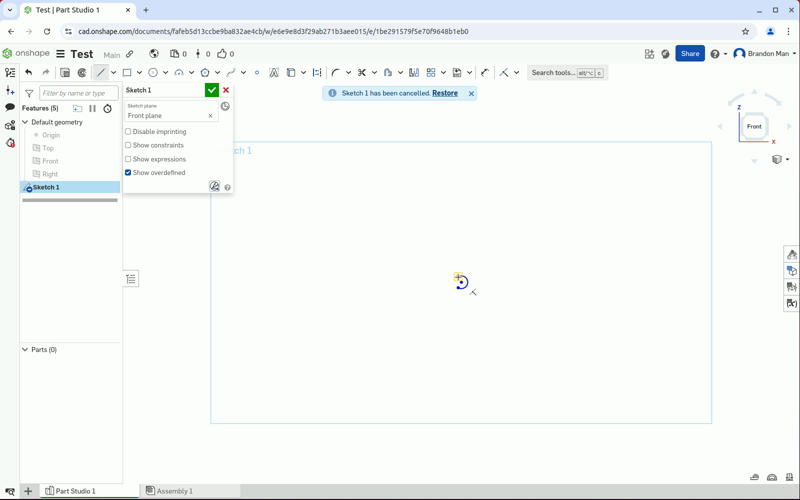
click(458, 276)
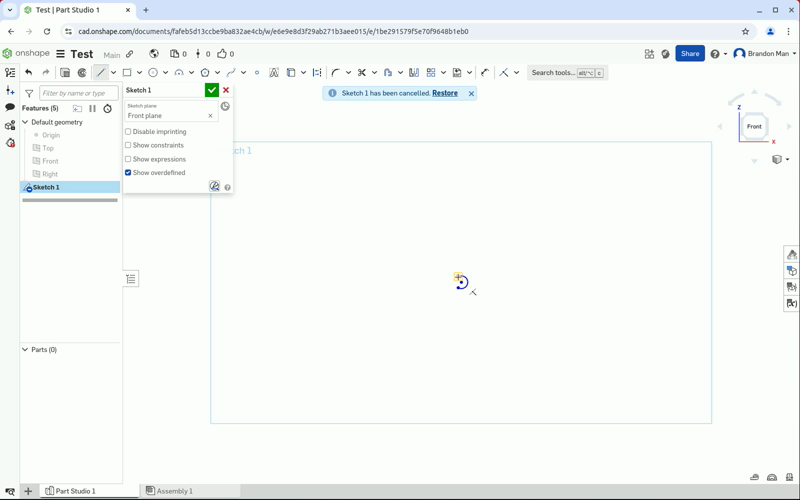
mouse_move(488, 276)
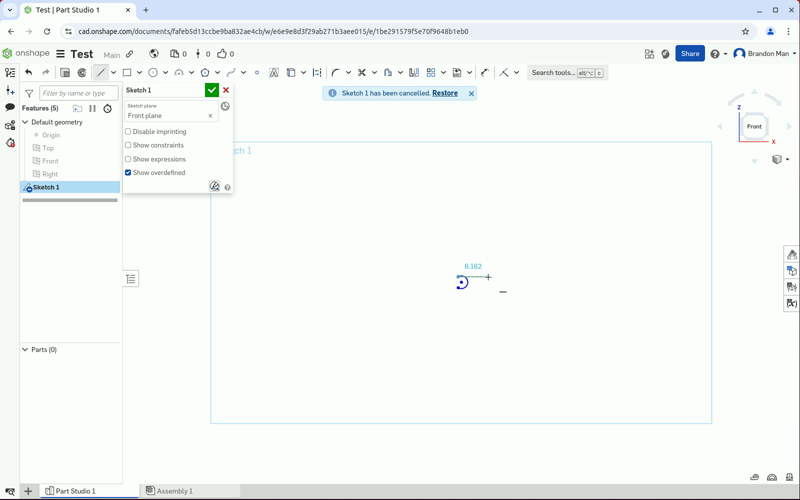
key_down(shift)
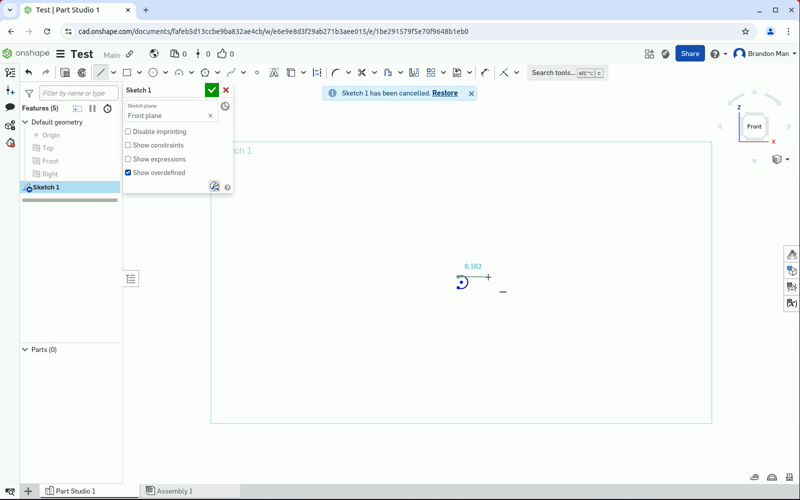
mouse_move(458, 287)
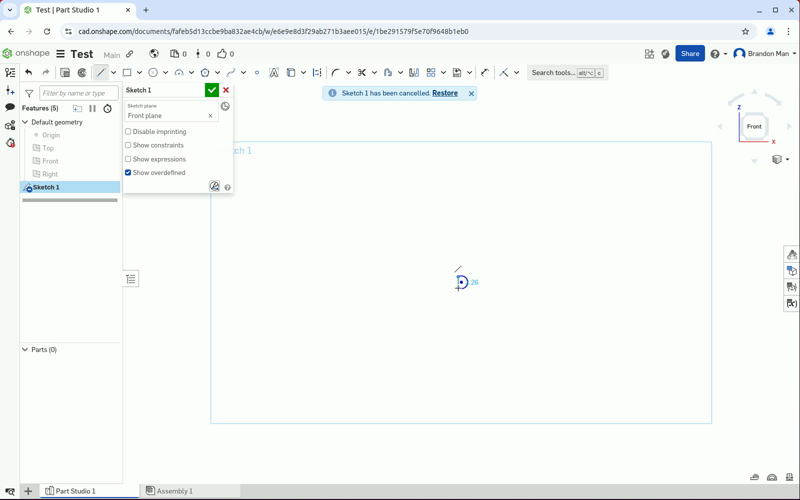
key_up(shift)
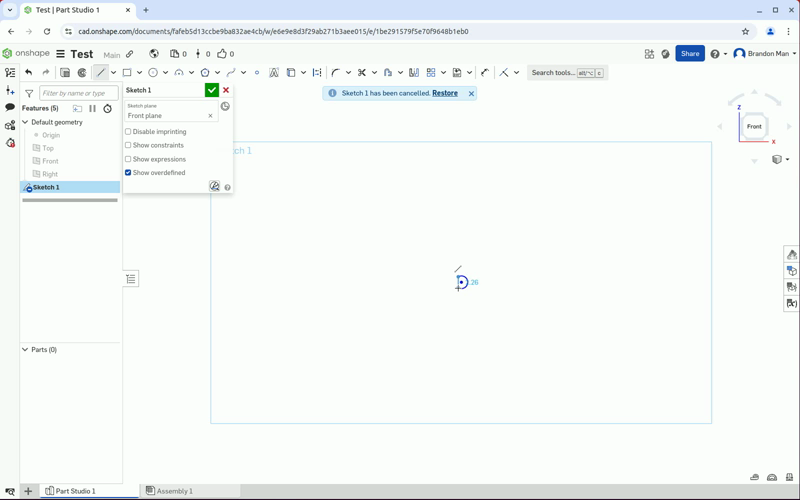
click(458, 287)
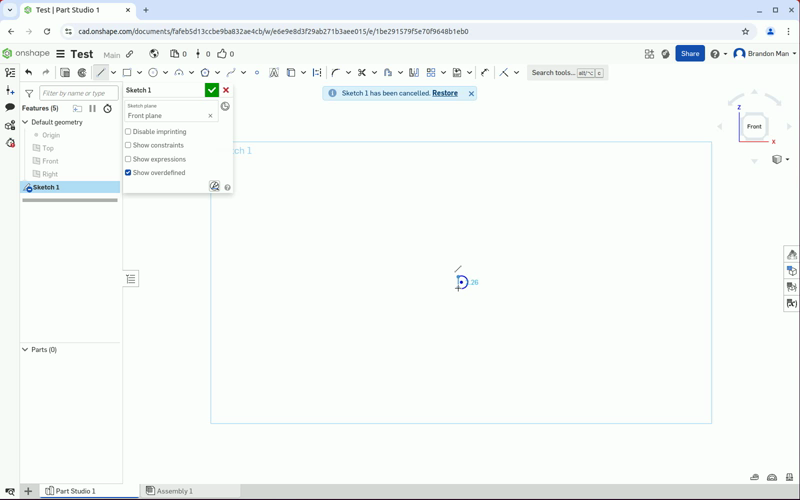
key(esc)
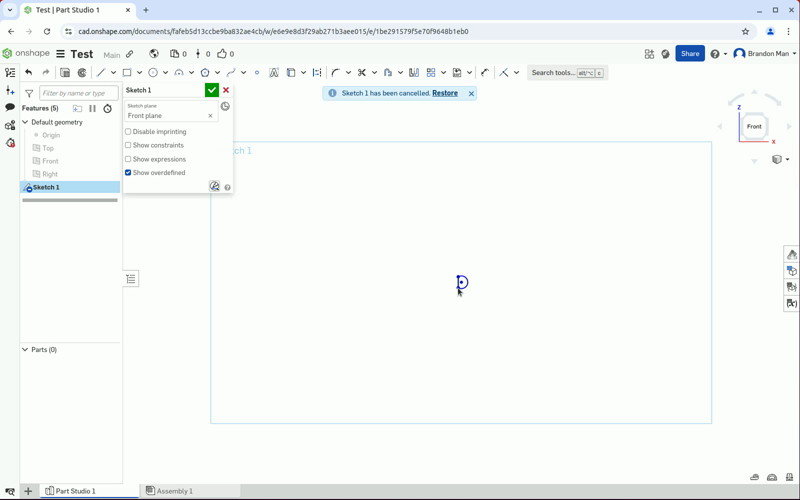
key(c)
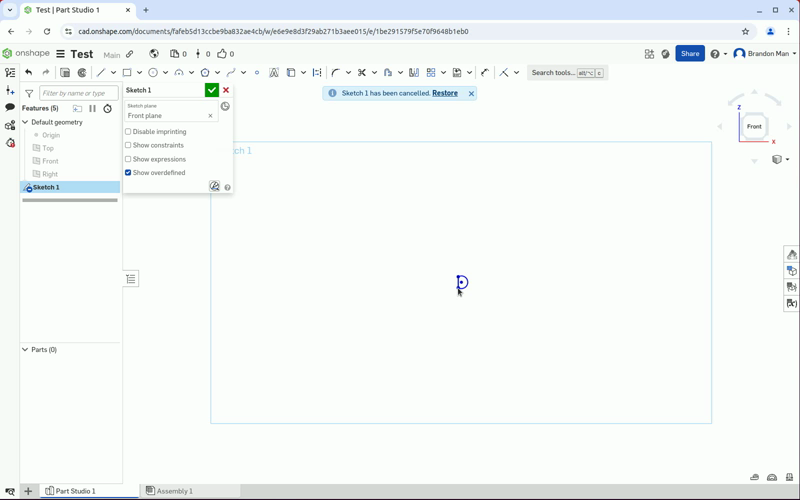
key_down(shift)
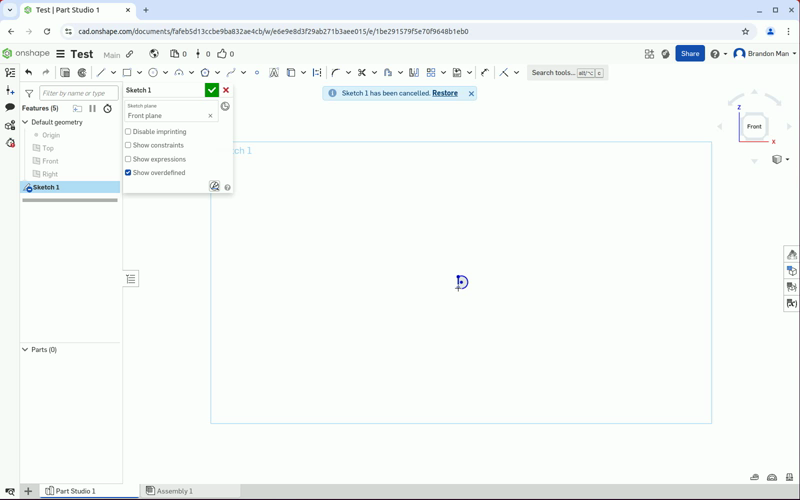
mouse_move(462, 282)
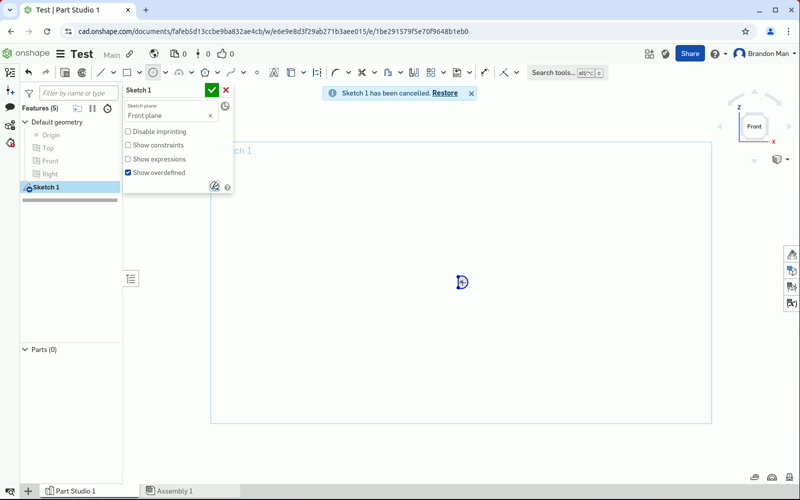
scroll(6)
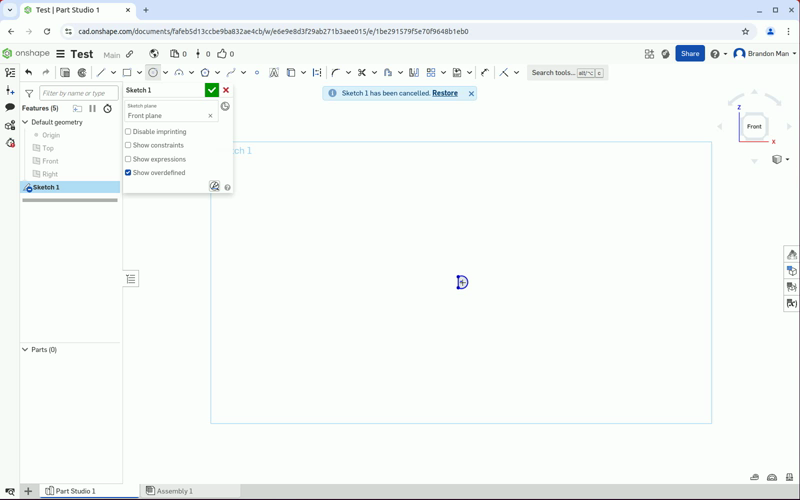
scroll(6)
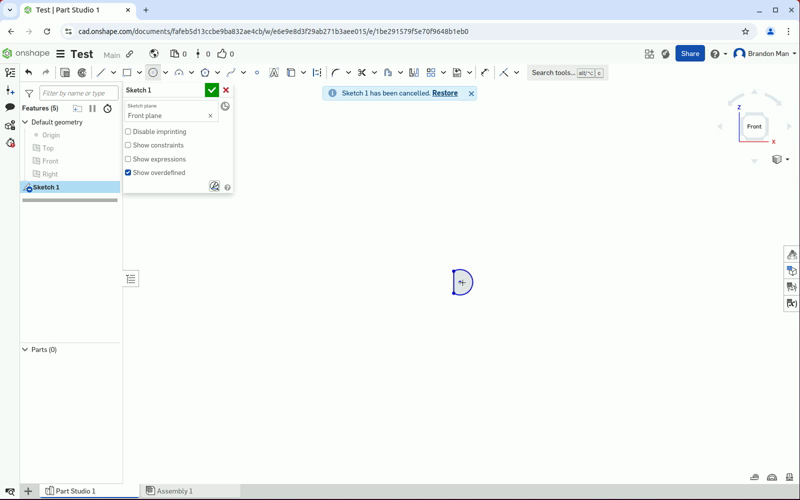
scroll(6)
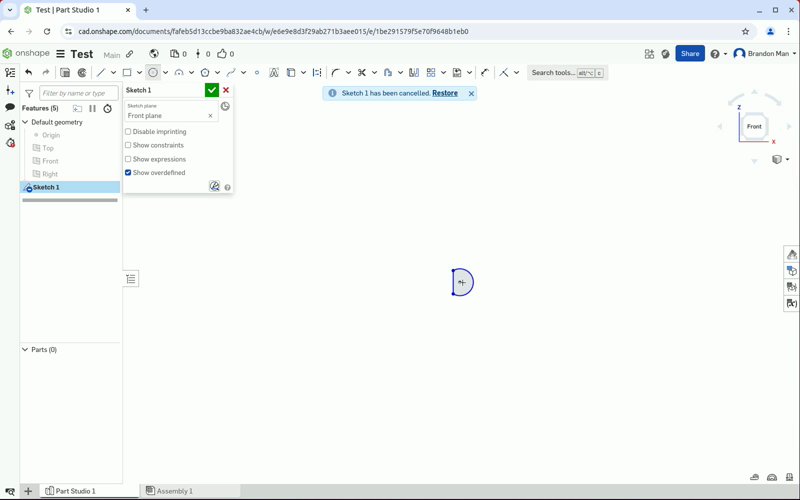
scroll(6)
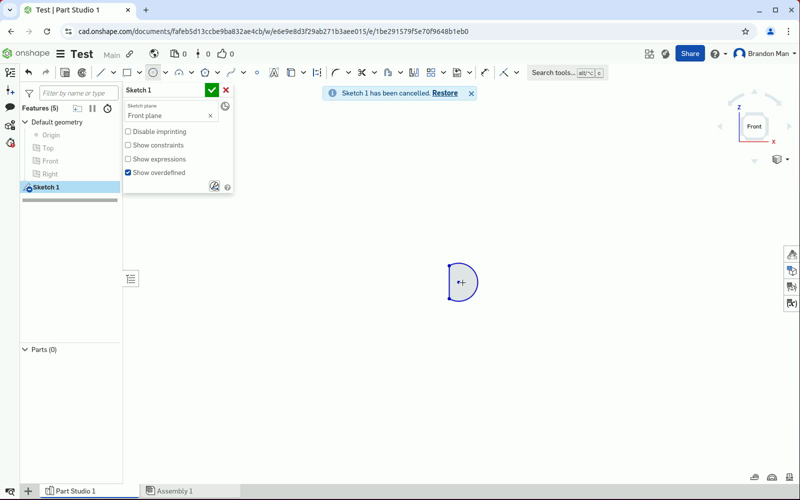
scroll(6)
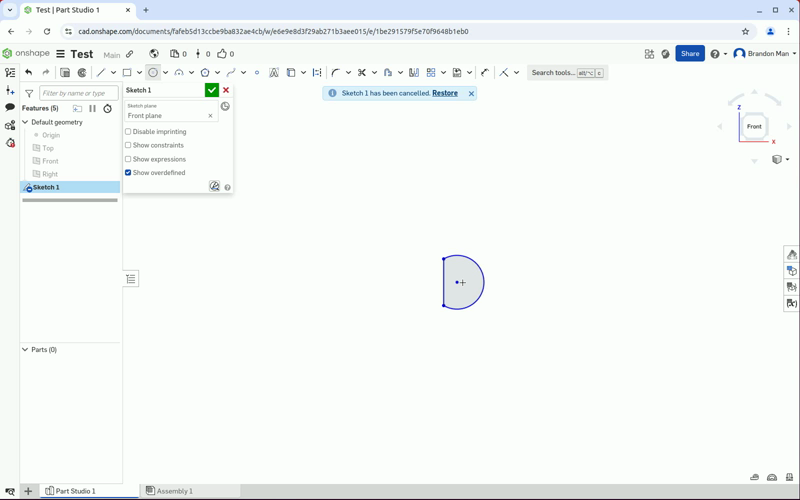
scroll(6)
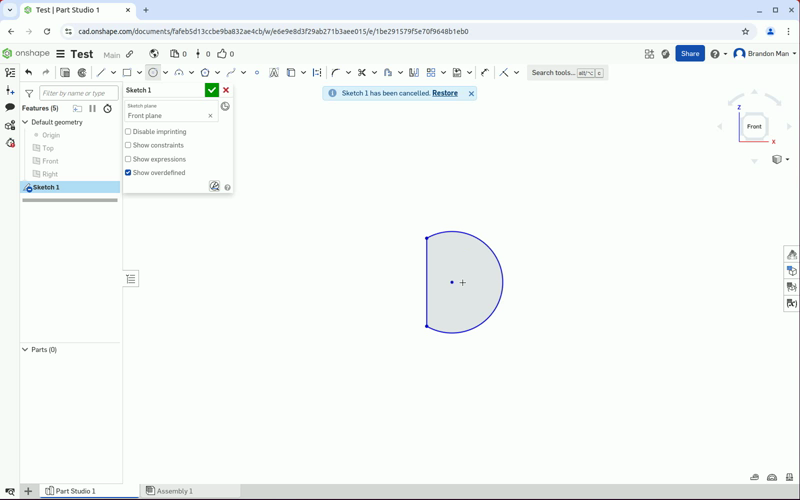
scroll(6)
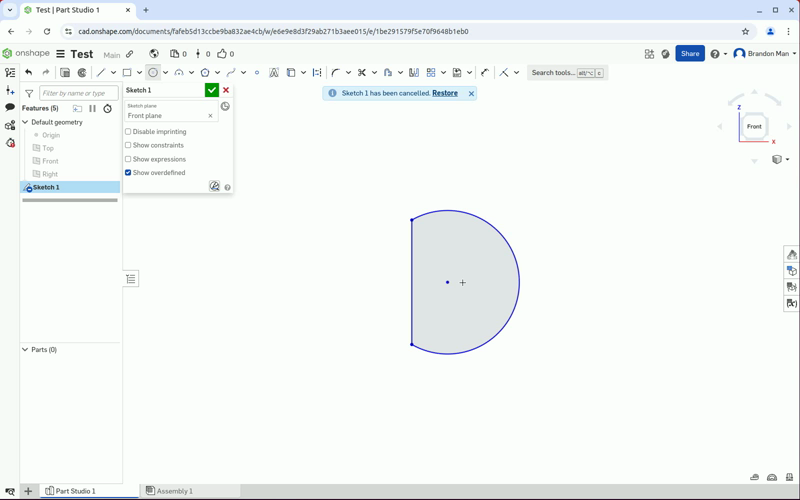
click(462, 282)
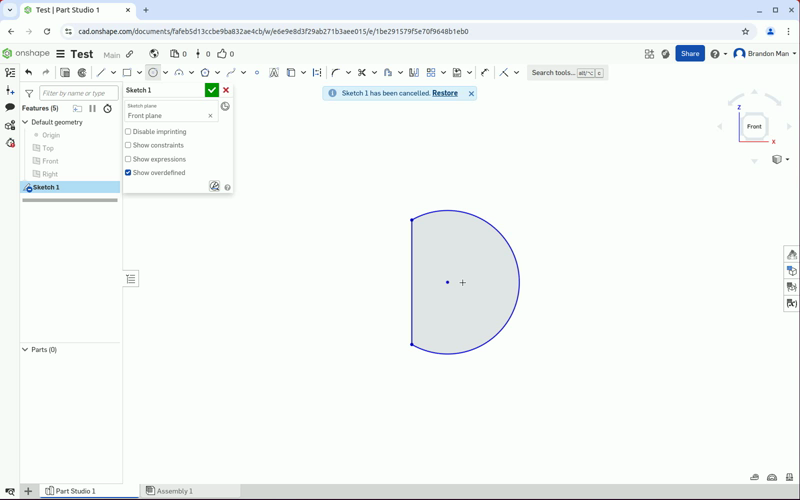
scroll(-6)
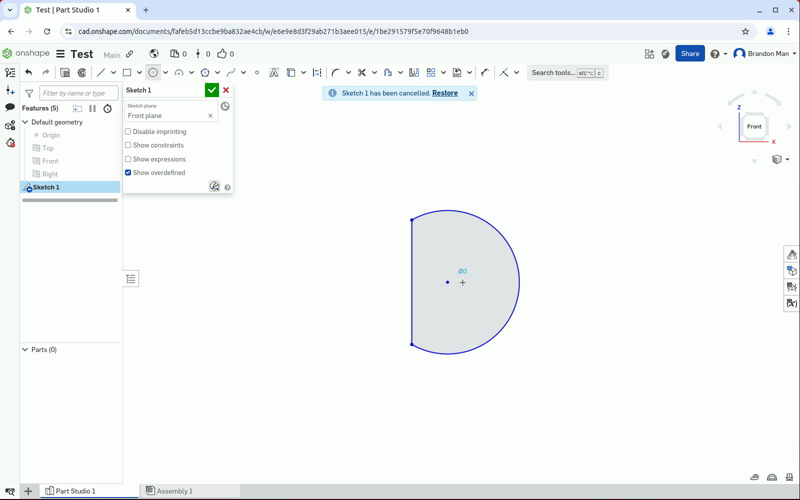
scroll(-6)
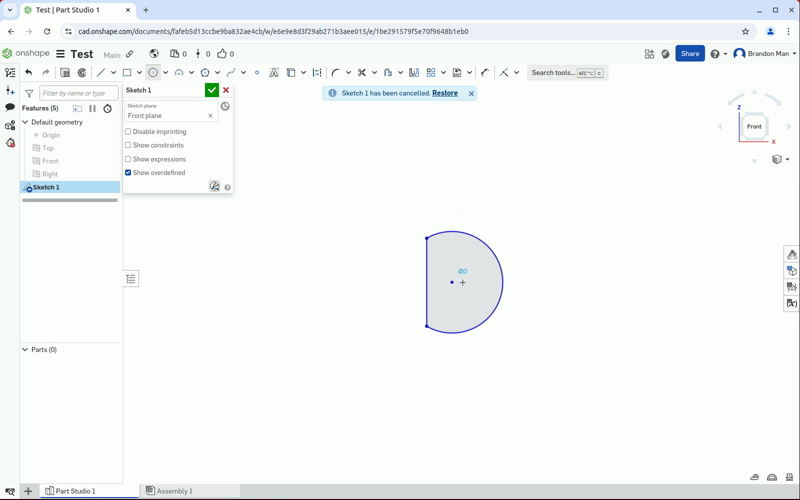
scroll(-6)
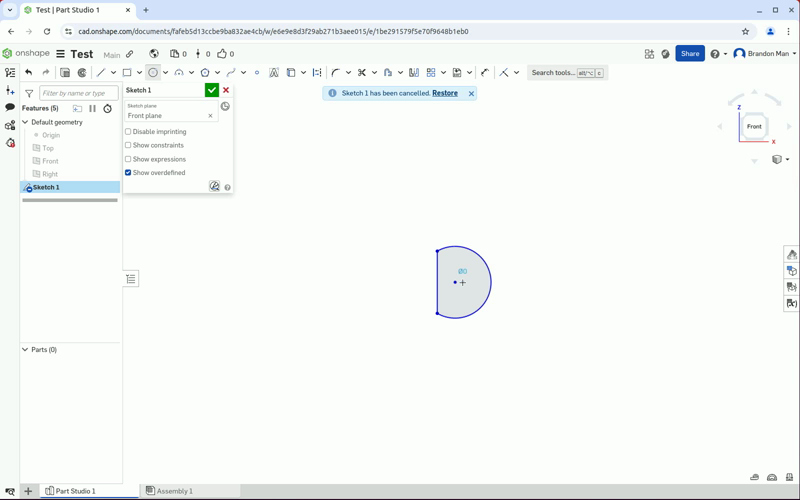
scroll(-6)
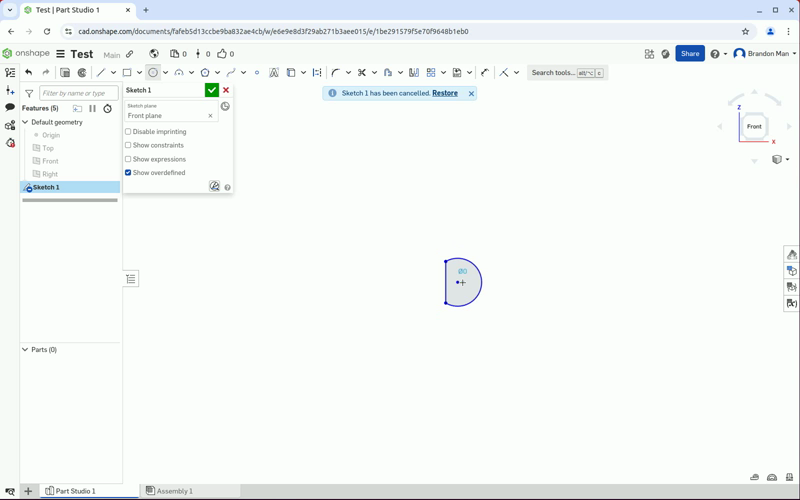
scroll(-6)
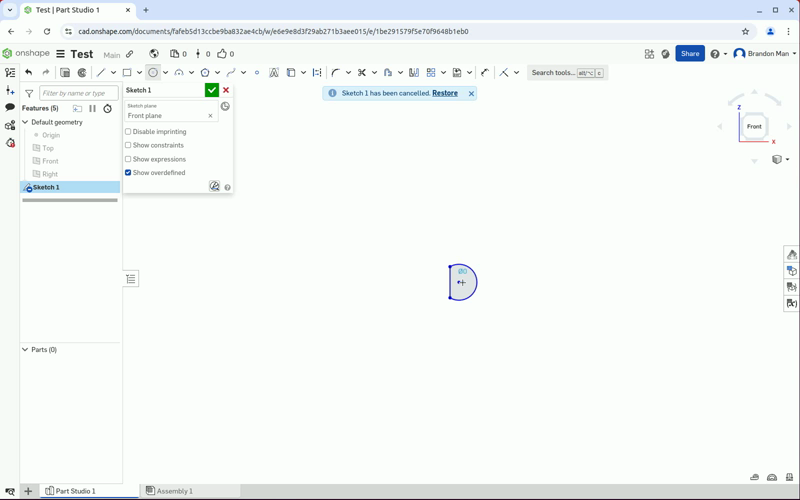
scroll(-6)
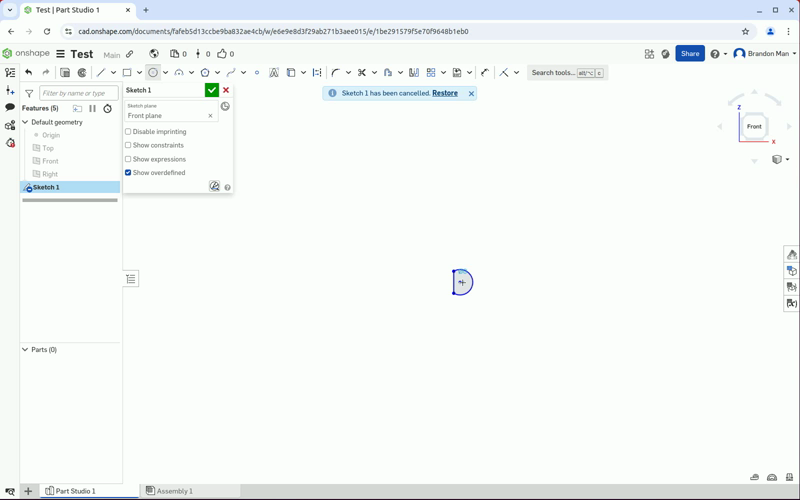
scroll(-6)
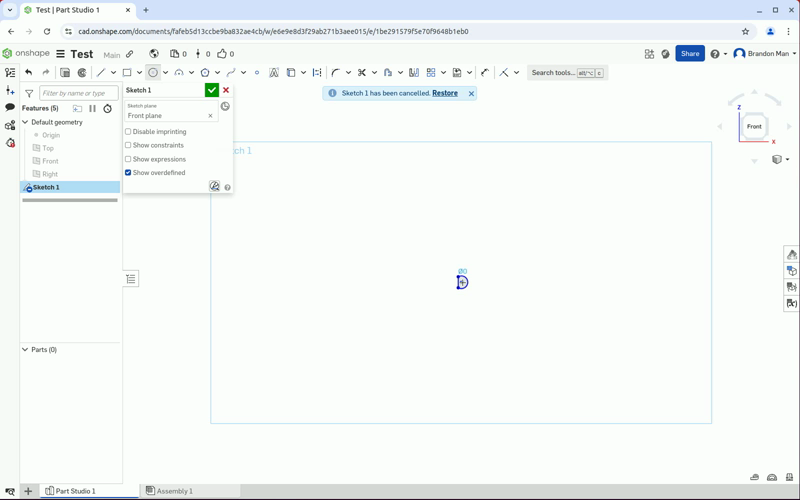
key_up(shift)
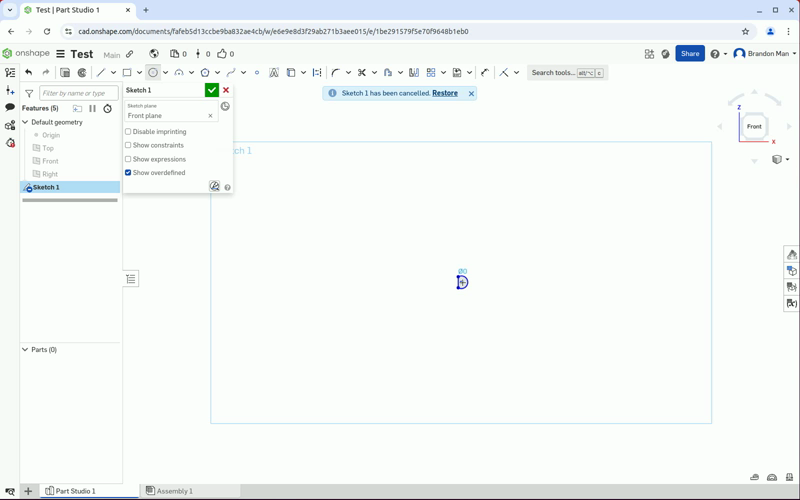
mouse_move(466, 282)
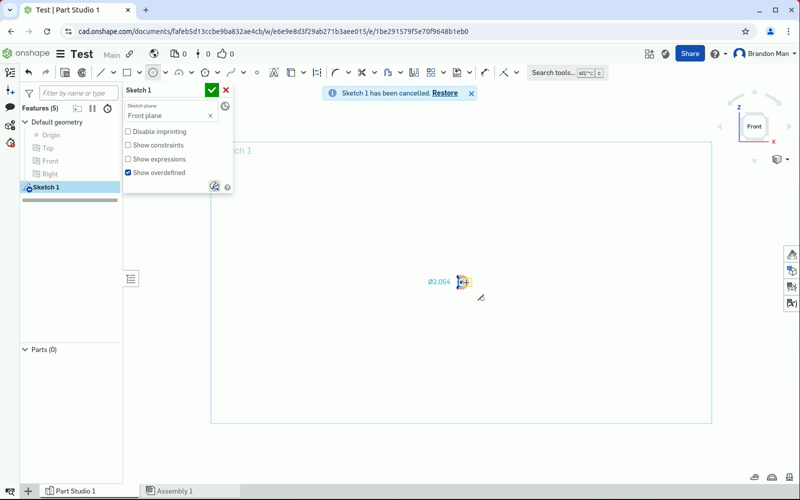
scroll(6)
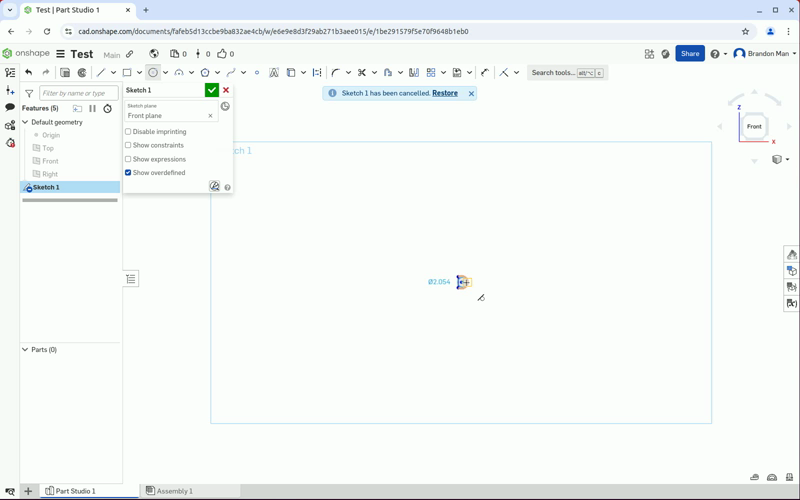
scroll(6)
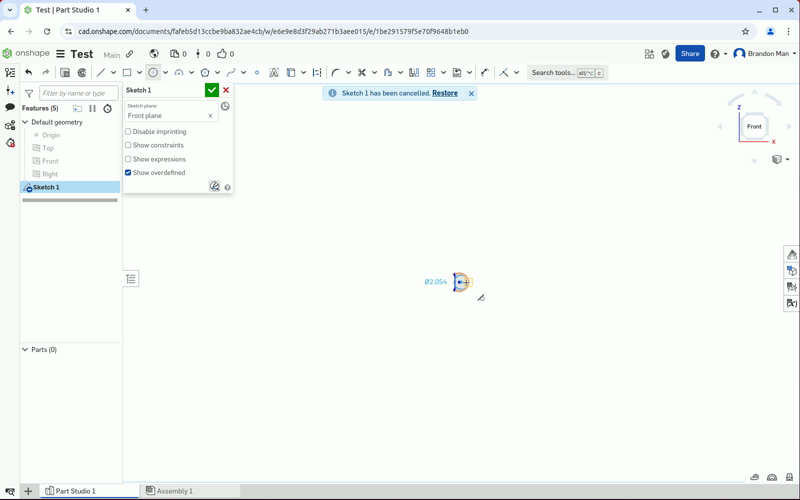
scroll(6)
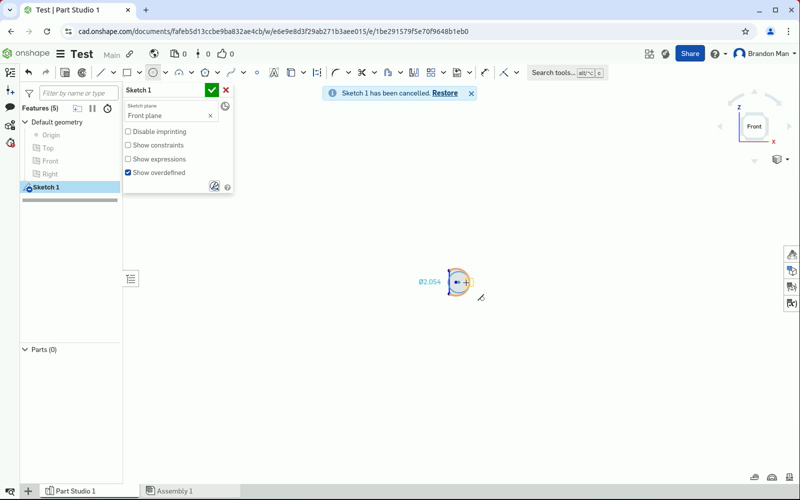
scroll(6)
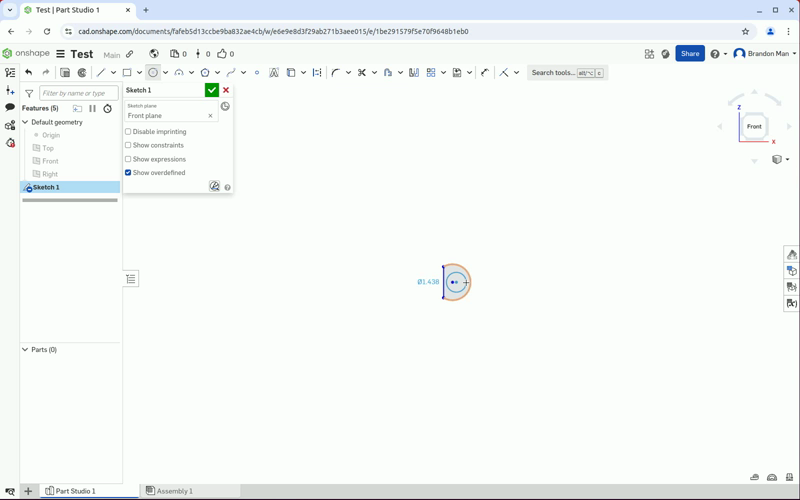
scroll(6)
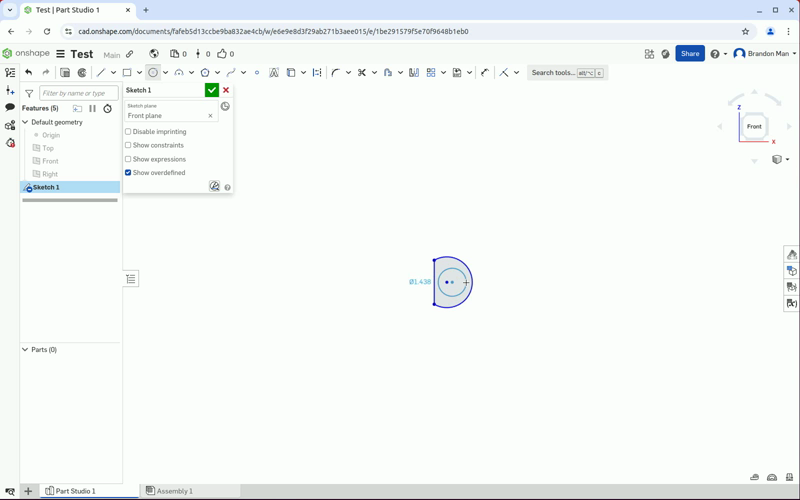
scroll(6)
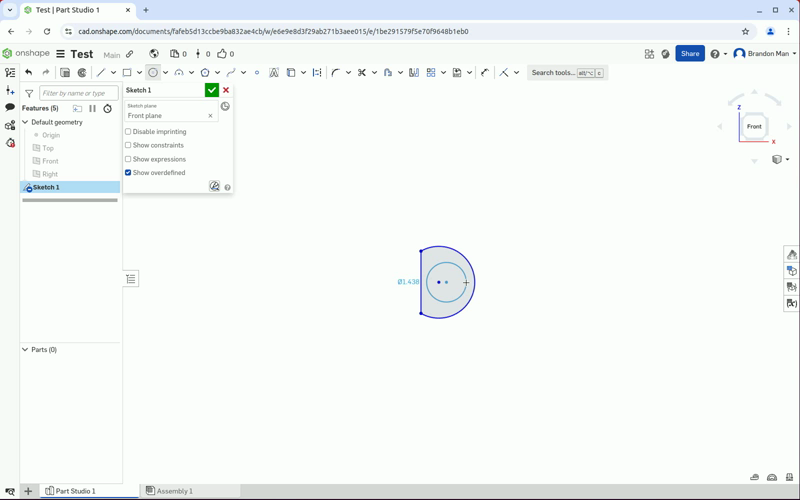
scroll(6)
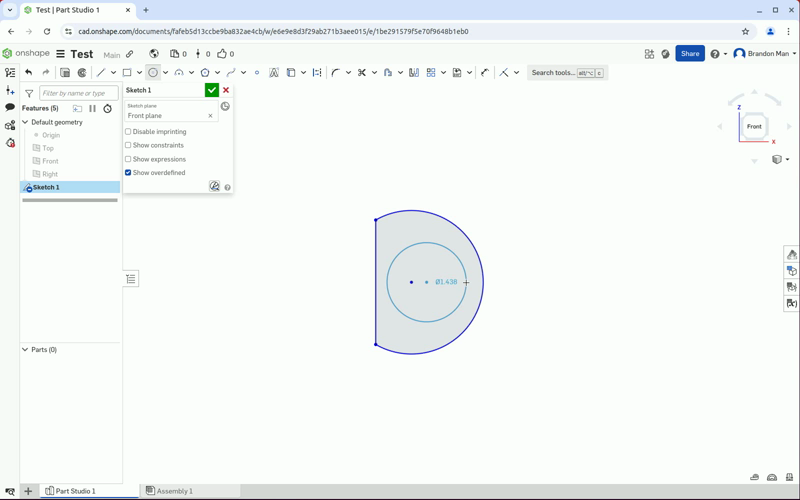
click(466, 282)
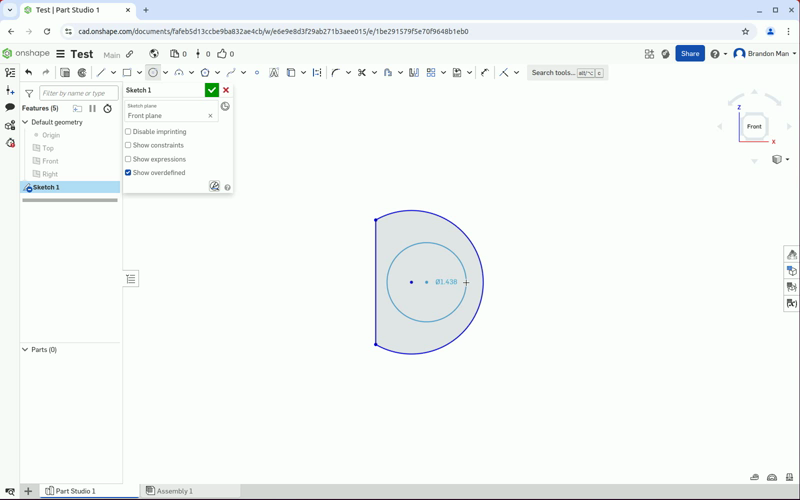
scroll(-6)
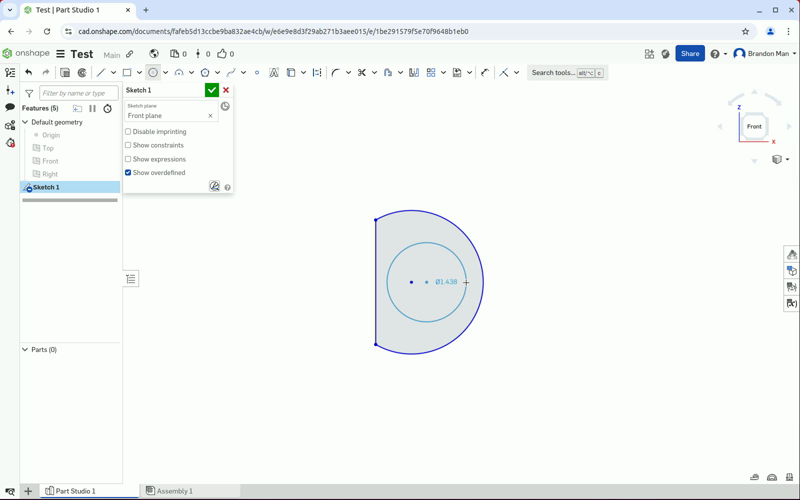
scroll(-6)
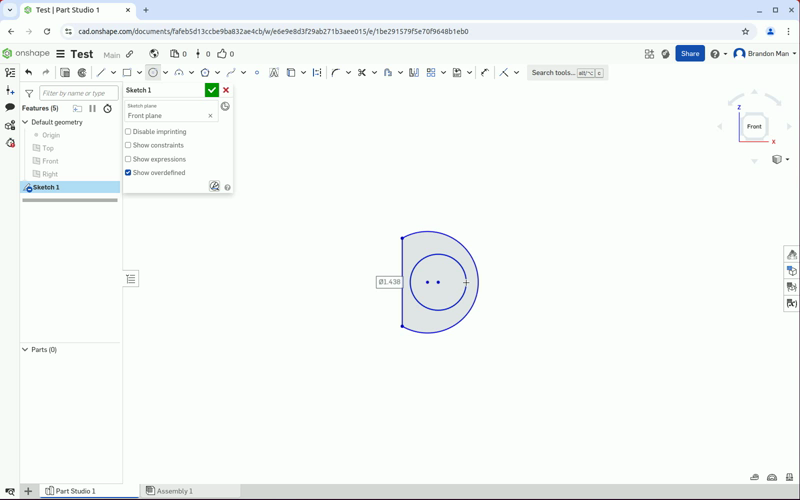
scroll(-6)
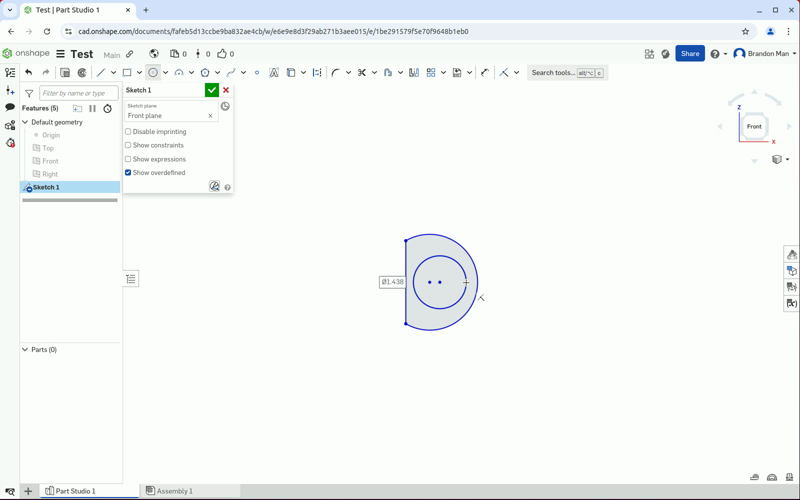
scroll(-6)
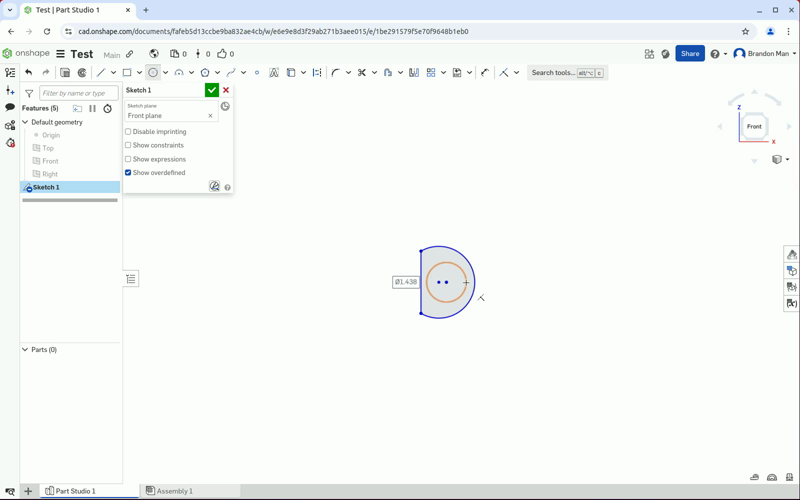
scroll(-6)
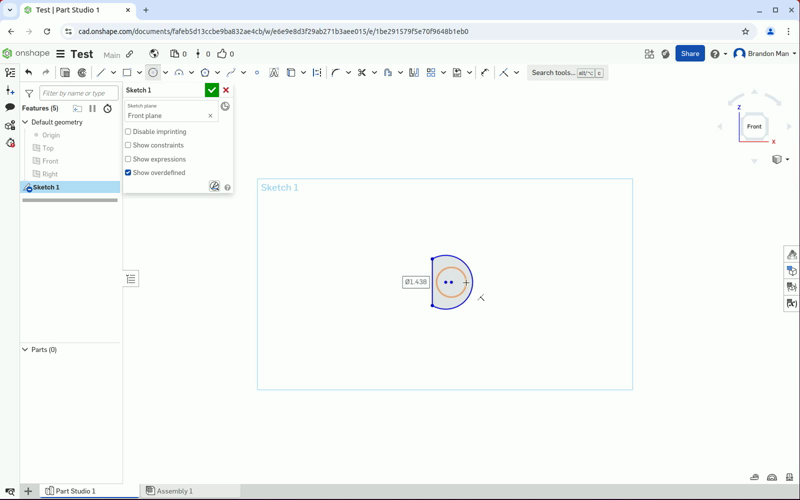
scroll(-6)
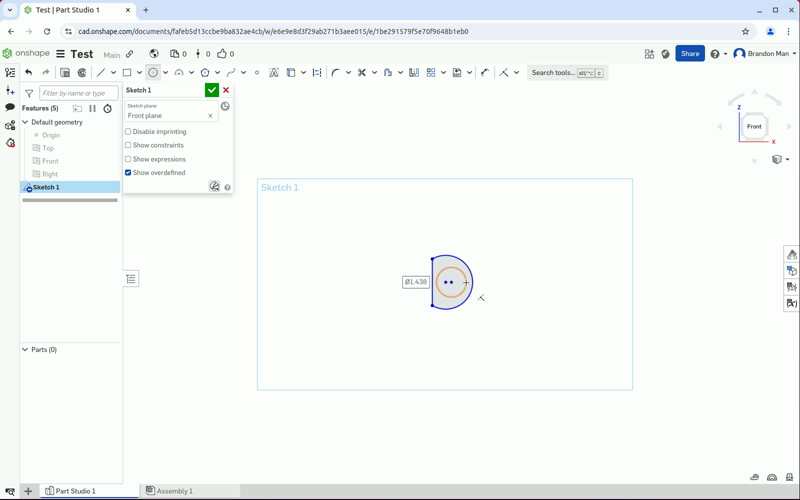
scroll(-6)
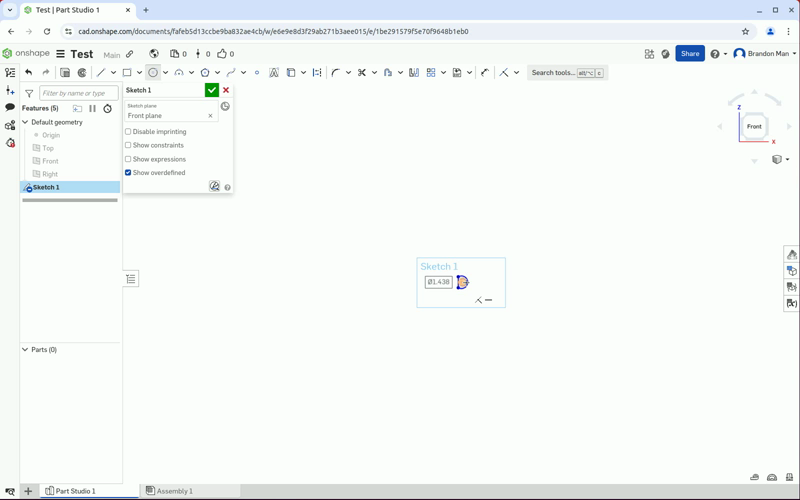
key(esc)
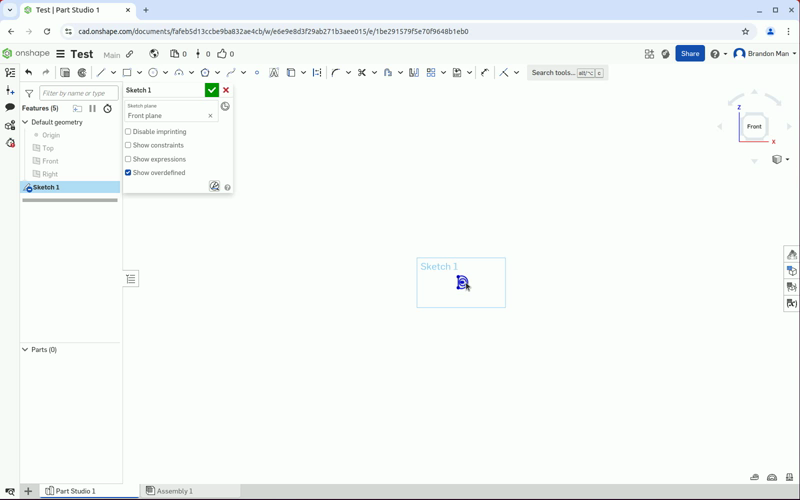
mouse_move(459, 281)
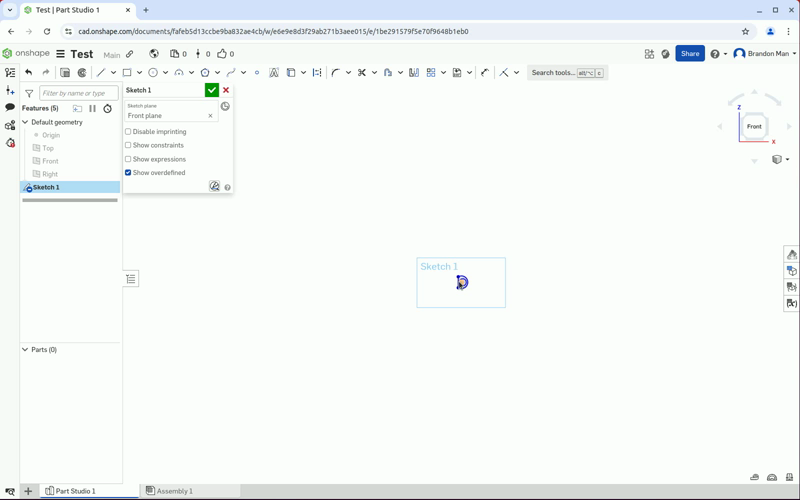
scroll(6)
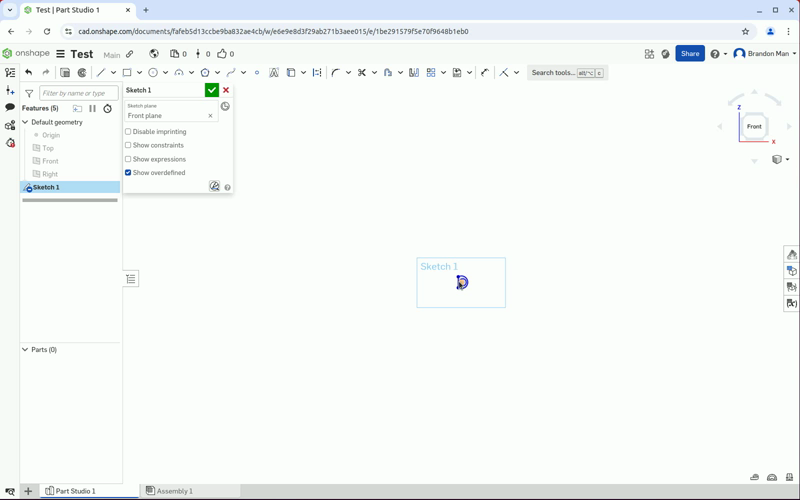
scroll(6)
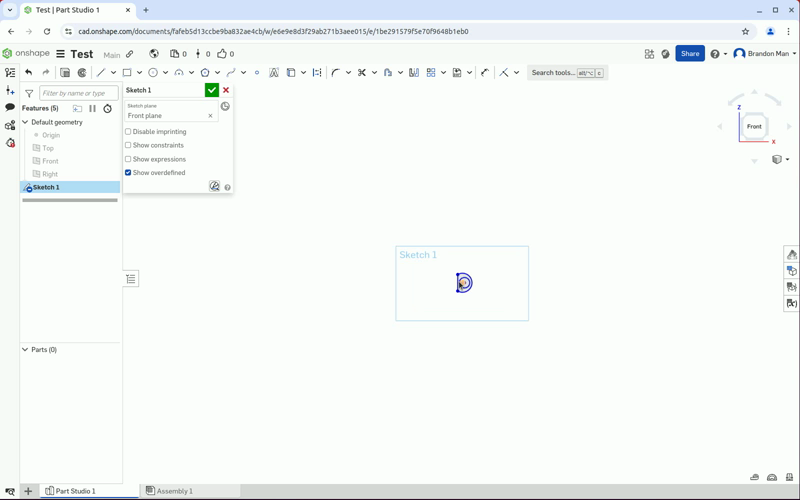
scroll(6)
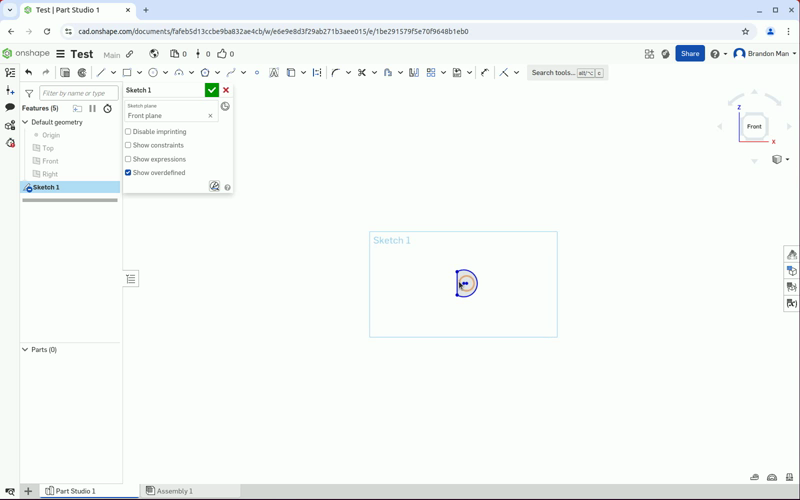
scroll(6)
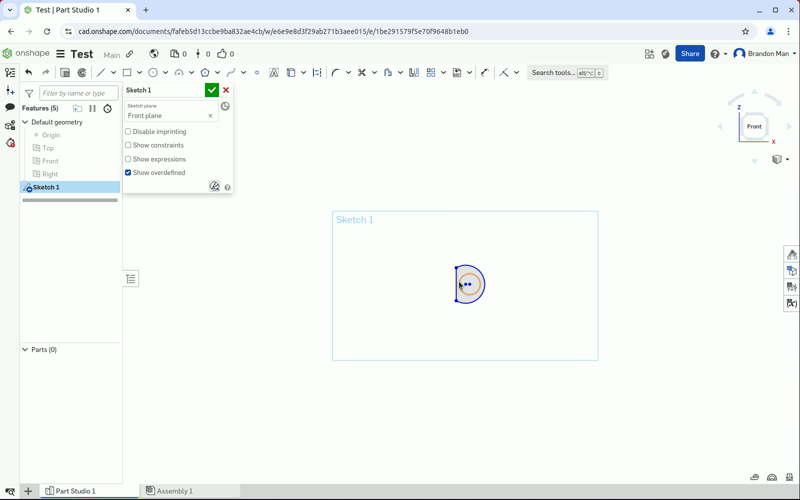
scroll(6)
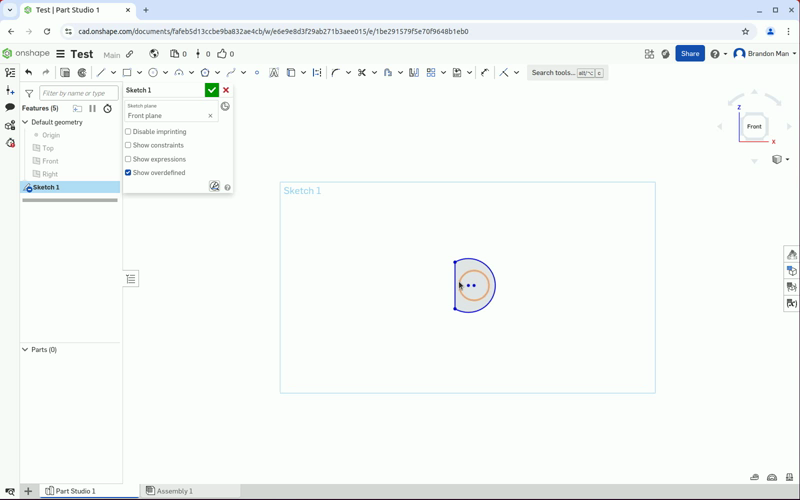
scroll(6)
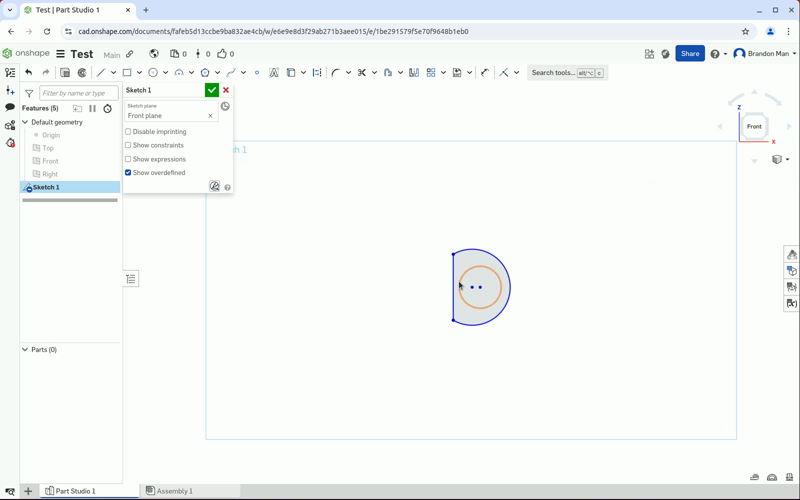
scroll(6)
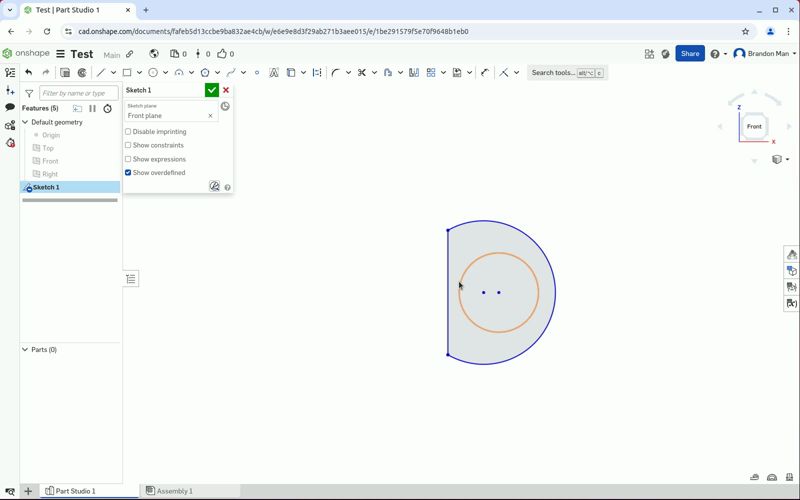
click(459, 281)
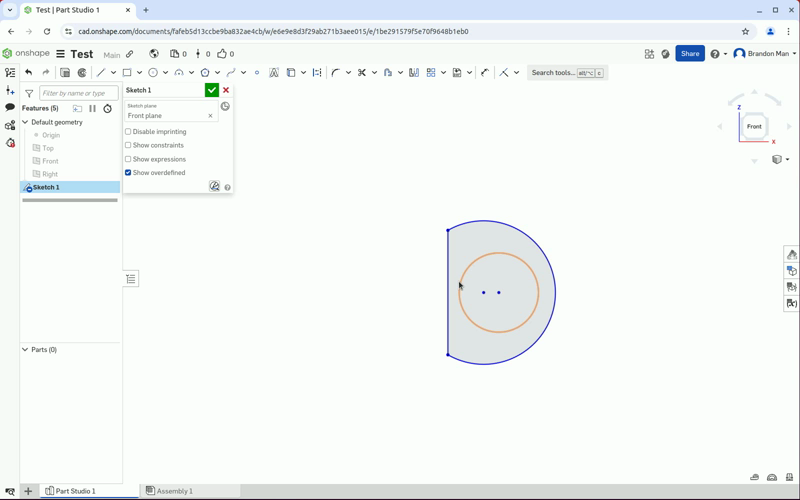
scroll(-6)
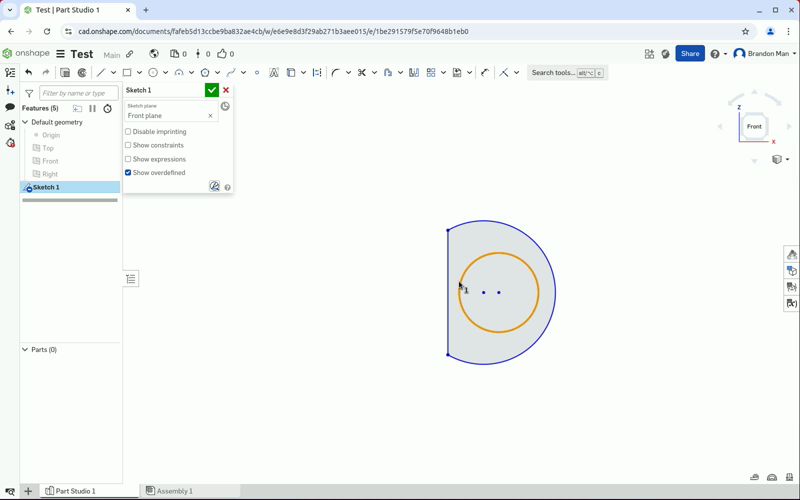
scroll(-6)
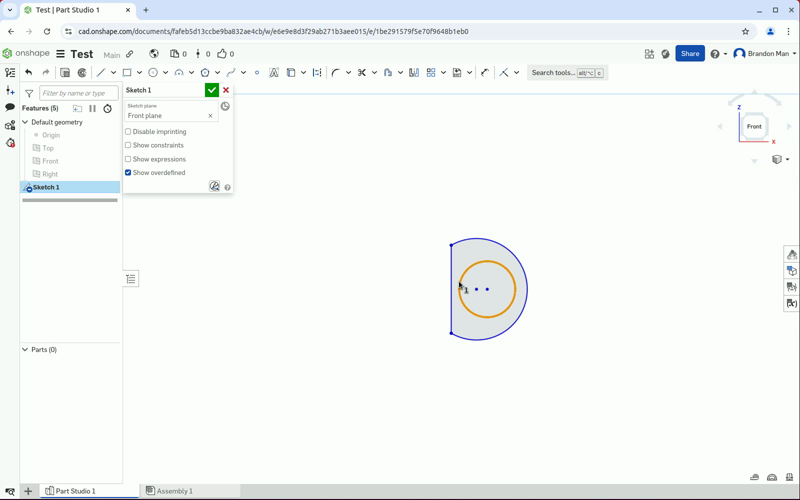
scroll(-6)
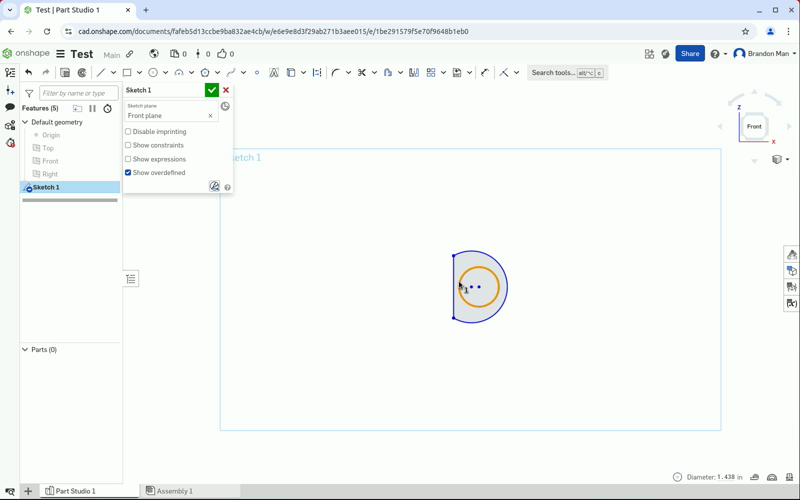
scroll(-6)
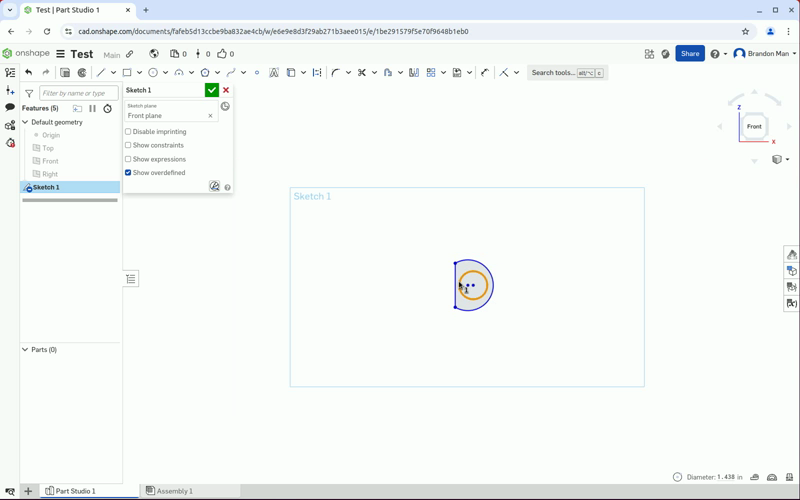
scroll(-6)
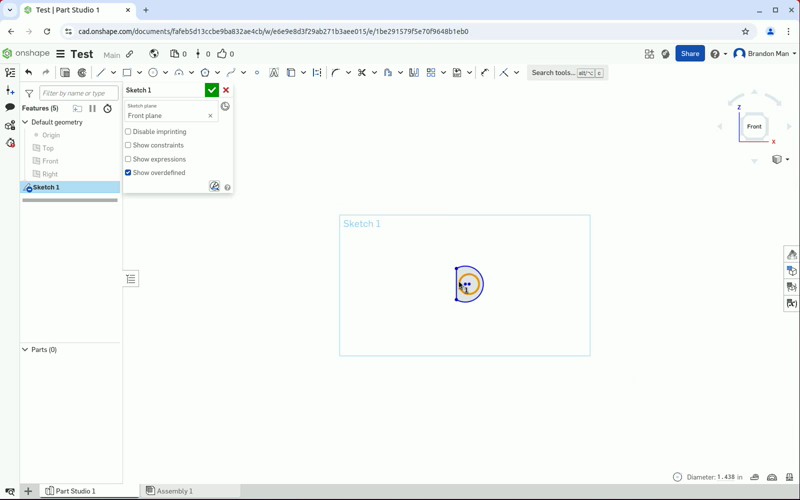
scroll(-6)
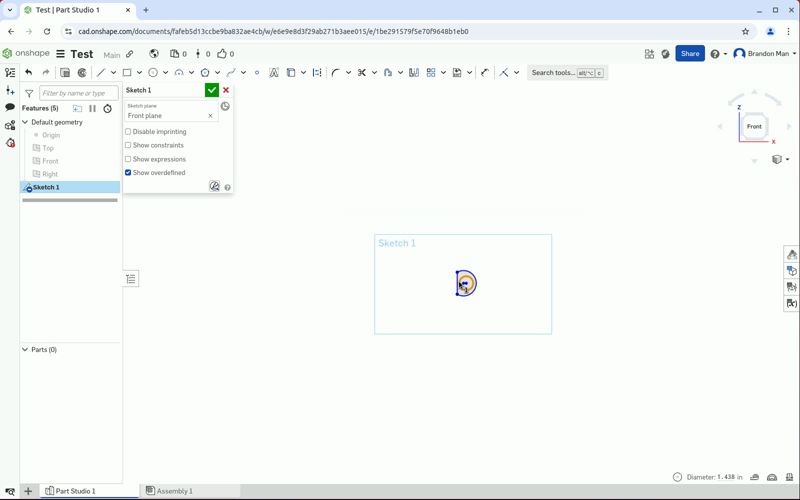
scroll(-6)
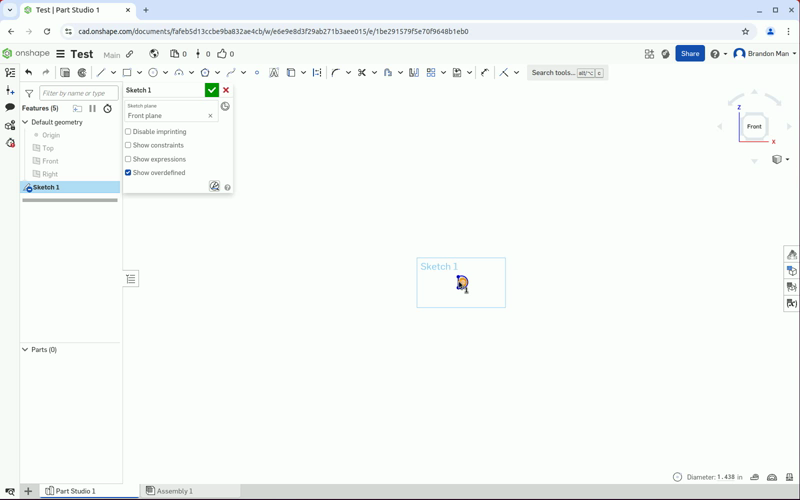
mouse_move(73, 352)
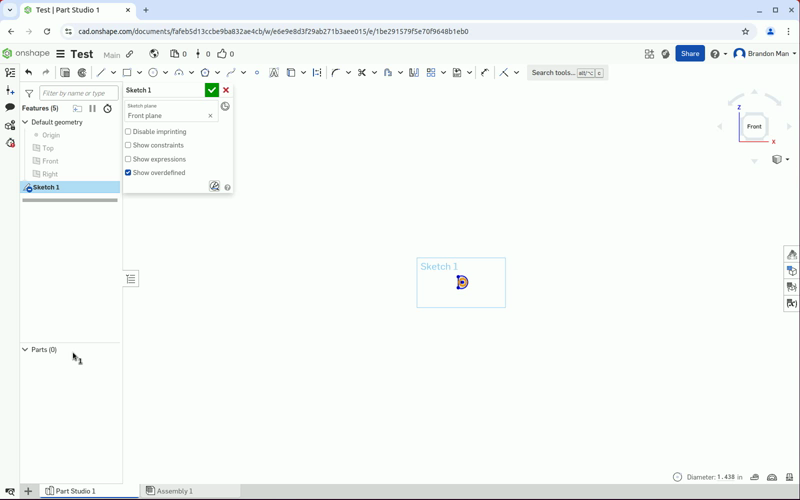
key(shift+y)
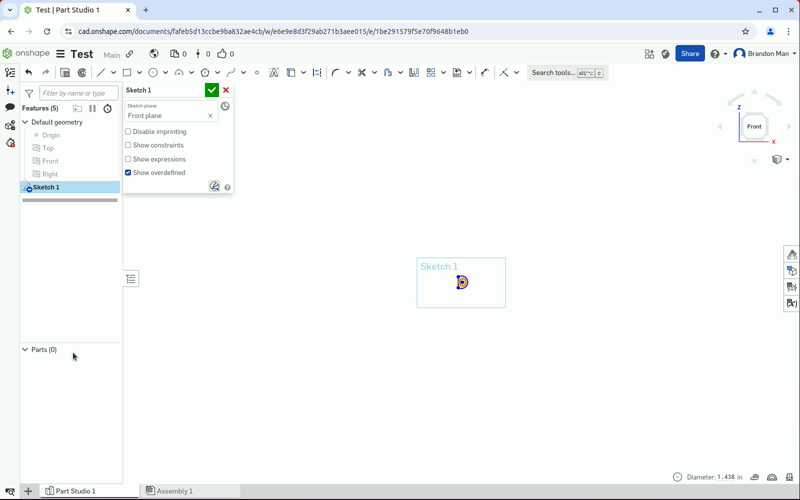
key(shift+e)
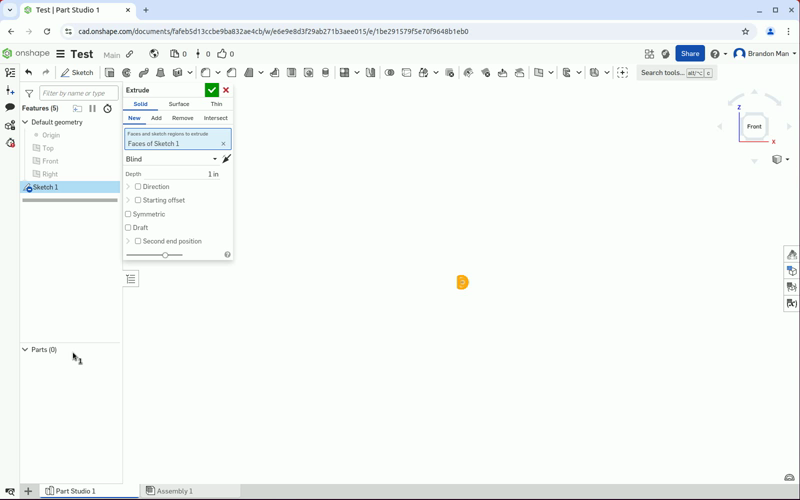
mouse_move(143, 106)
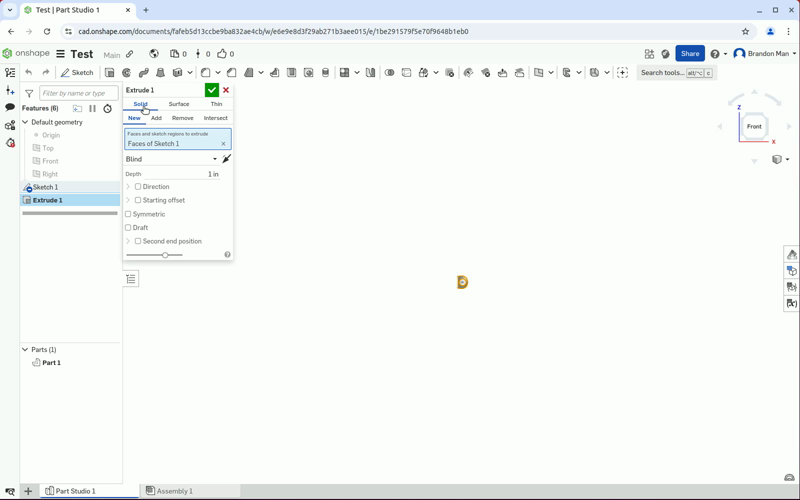
click(143, 106)
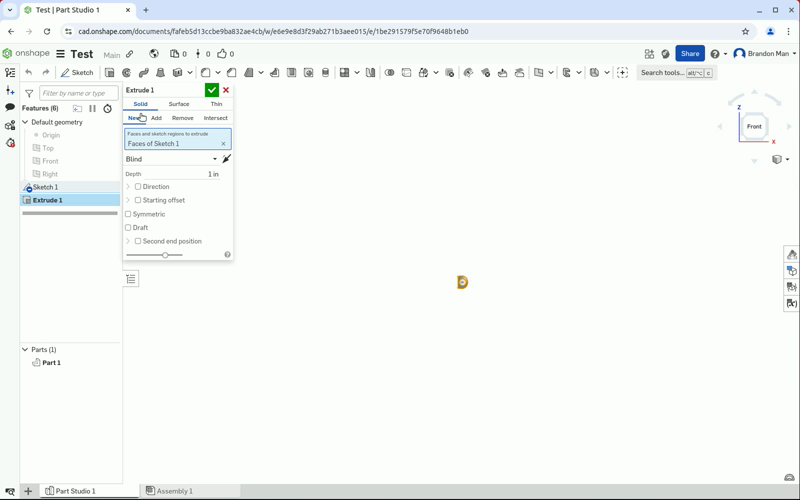
mouse_move(137, 120)
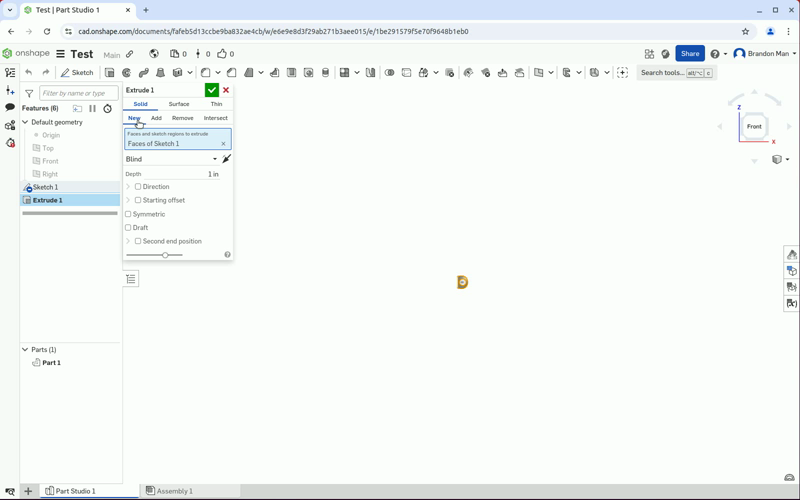
click(137, 120)
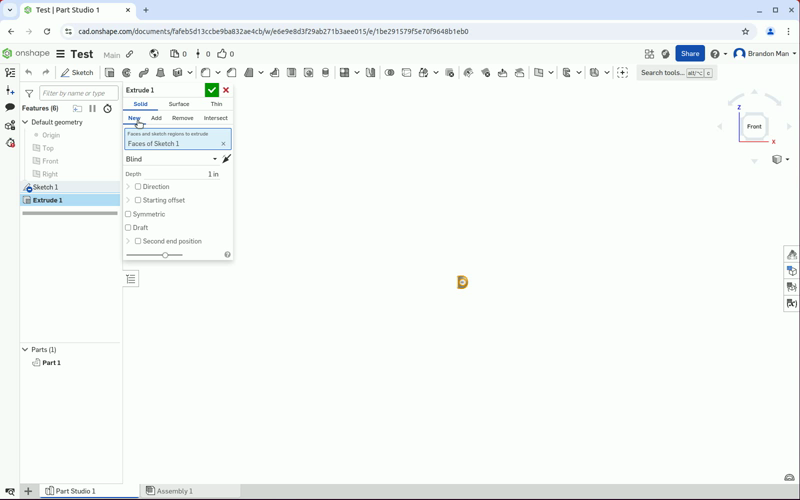
key(tab, 4)
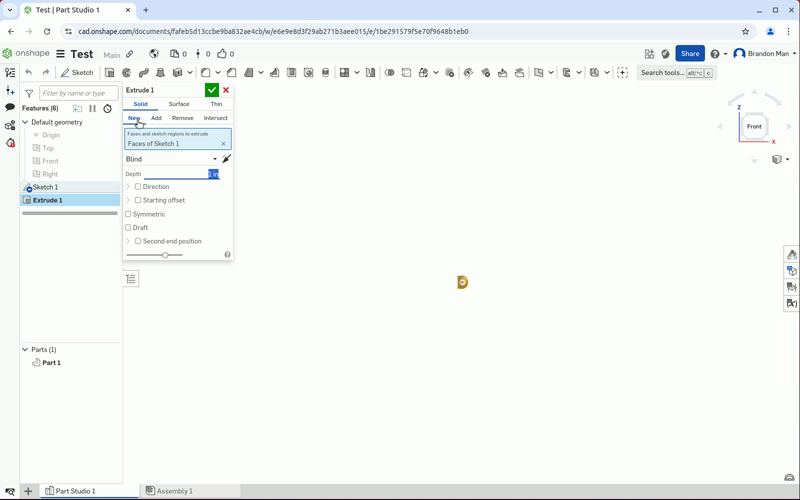
text(1.204)
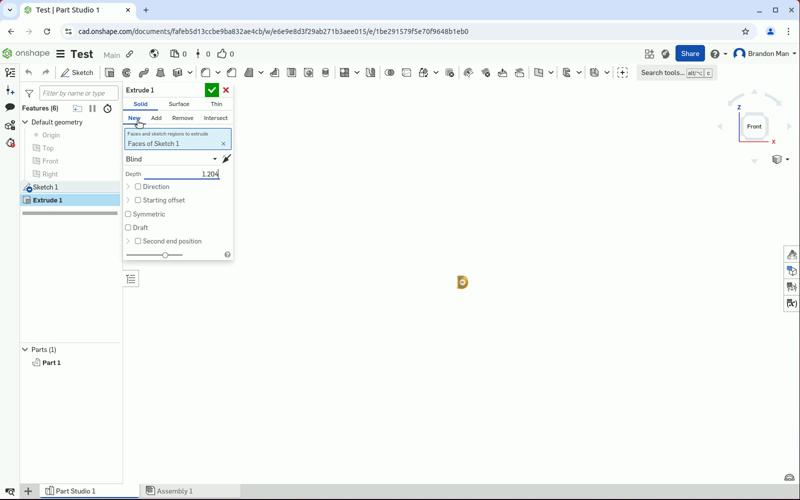
key(enter)
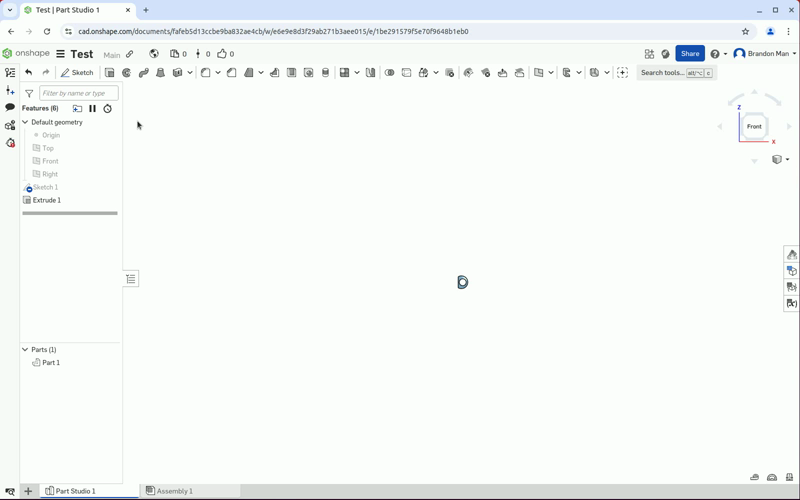
key(shift+h)
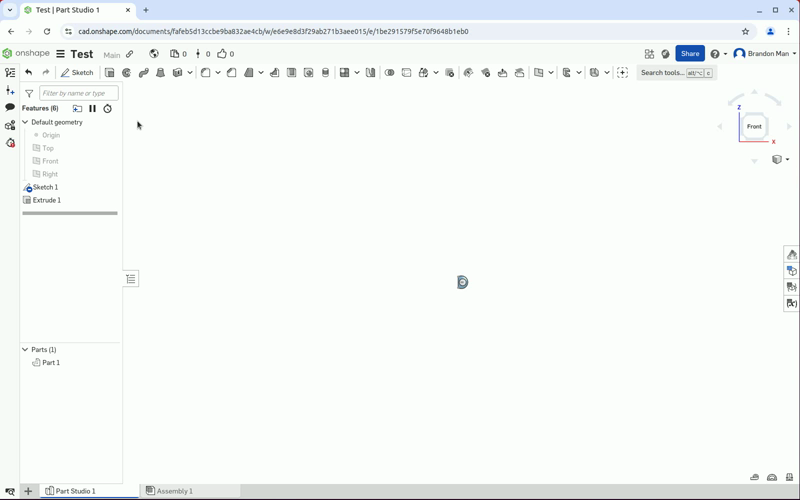
key(shift+h)
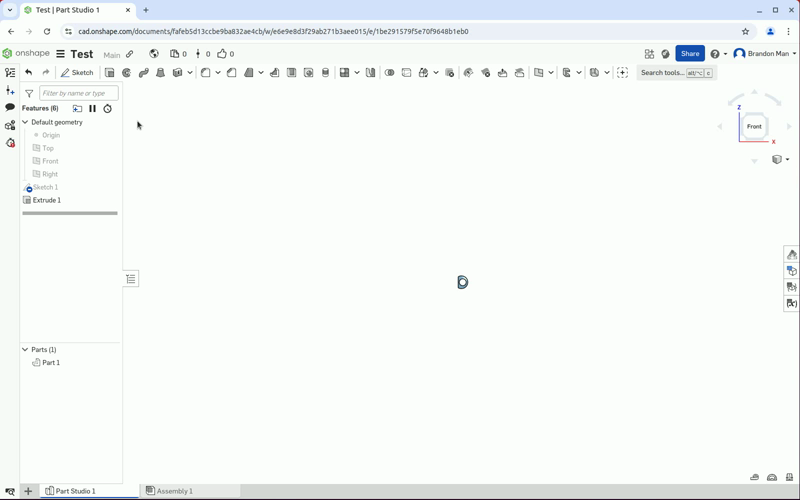
mouse_move(73, 189)
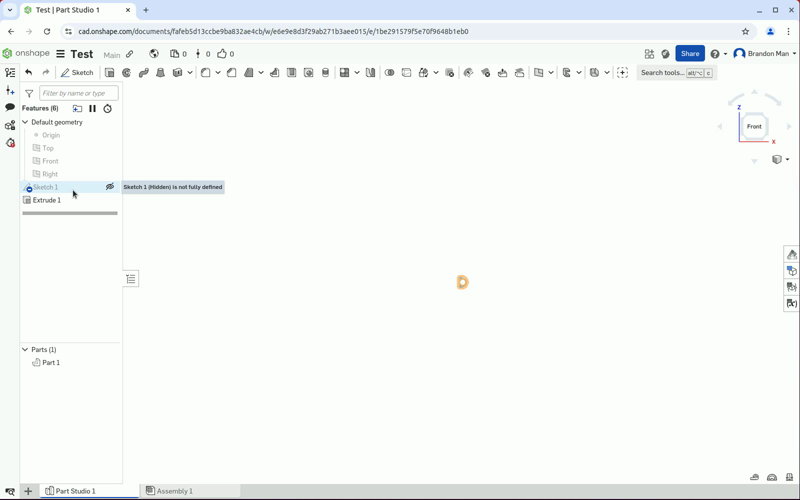
click(73, 189)
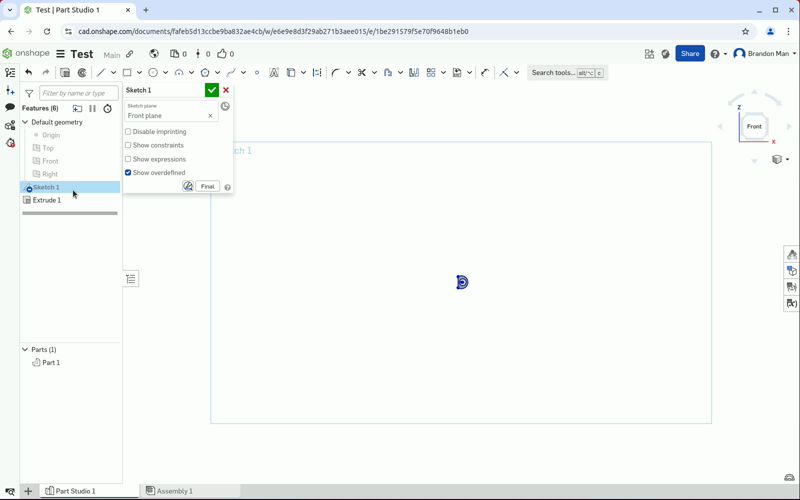
mouse_move(229, 92)
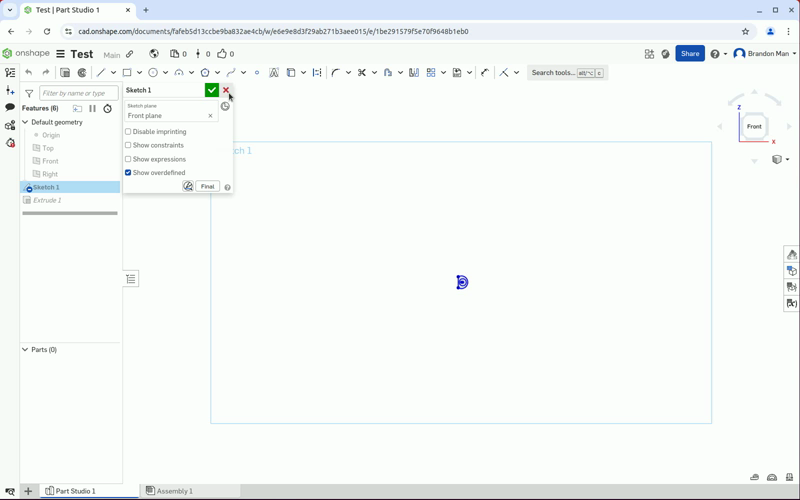
click(229, 92)
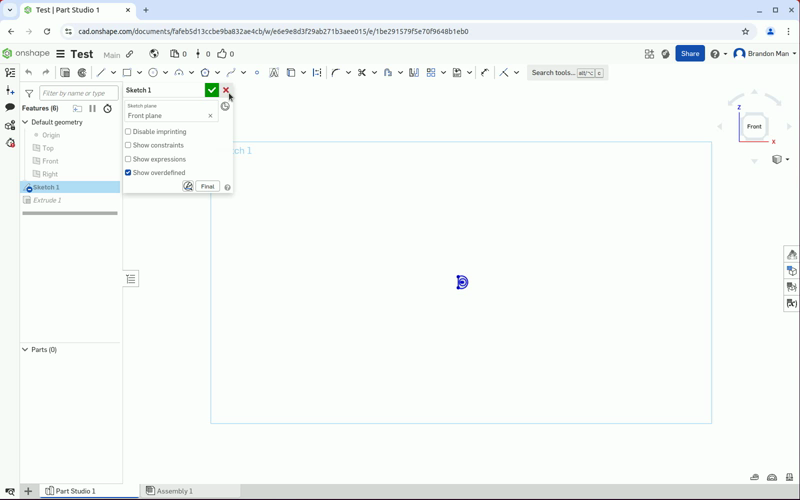
key(shift+s)
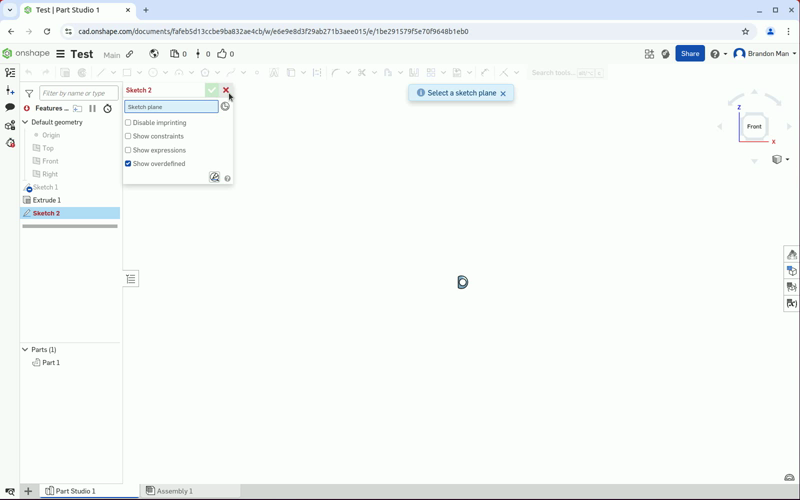
mouse_move(73, 163)
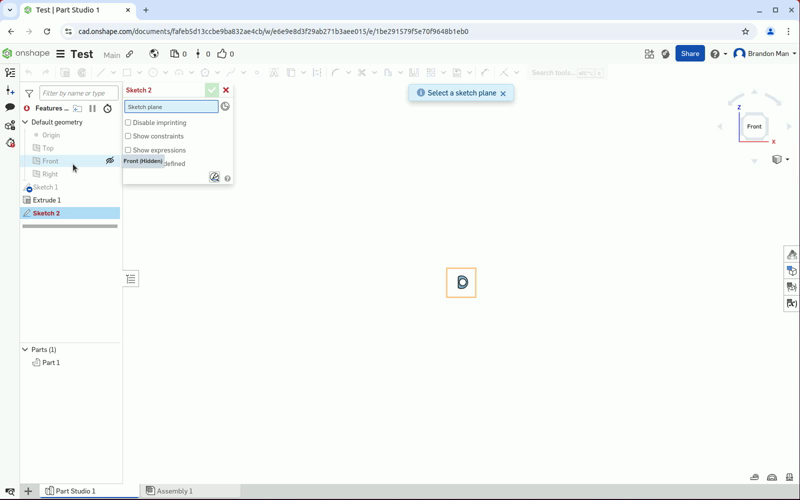
click(73, 163)
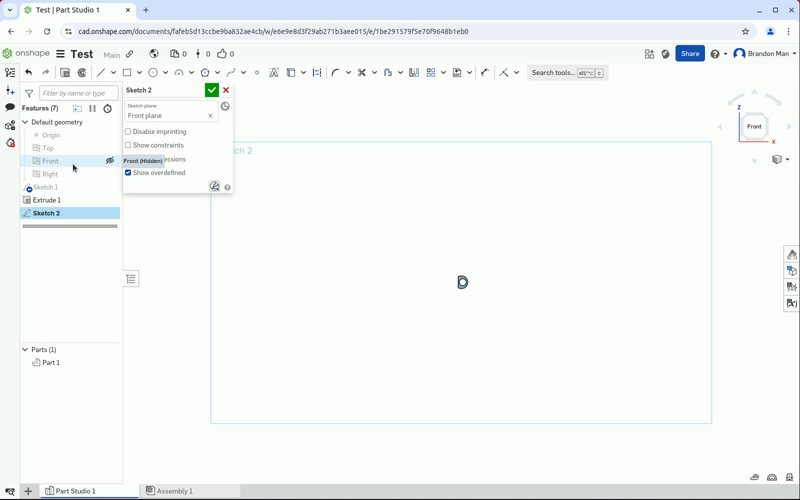
mouse_move(73, 352)
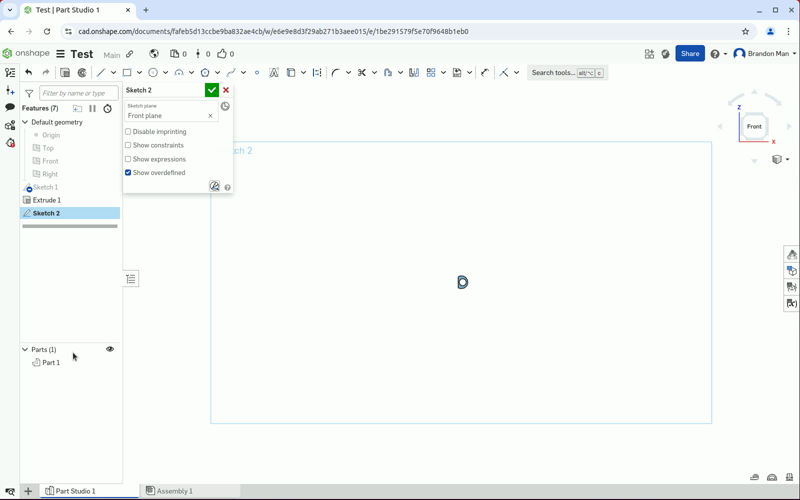
key(y)
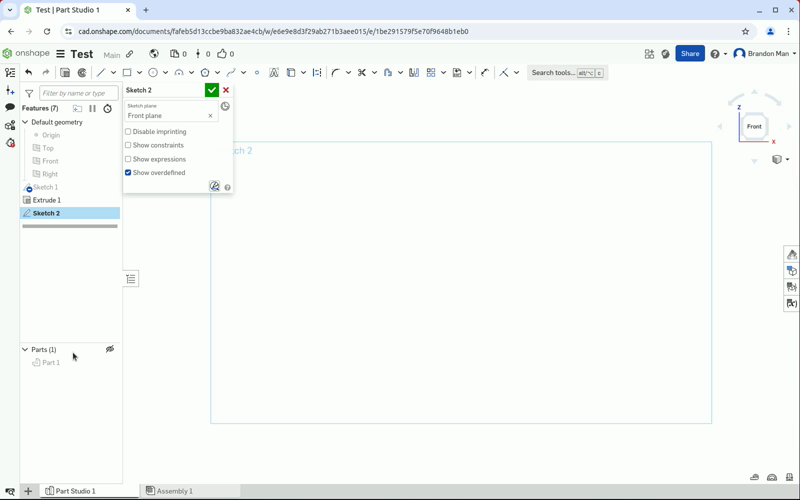
key(a)
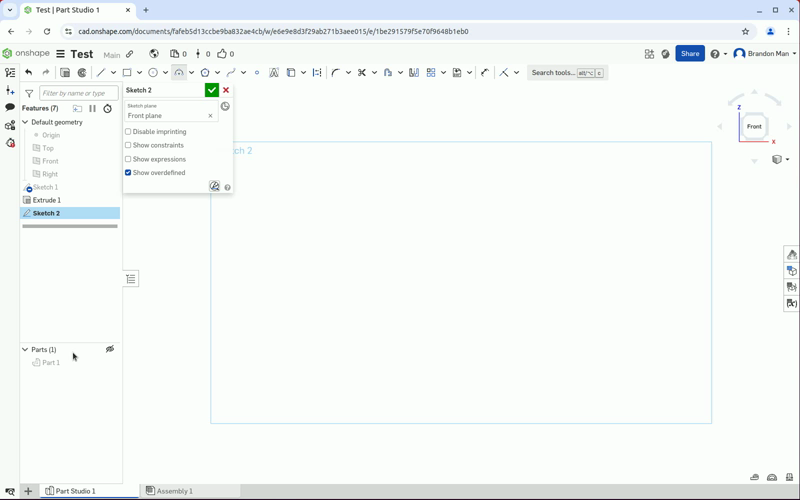
key_down(shift)
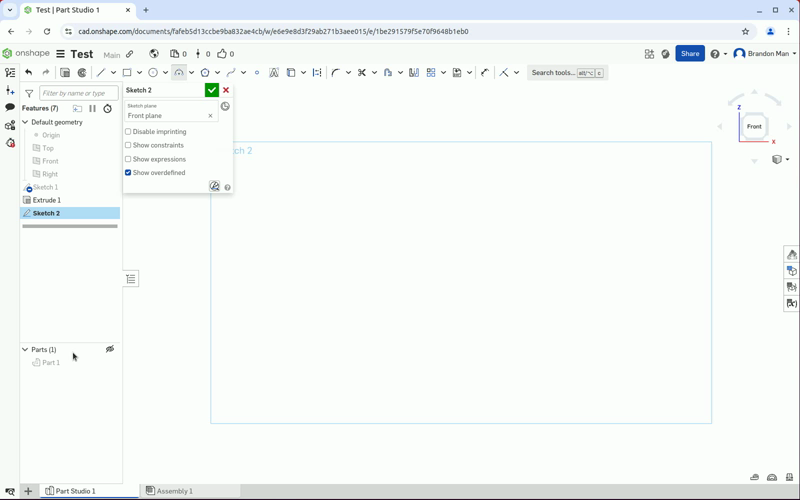
mouse_move(458, 287)
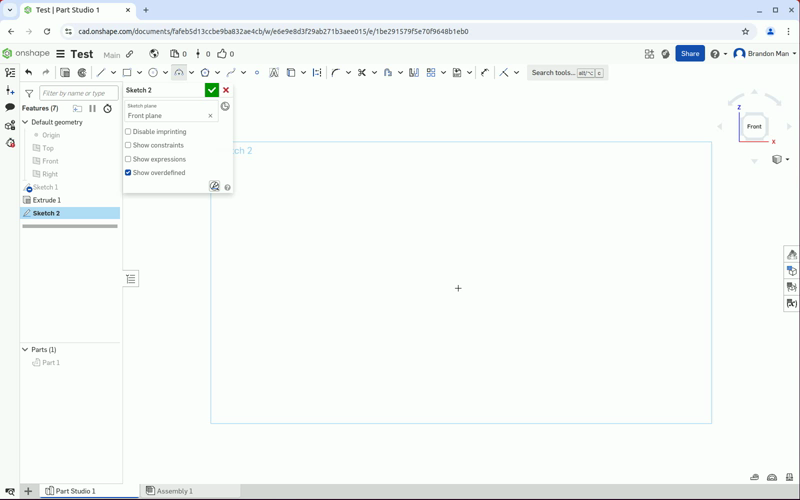
click(458, 287)
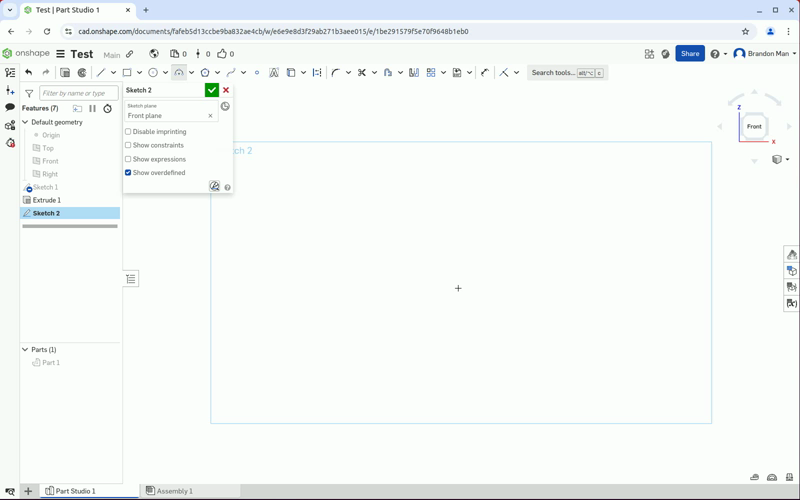
key_up(shift)
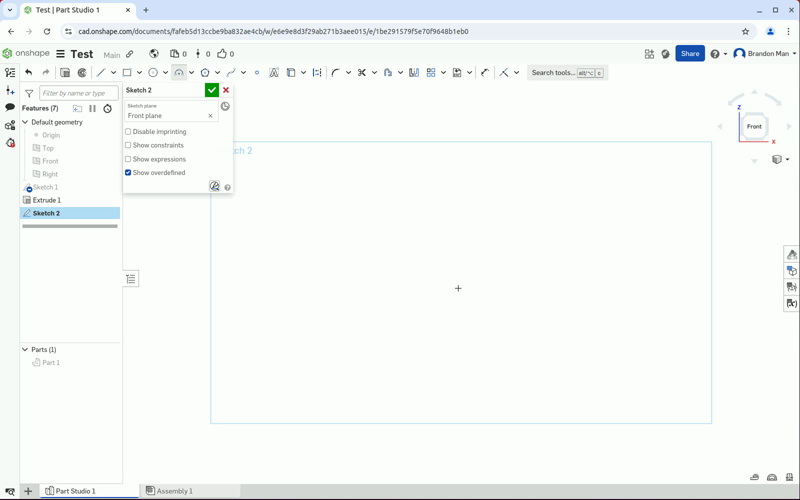
key_down(shift)
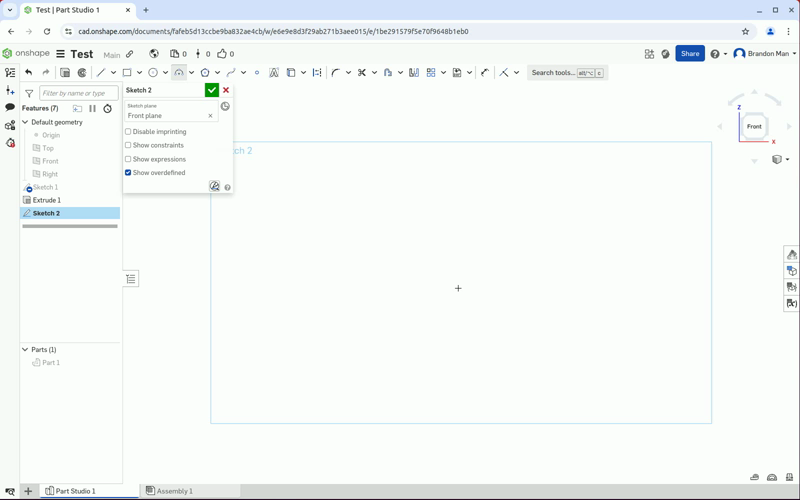
mouse_move(458, 276)
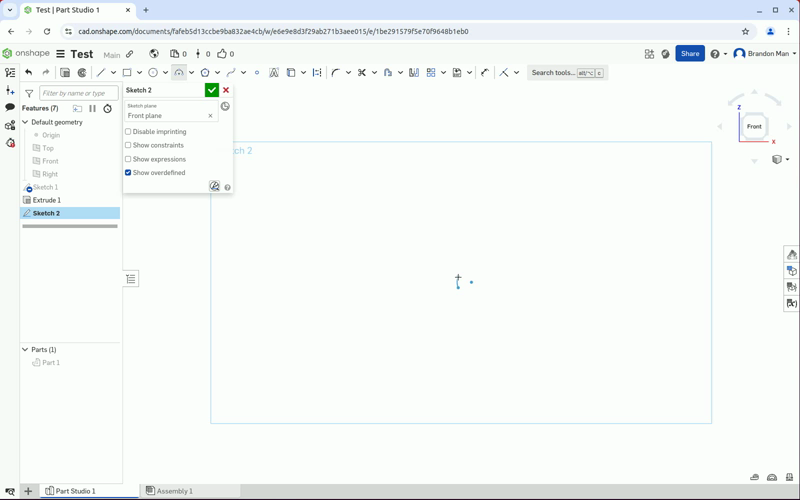
click(458, 276)
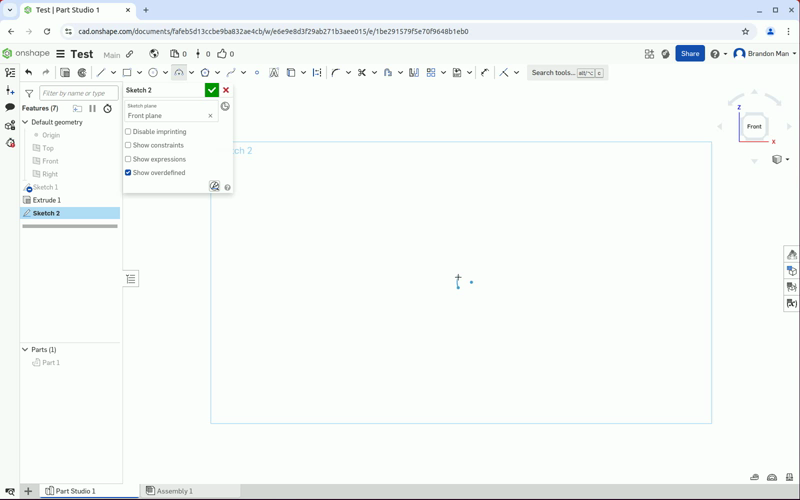
mouse_move(467, 282)
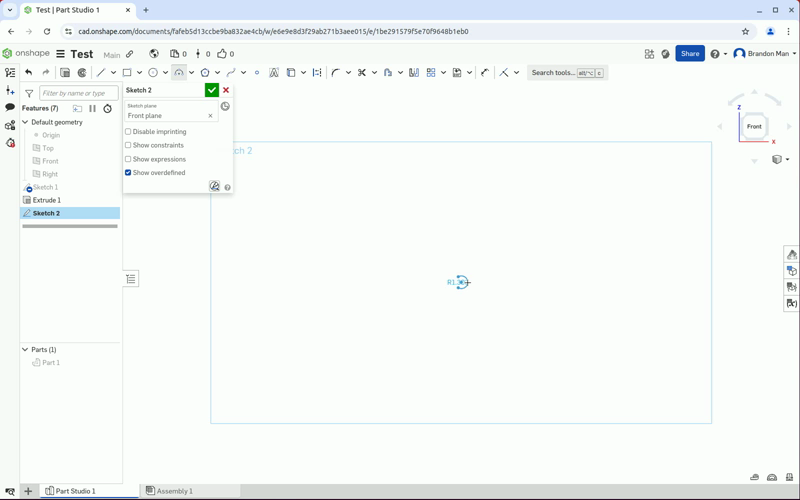
click(467, 282)
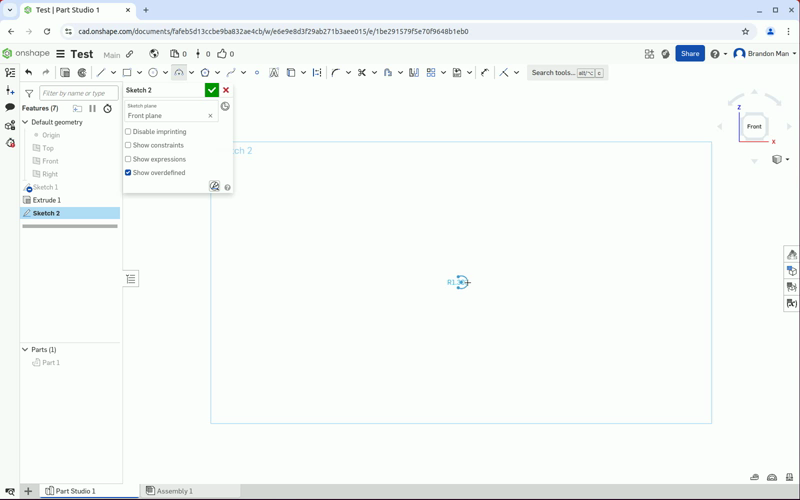
key_up(shift)
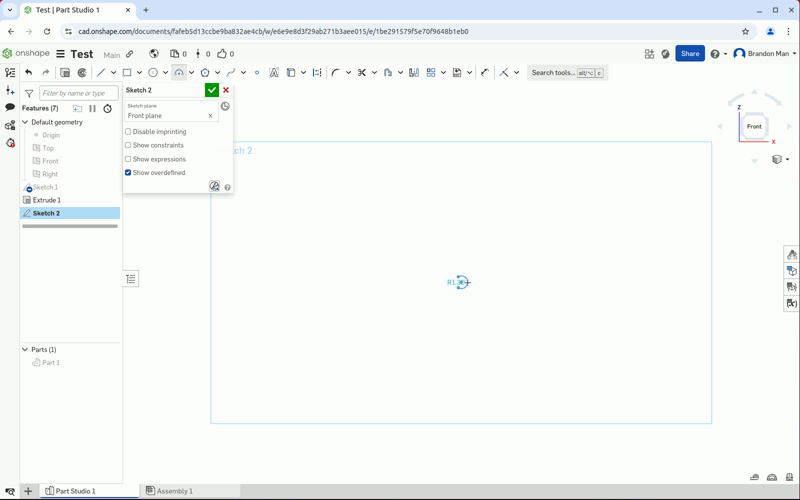
key(esc)
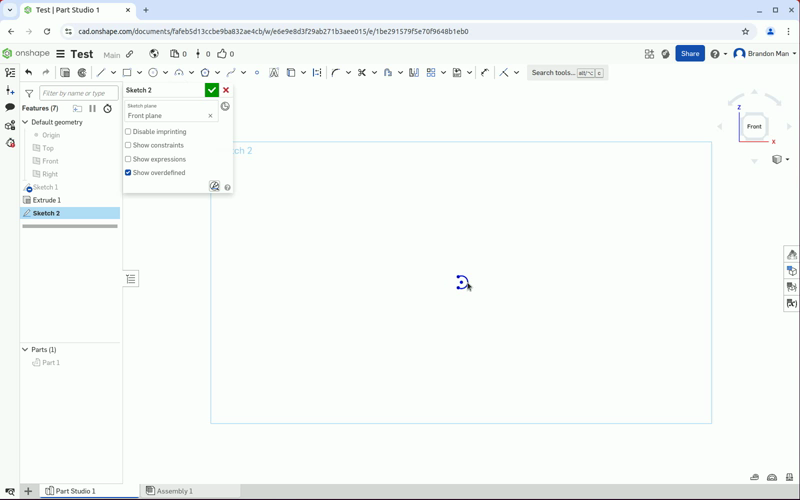
key(l)
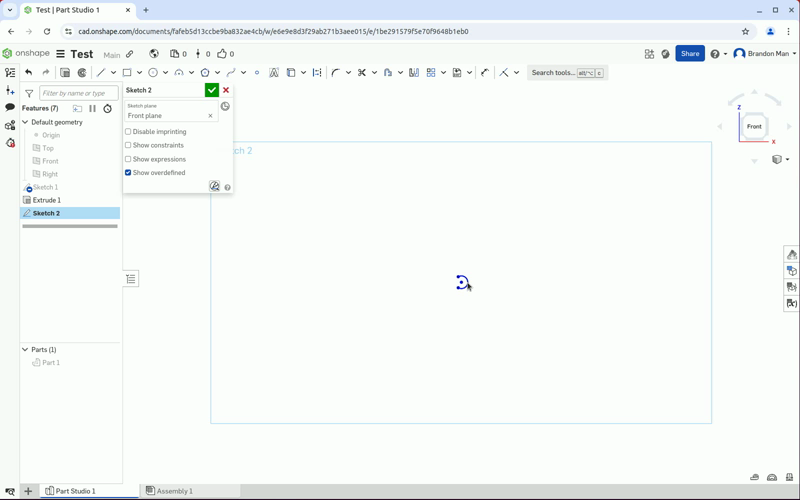
mouse_move(458, 276)
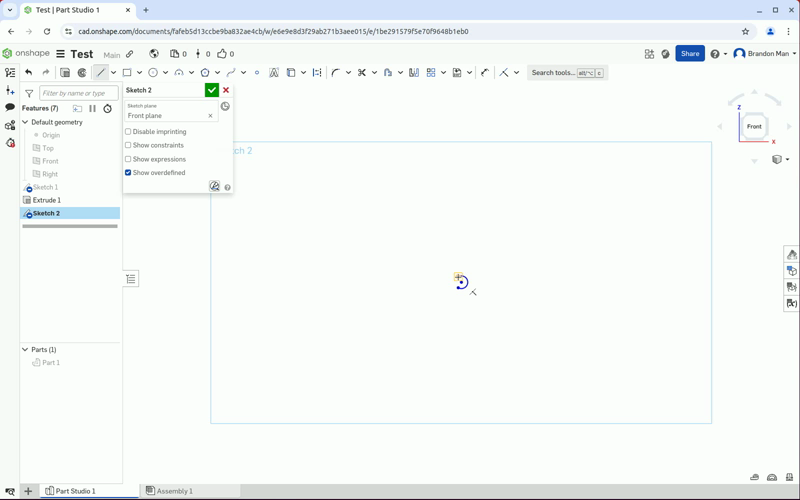
click(458, 276)
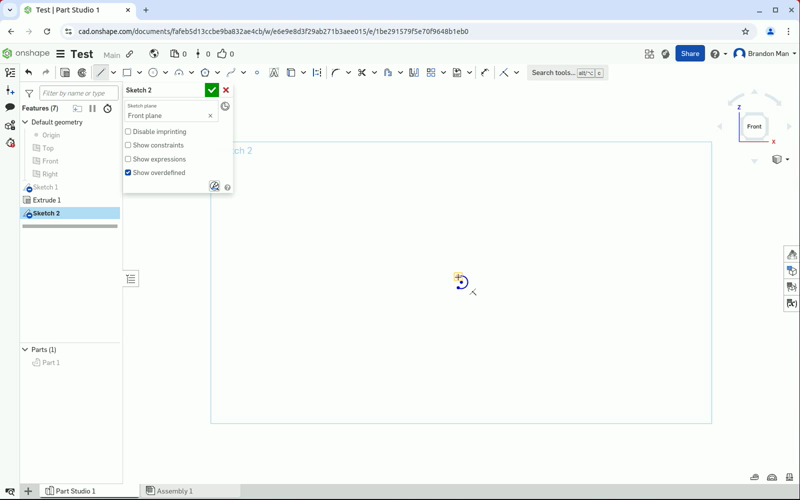
mouse_move(488, 276)
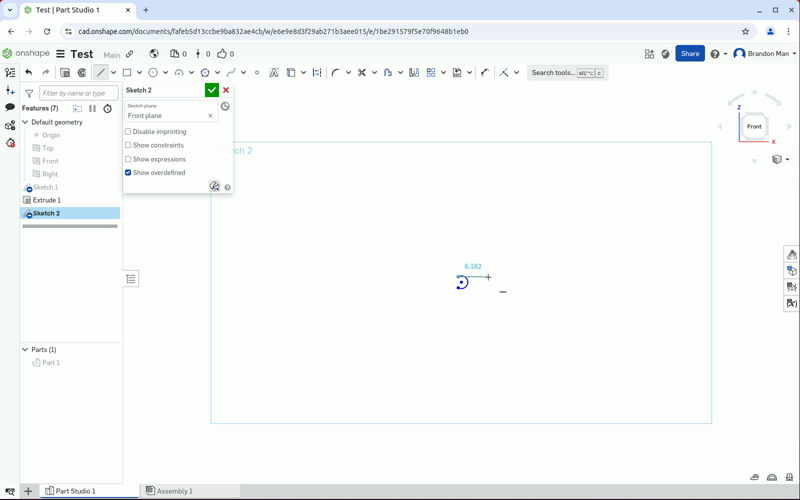
key_down(shift)
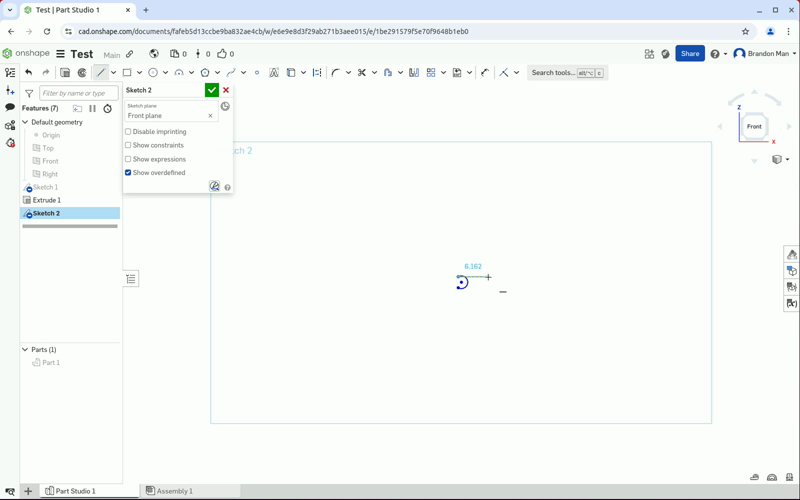
mouse_move(458, 287)
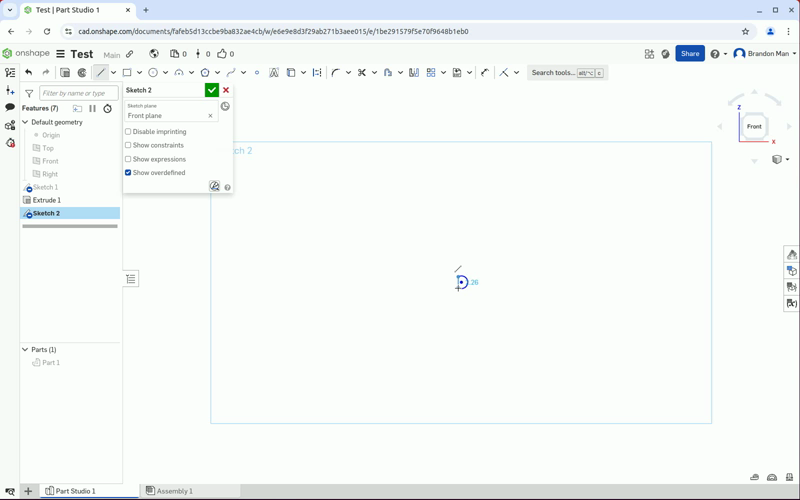
key_up(shift)
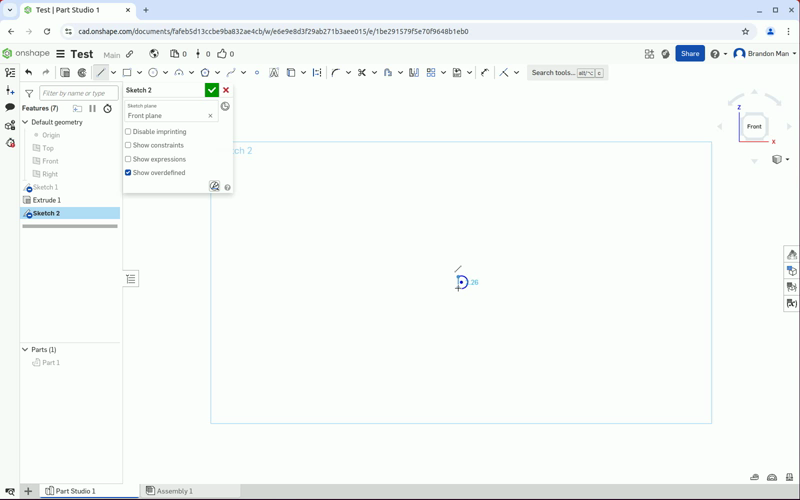
click(458, 287)
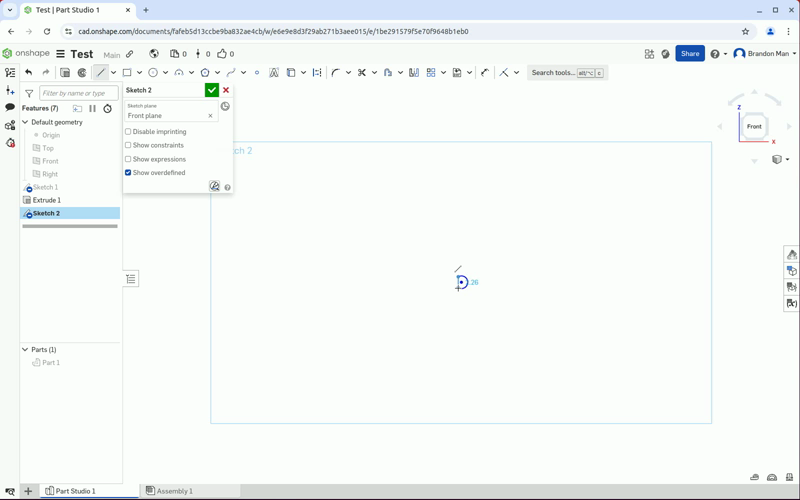
key(esc)
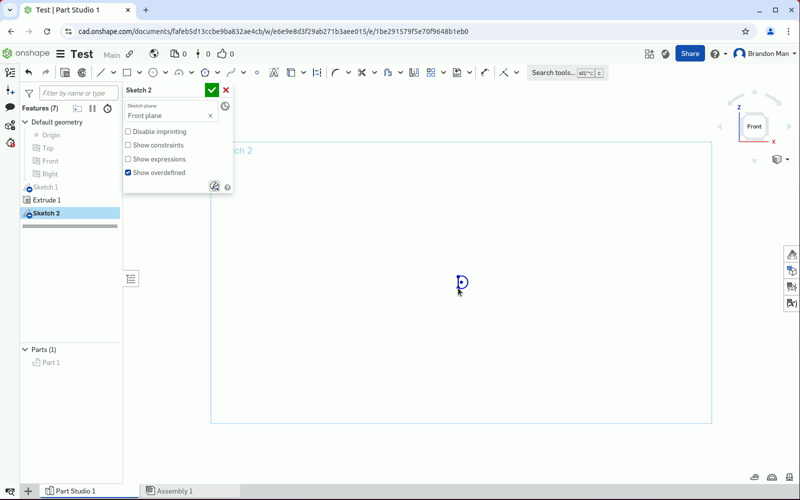
key(c)
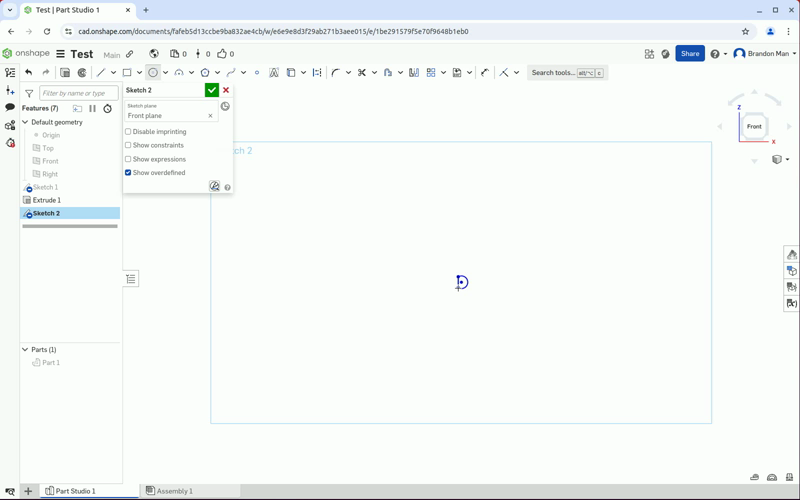
key_down(shift)
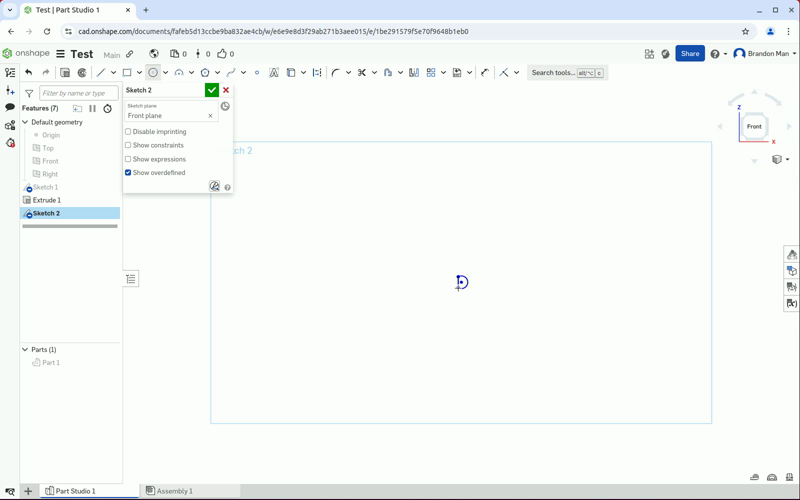
mouse_move(462, 282)
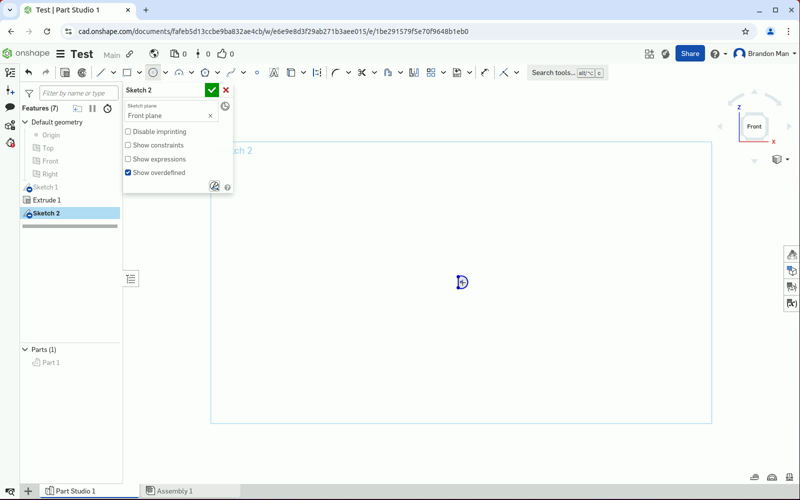
scroll(6)
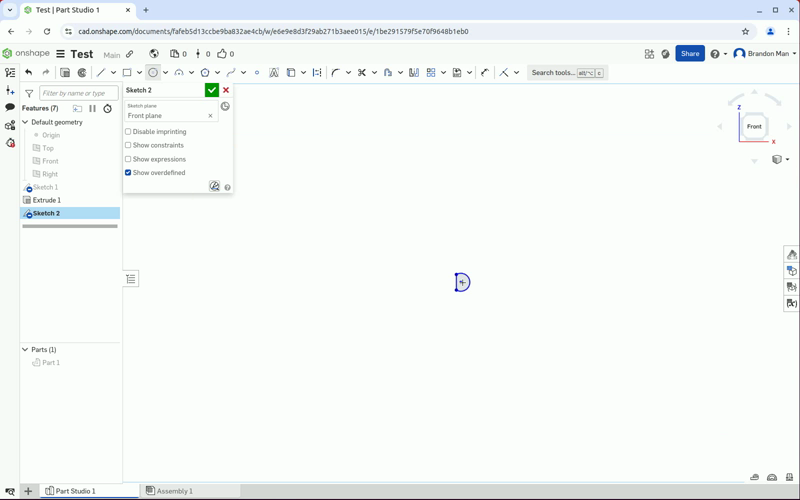
scroll(6)
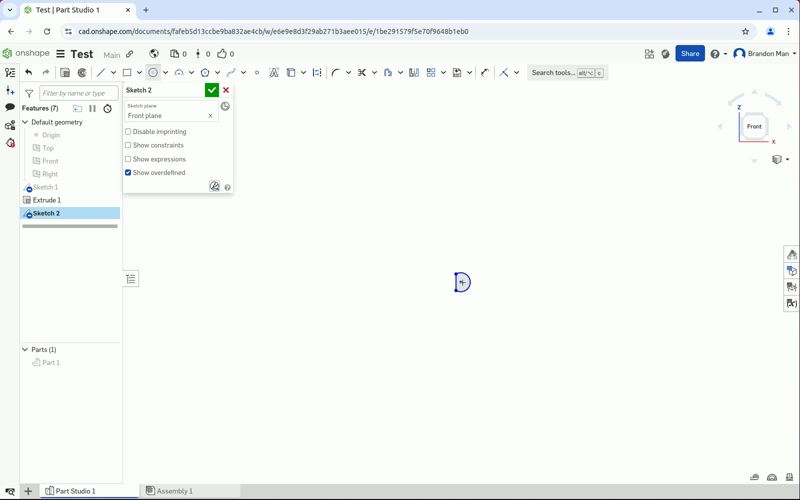
scroll(6)
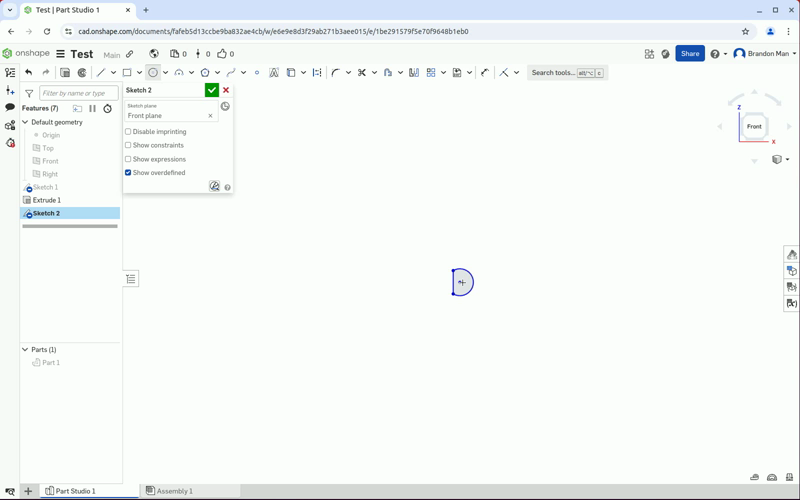
scroll(6)
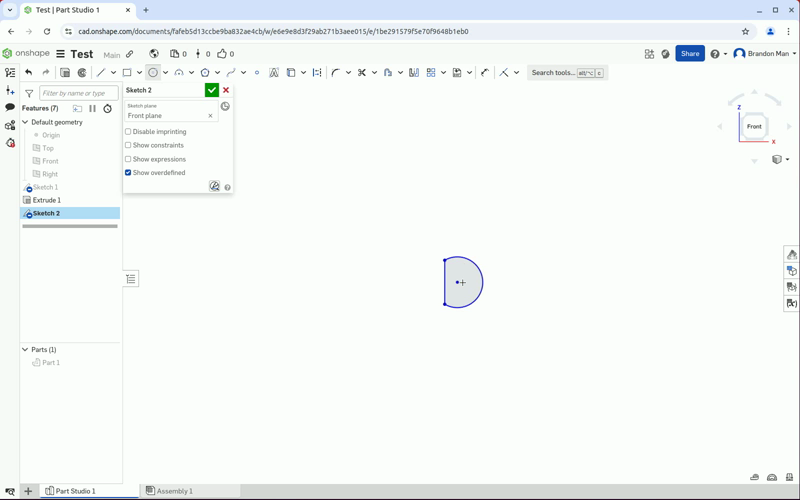
scroll(6)
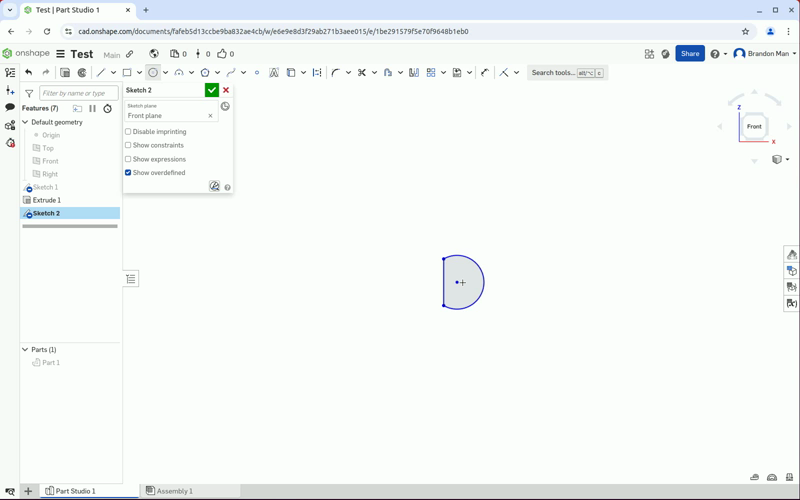
scroll(6)
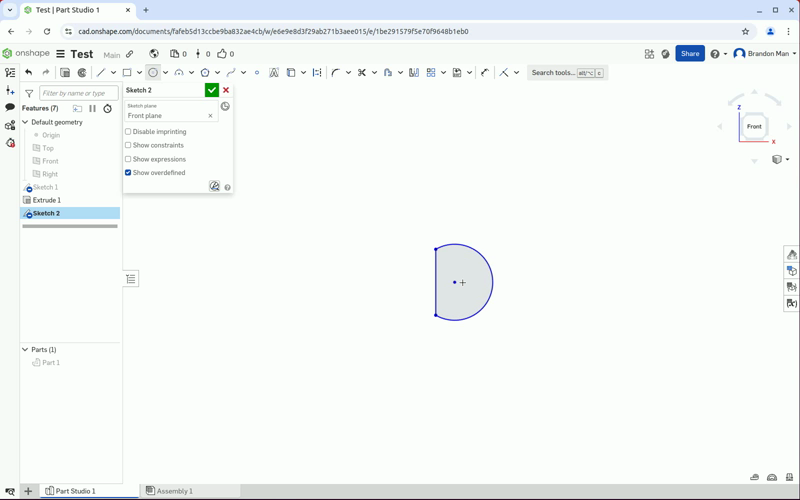
scroll(6)
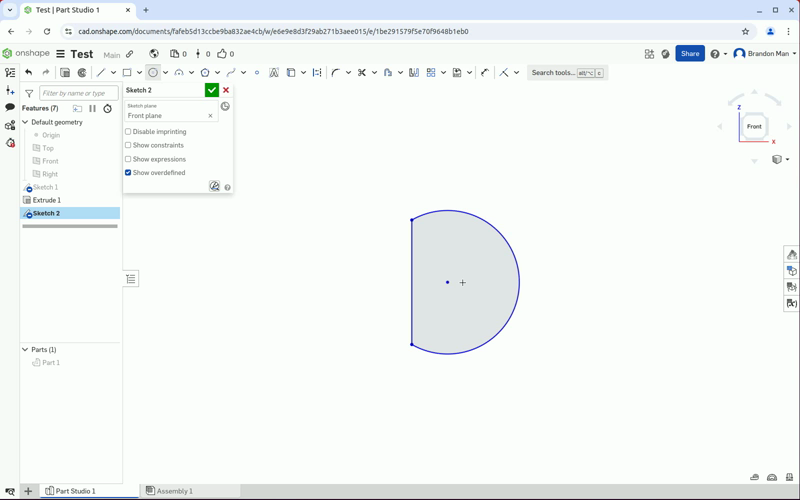
click(462, 282)
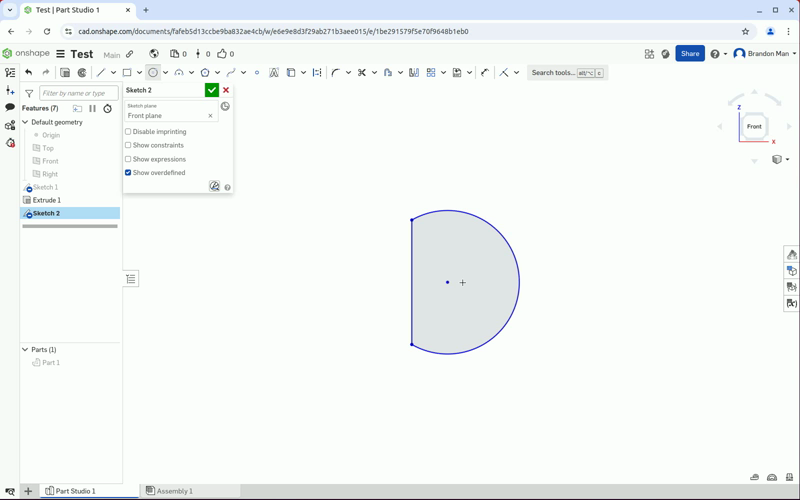
scroll(-6)
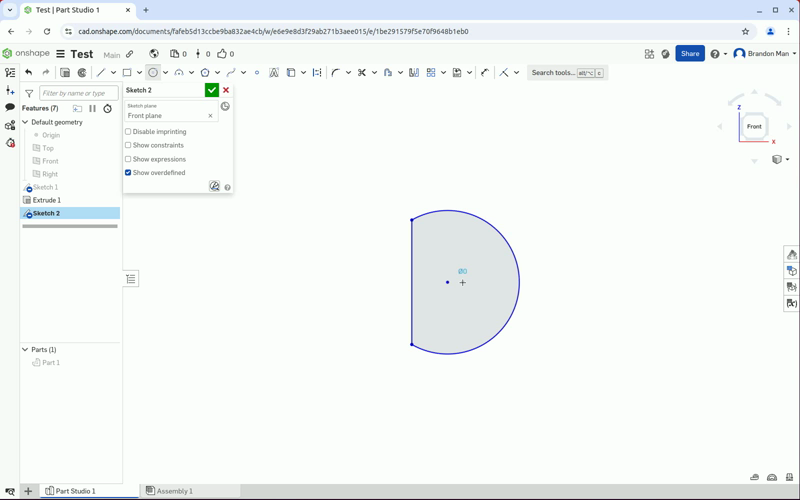
scroll(-6)
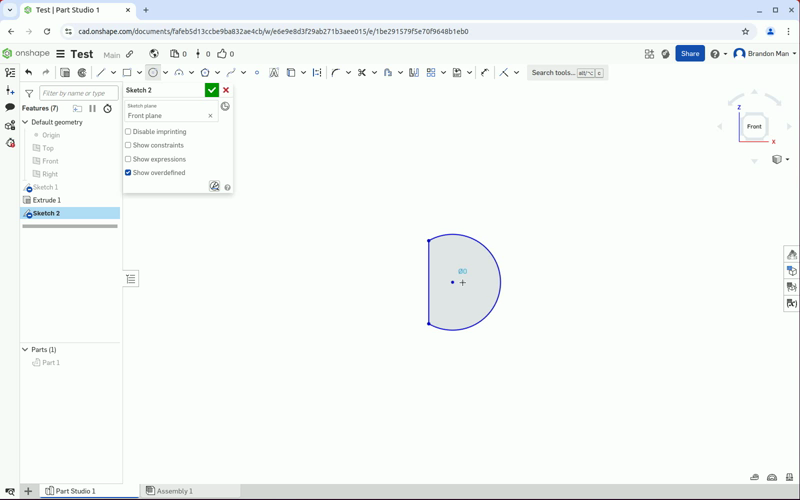
scroll(-6)
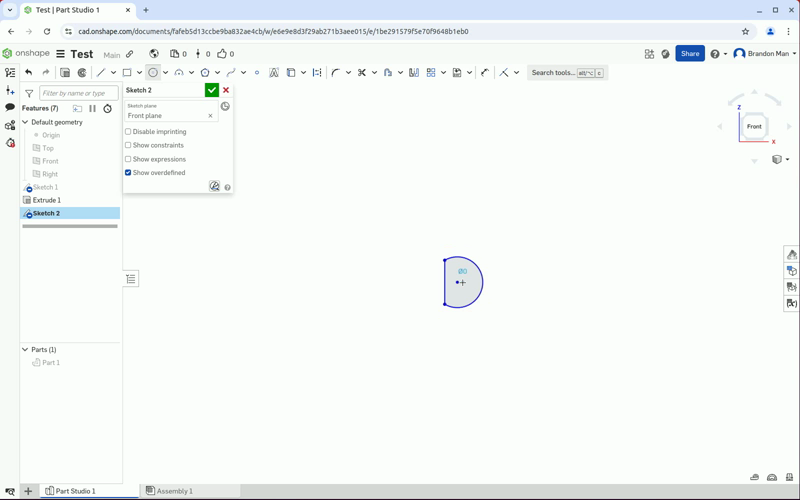
scroll(-6)
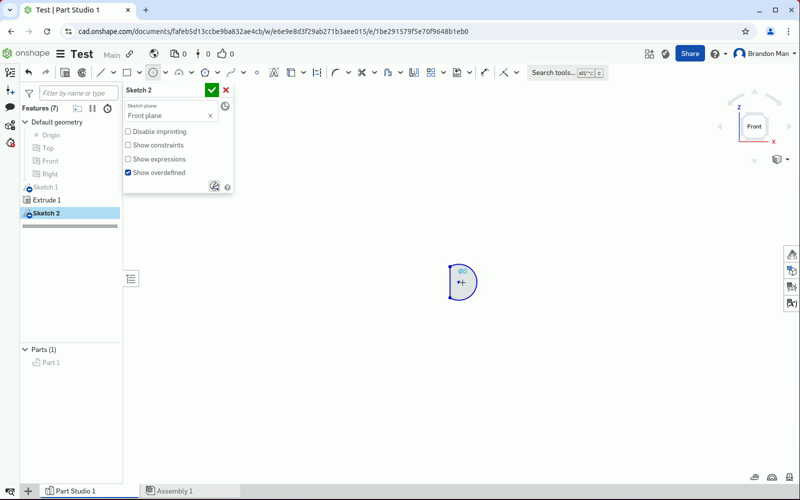
scroll(-6)
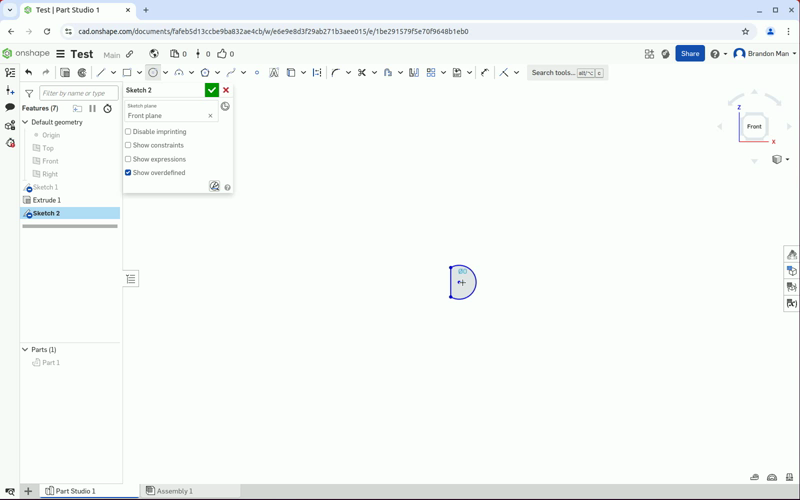
scroll(-6)
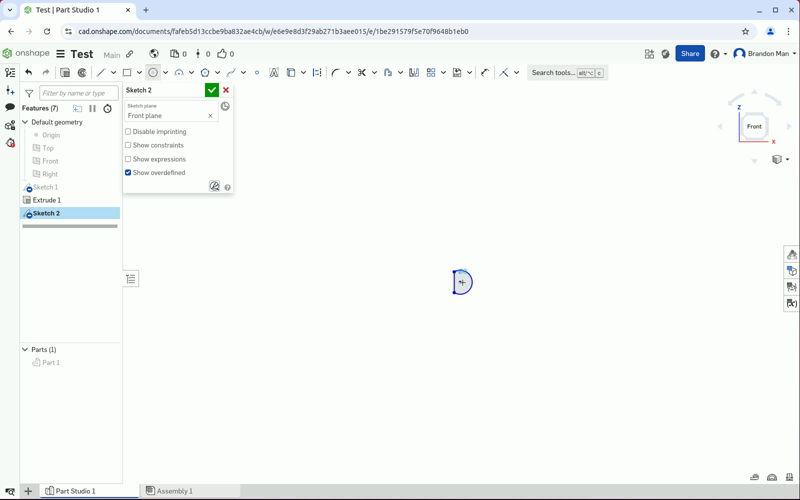
scroll(-6)
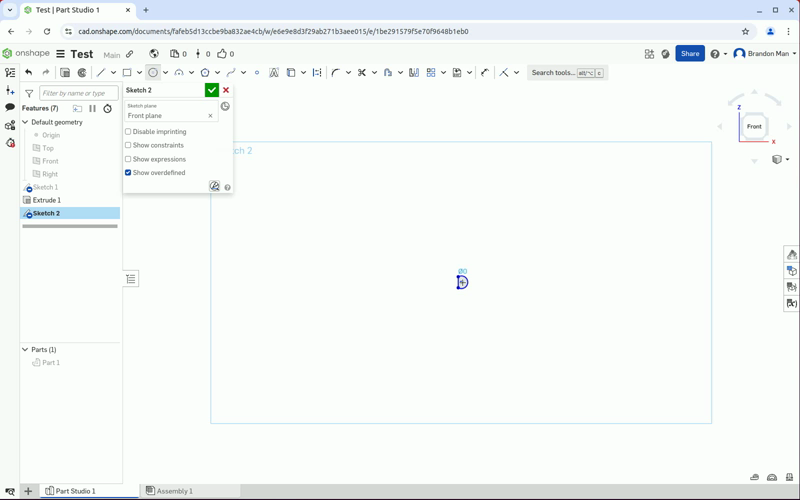
key_up(shift)
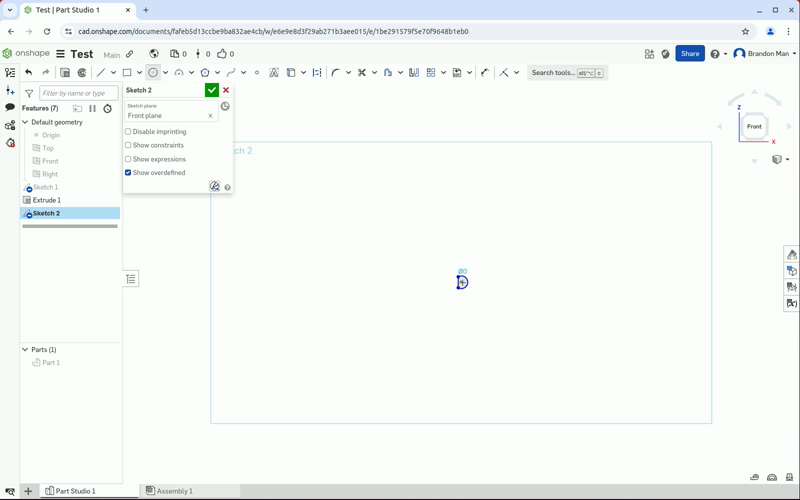
mouse_move(466, 282)
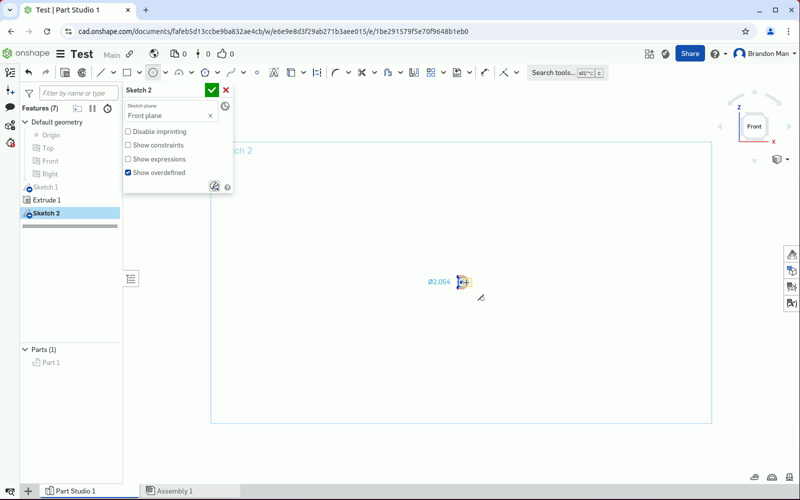
scroll(6)
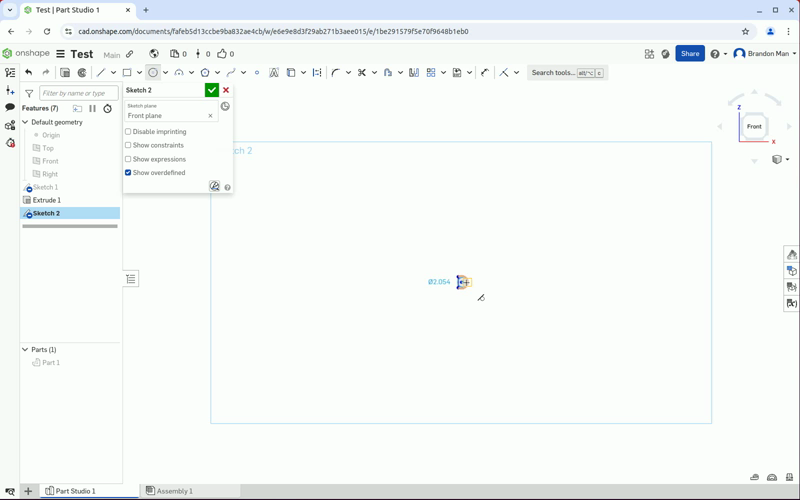
scroll(6)
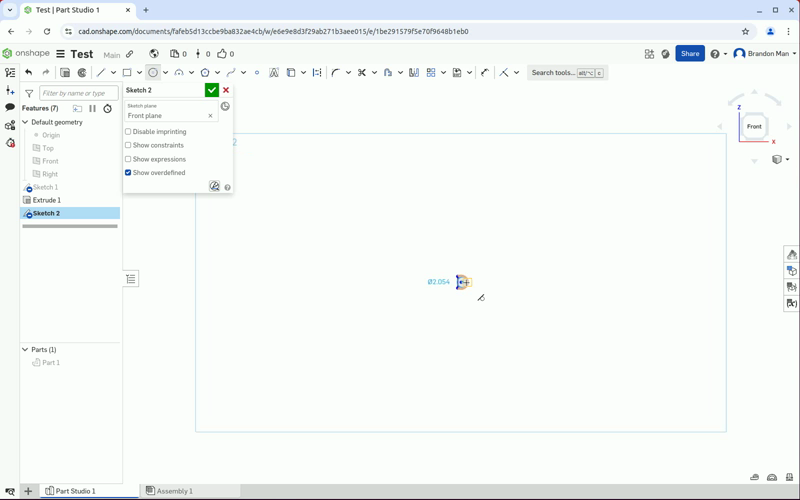
scroll(6)
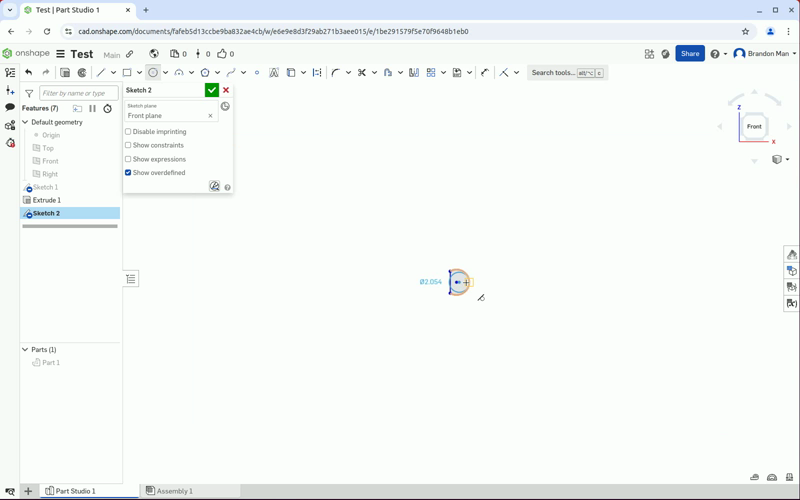
scroll(6)
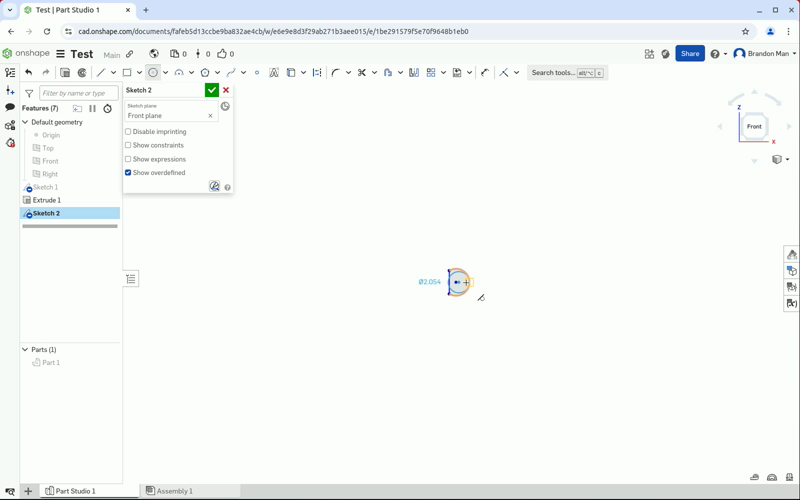
scroll(6)
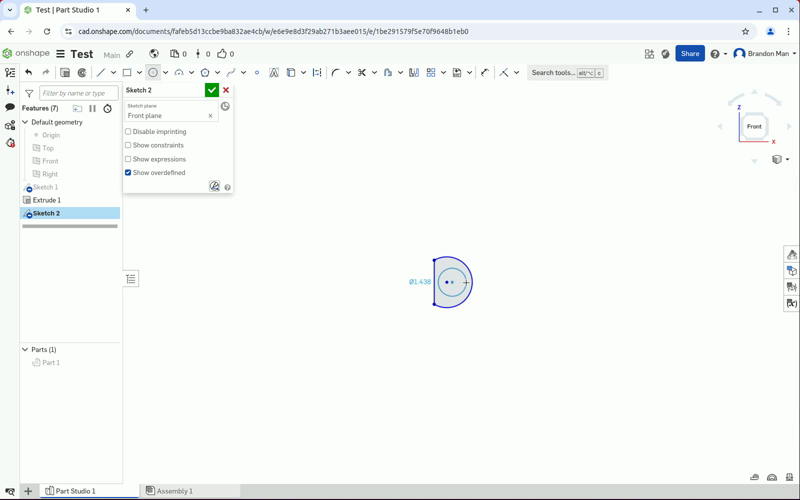
scroll(6)
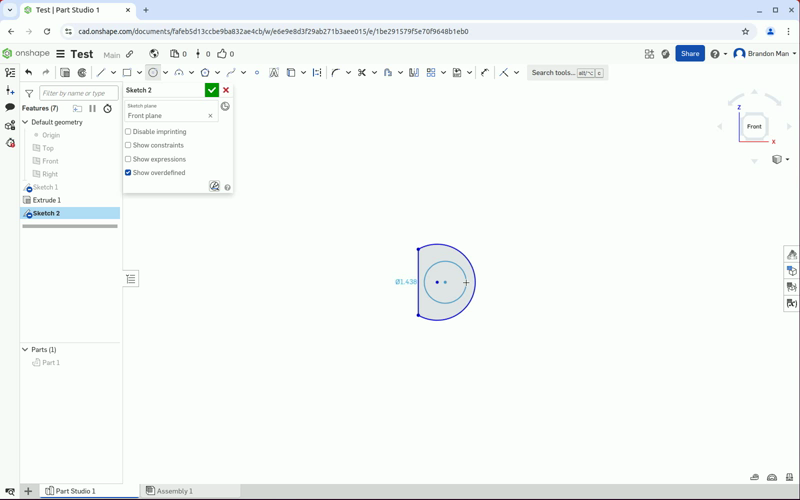
scroll(6)
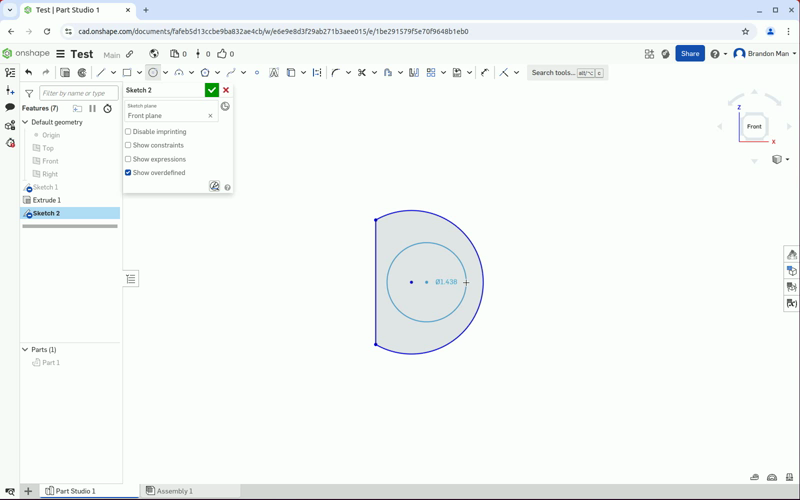
click(466, 282)
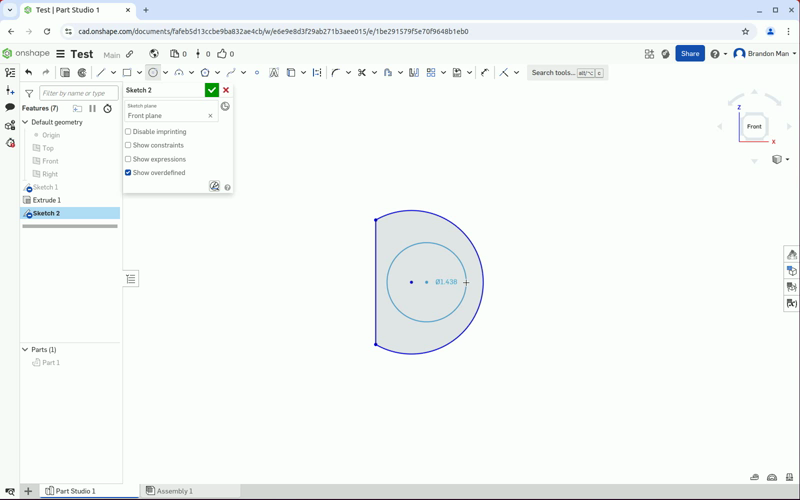
scroll(-6)
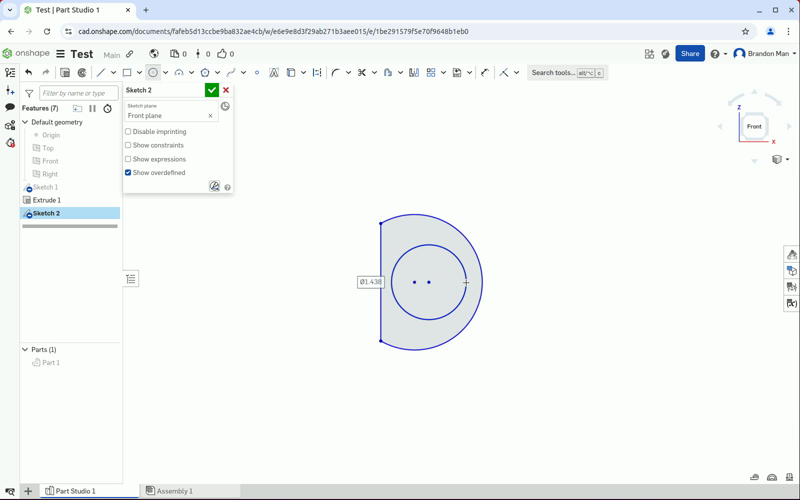
scroll(-6)
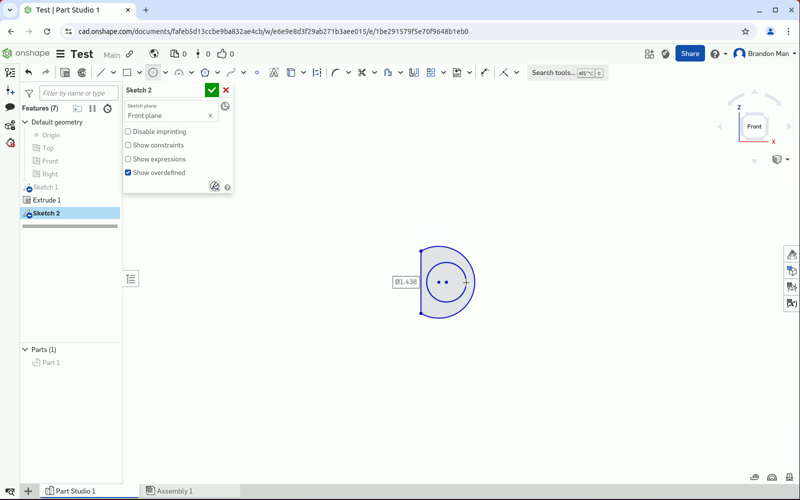
scroll(-6)
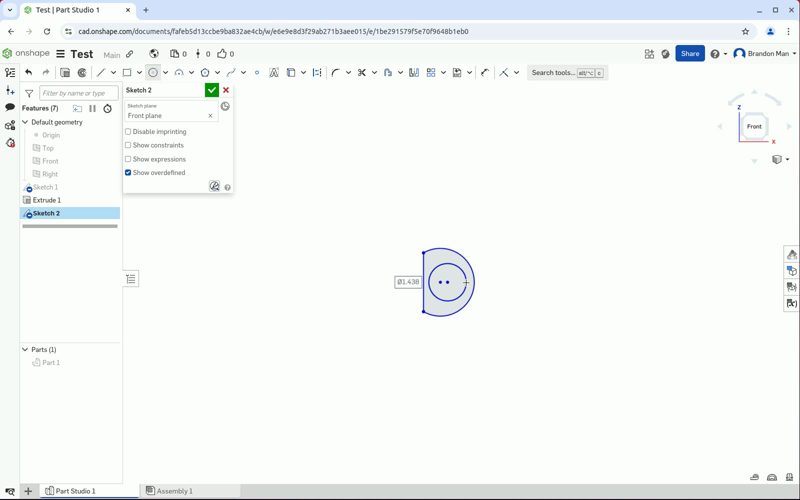
scroll(-6)
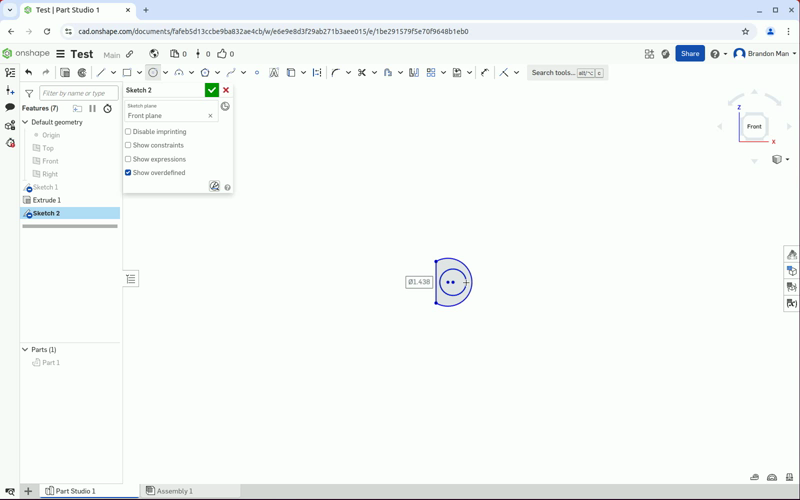
scroll(-6)
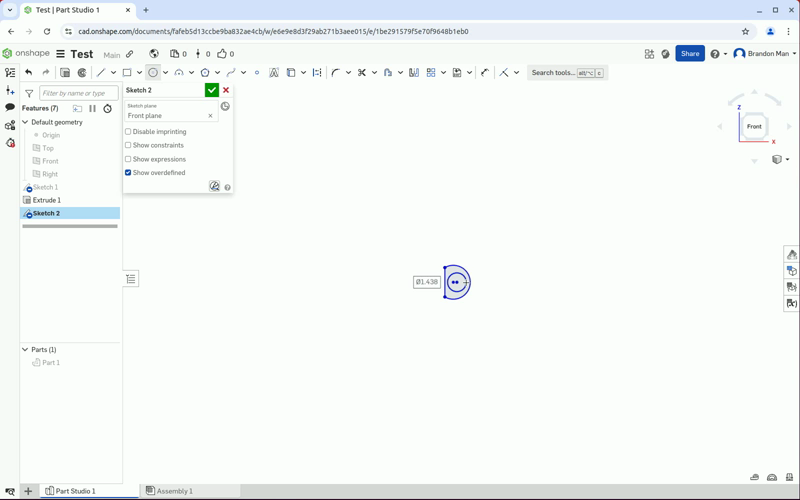
scroll(-6)
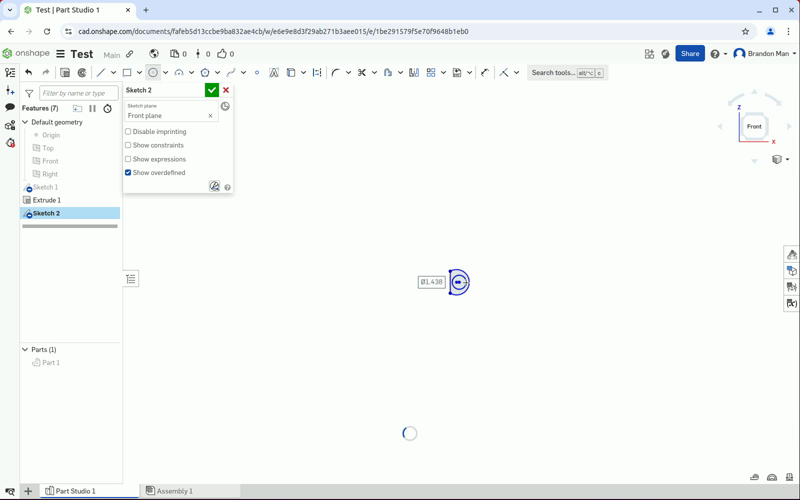
scroll(-6)
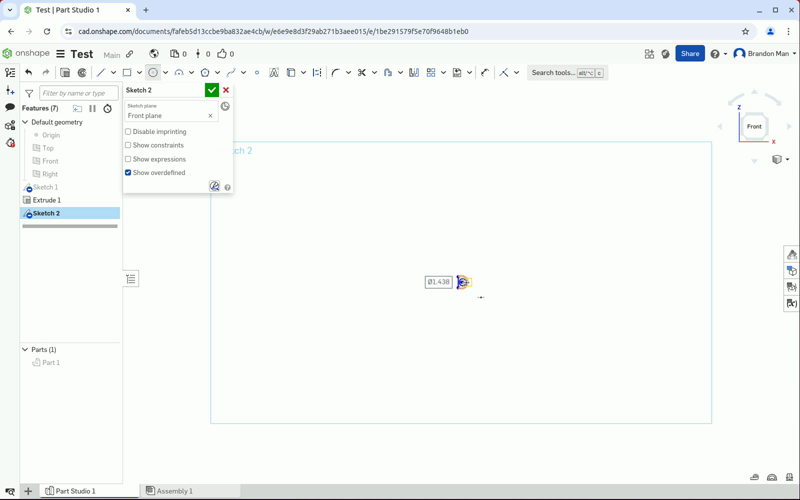
key(esc)
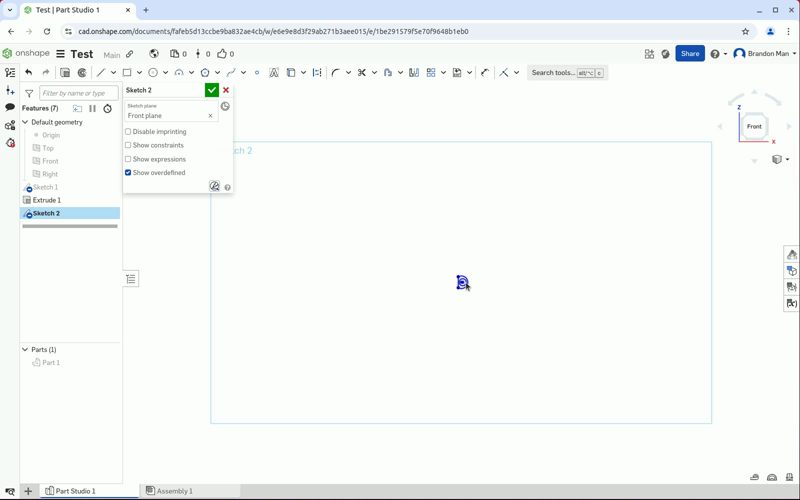
mouse_move(467, 283)
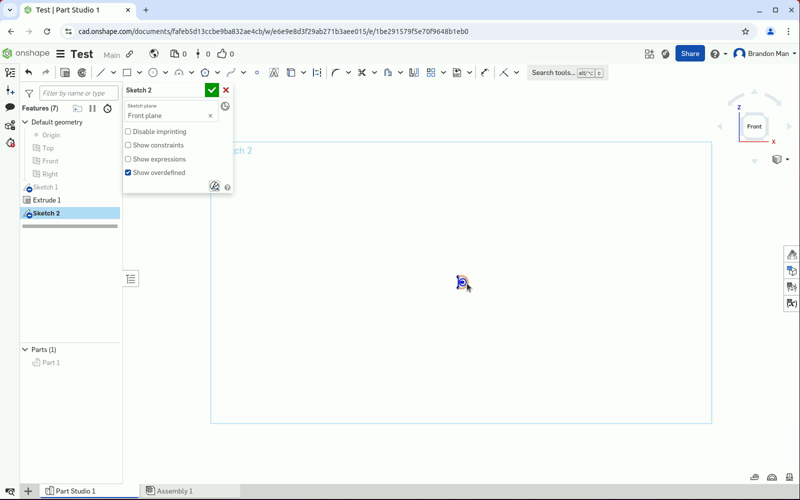
scroll(6)
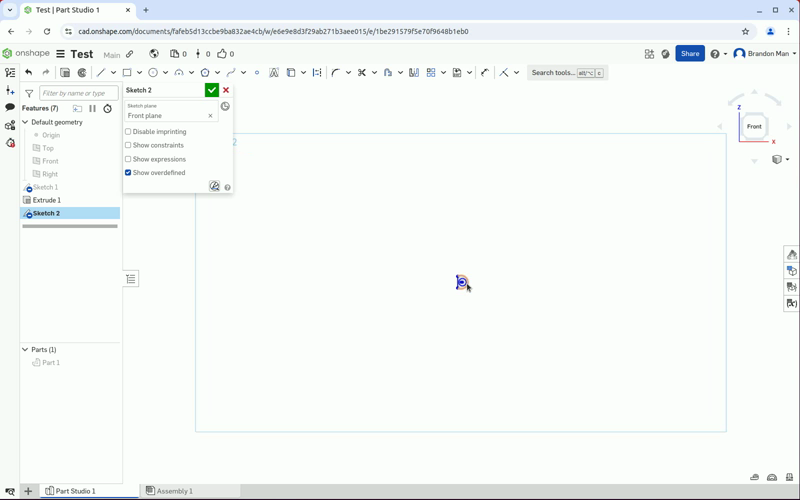
scroll(6)
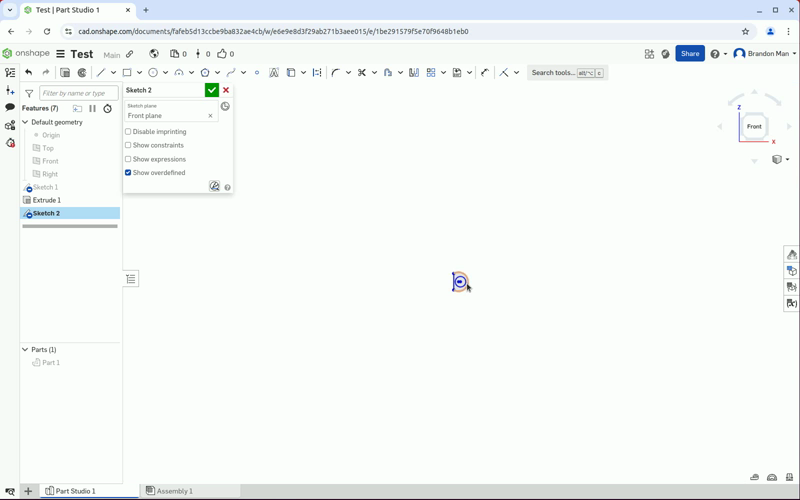
scroll(6)
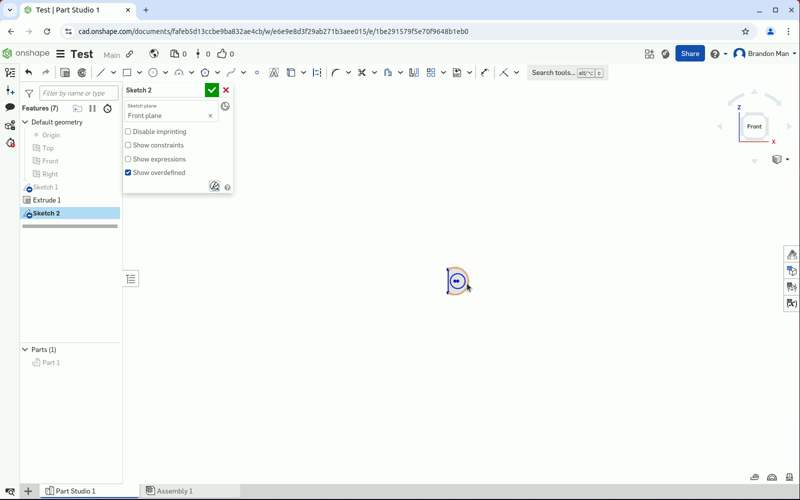
scroll(6)
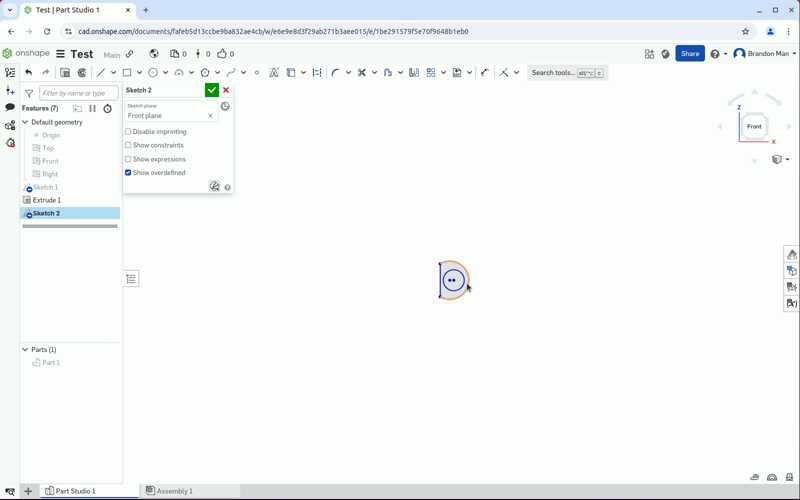
scroll(6)
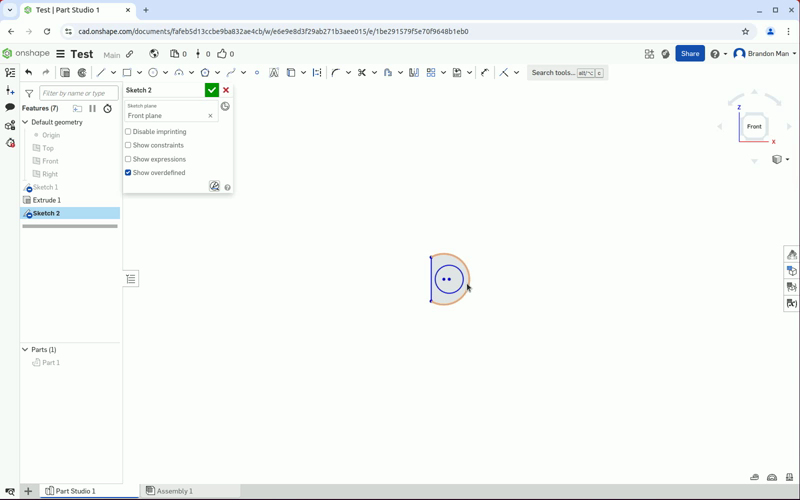
scroll(6)
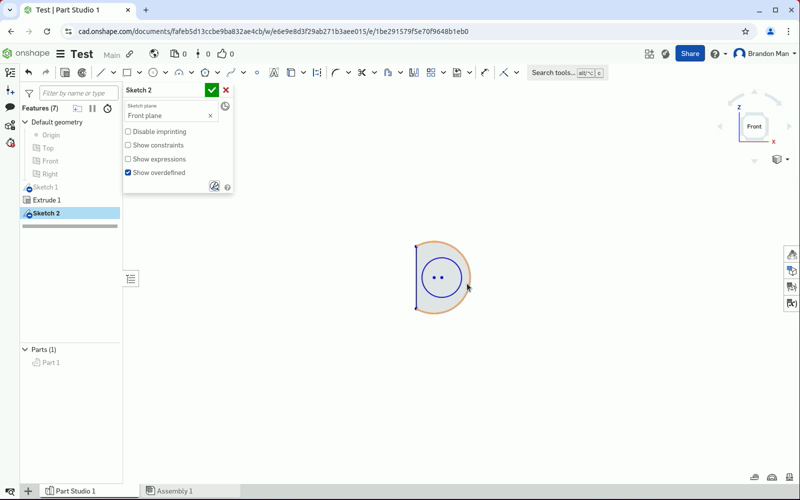
scroll(6)
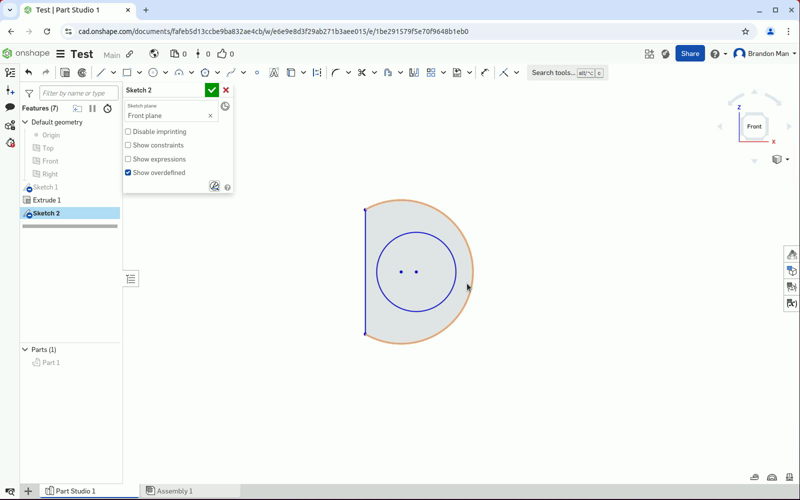
click(467, 283)
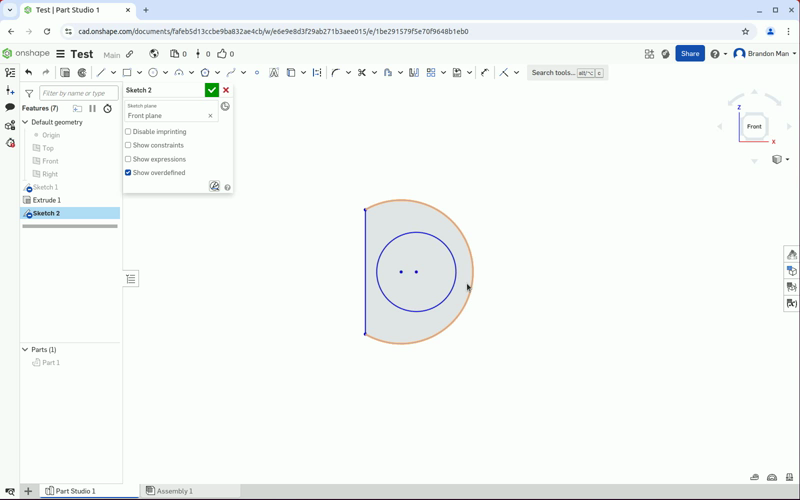
scroll(-6)
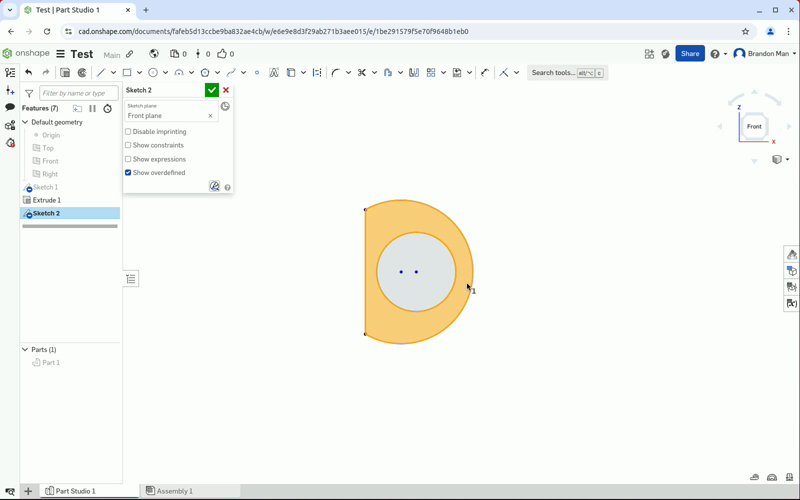
scroll(-6)
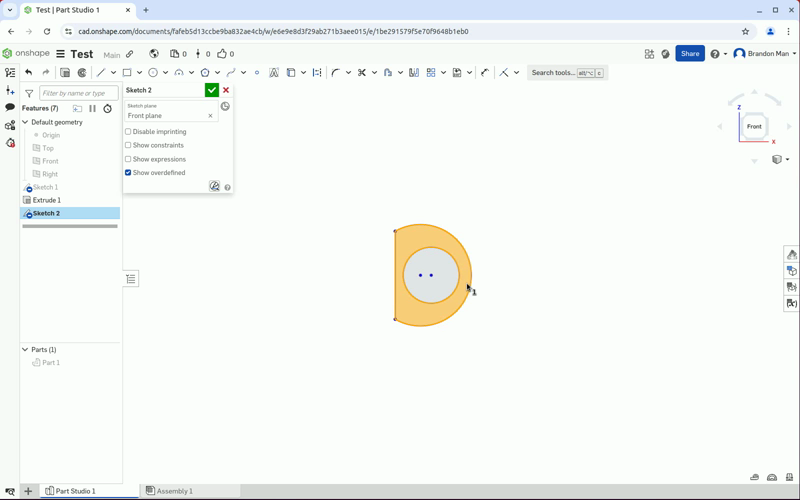
scroll(-6)
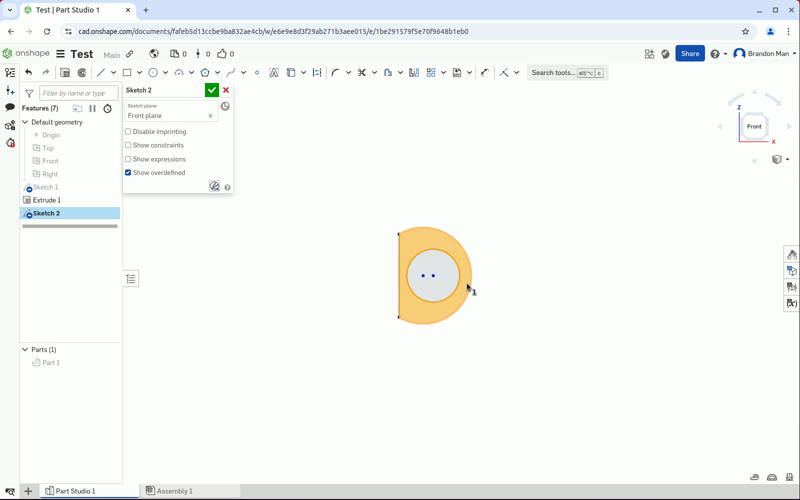
scroll(-6)
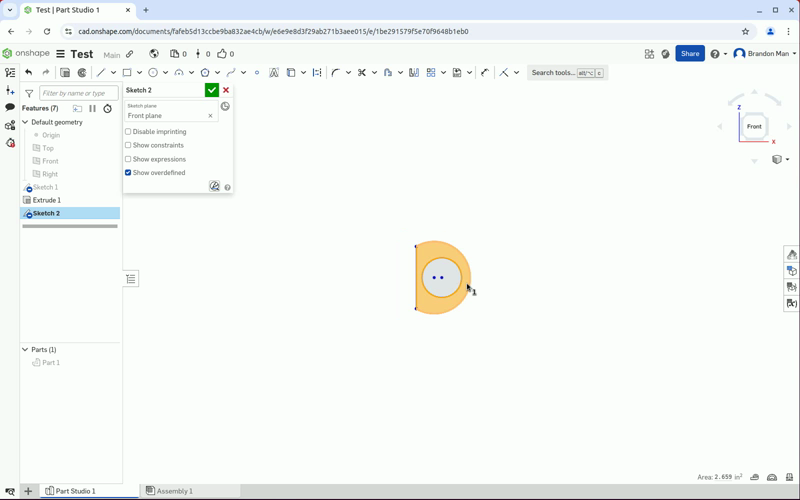
scroll(-6)
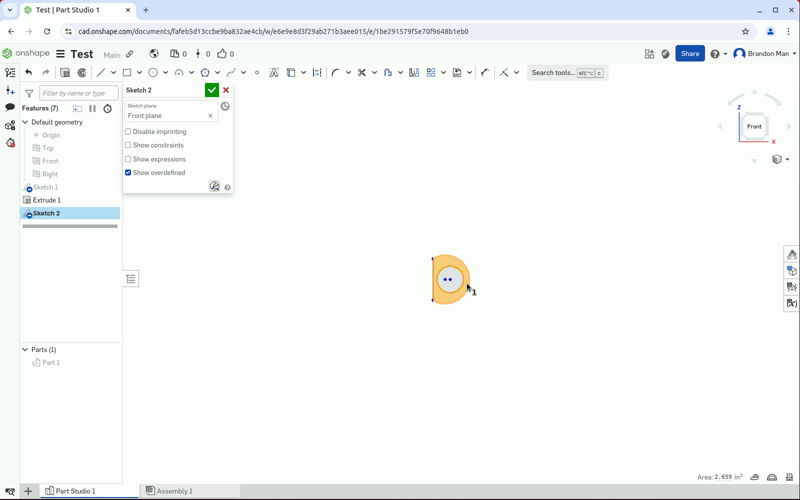
scroll(-6)
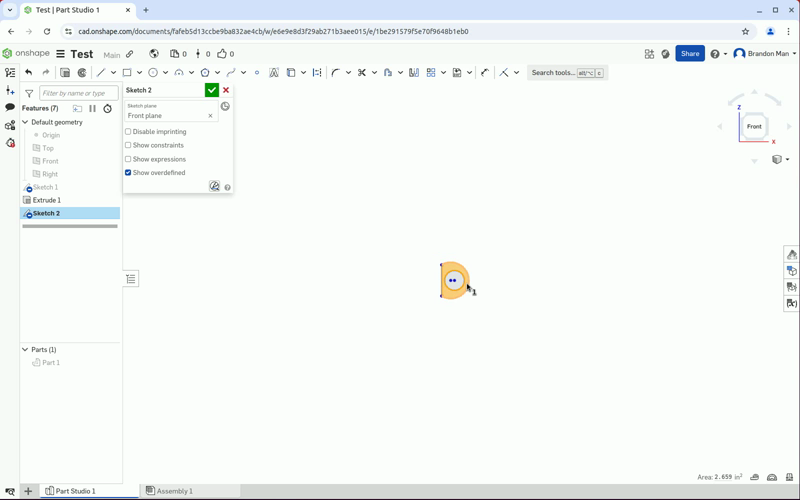
scroll(-6)
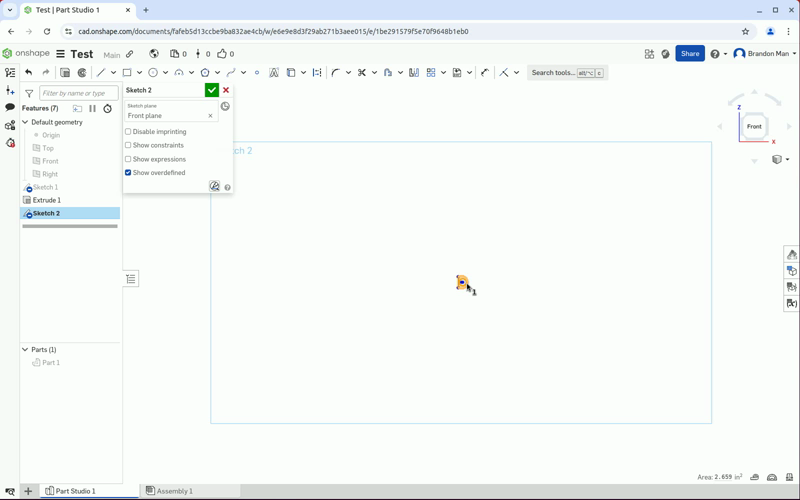
mouse_move(73, 352)
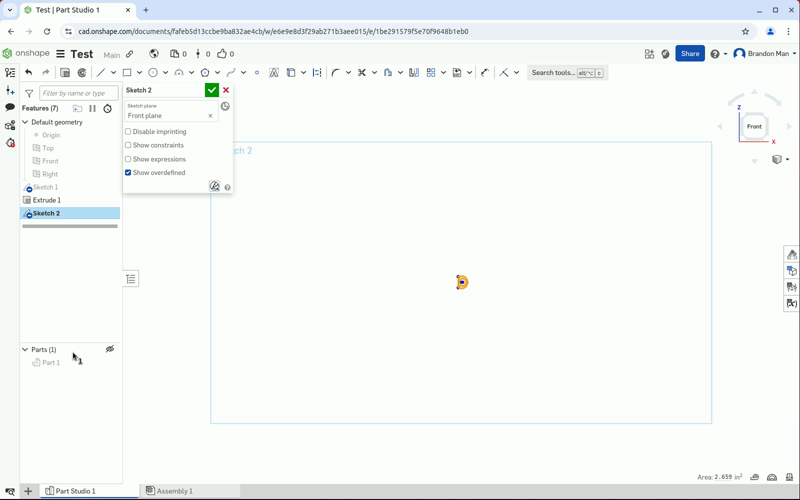
key(shift+y)
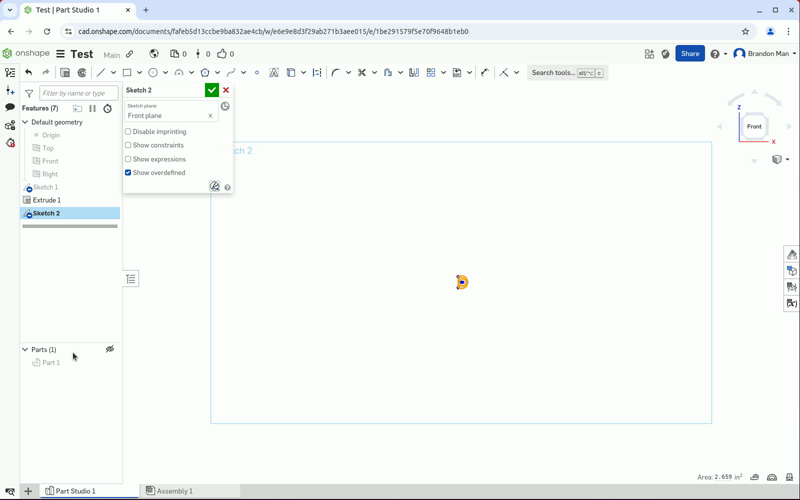
key(shift+e)
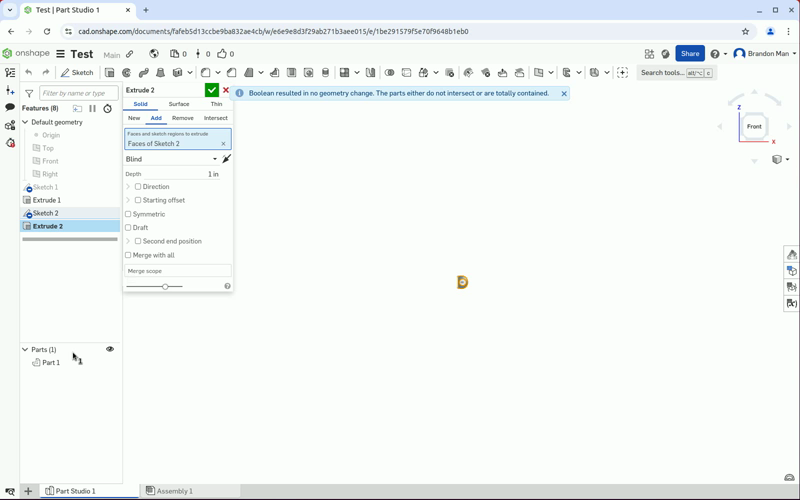
mouse_move(143, 106)
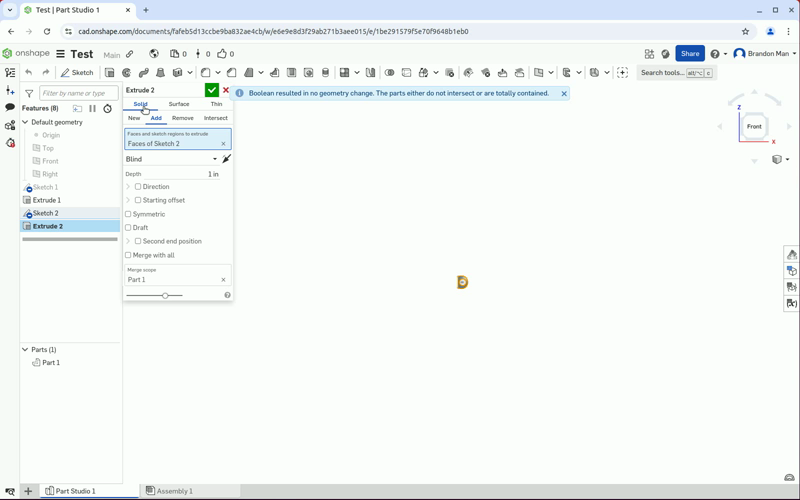
click(143, 106)
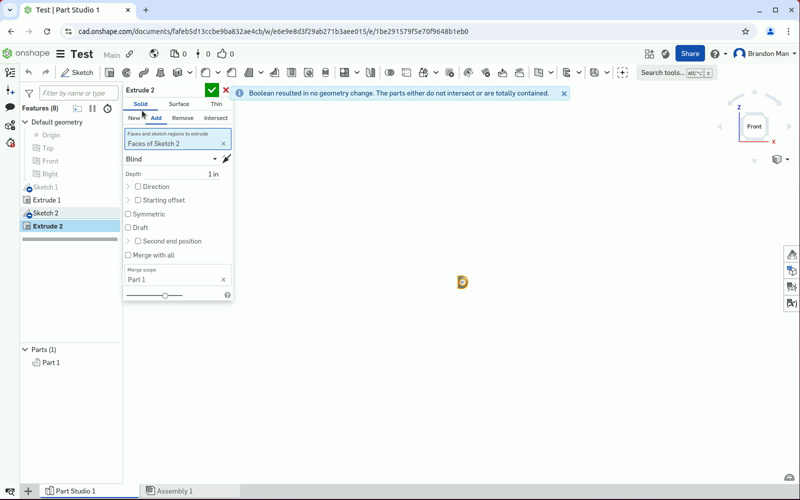
mouse_move(137, 120)
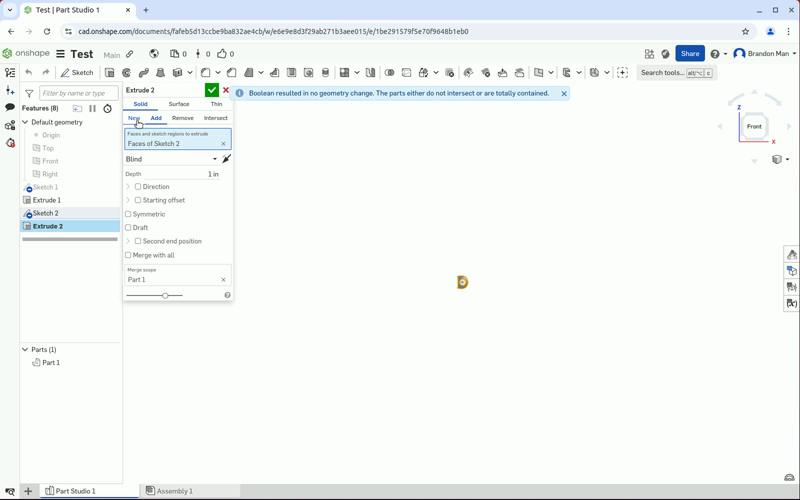
click(137, 120)
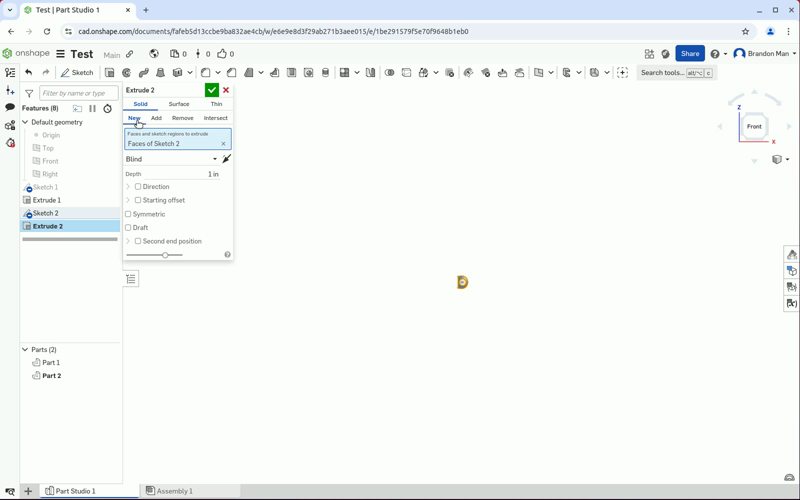
key(tab, 4)
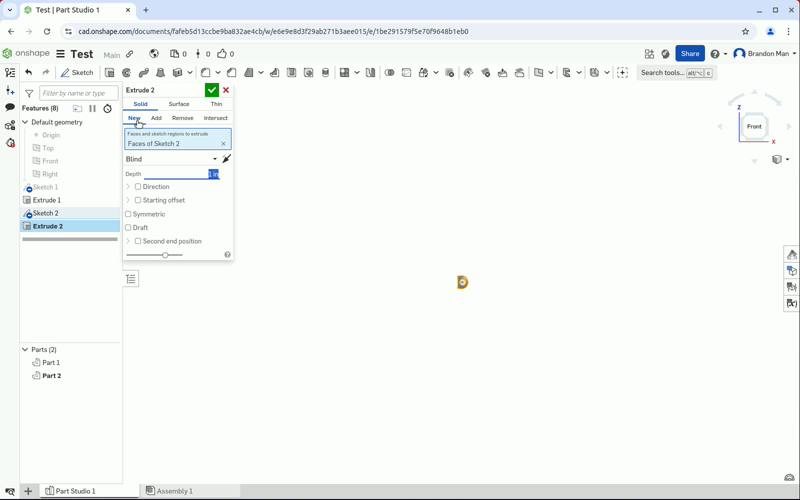
text(1.204)
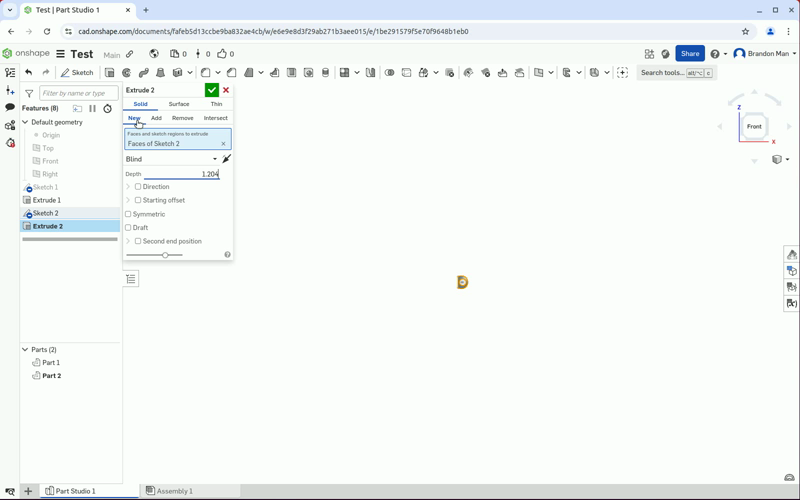
key(enter)
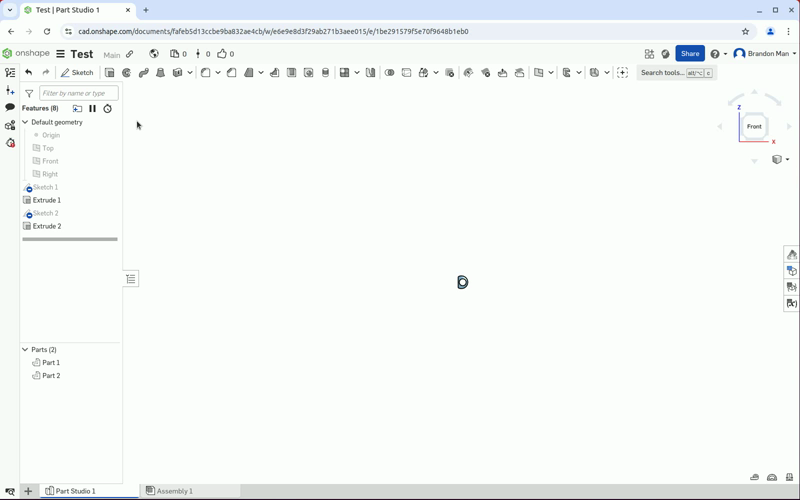
key(shift+h)
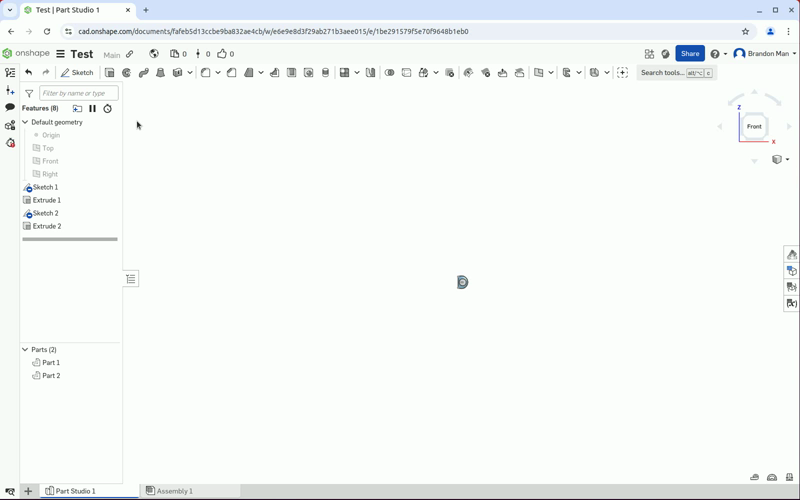
key(shift+h)
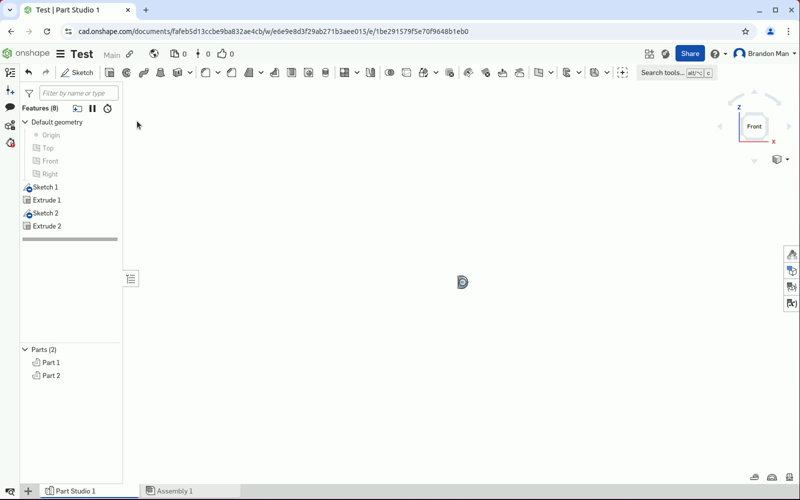
key(shift+7)
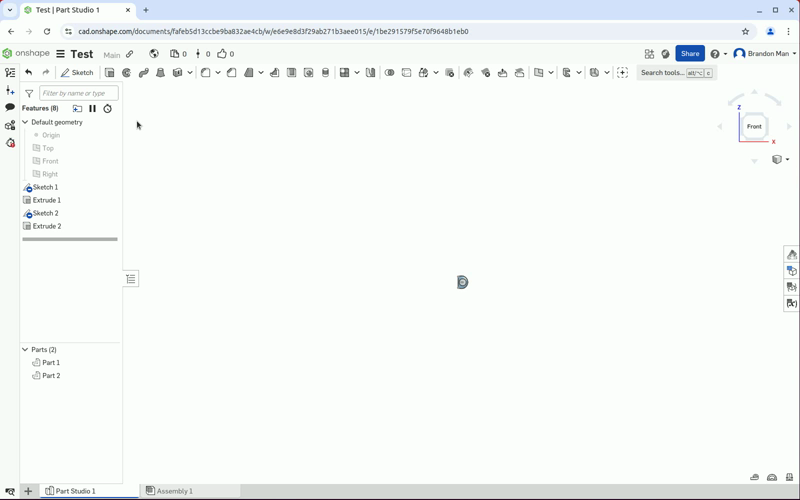
key(left, 2)
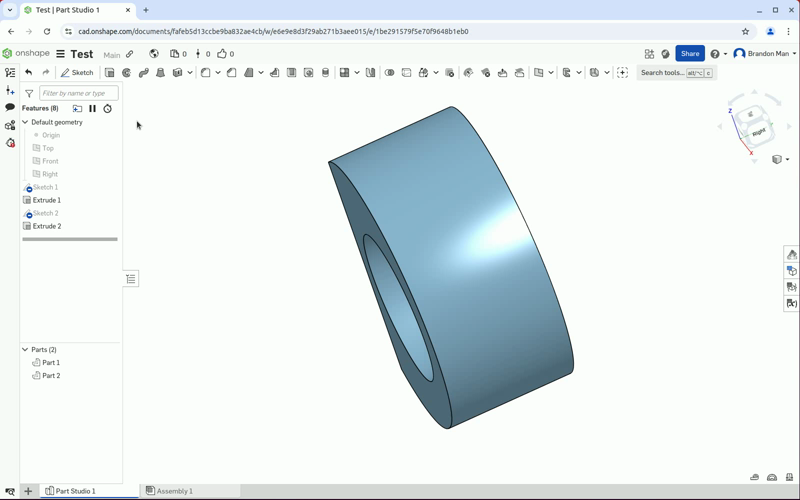
key(down, 2)
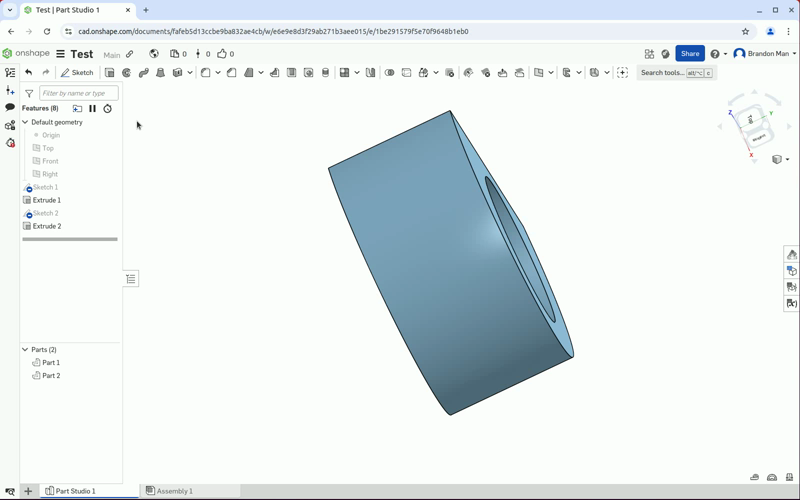
key(up, 2)
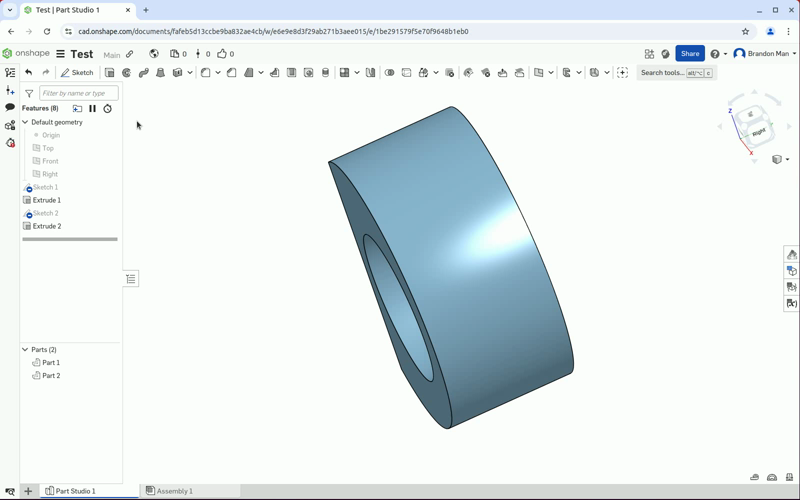
key(right, 2)
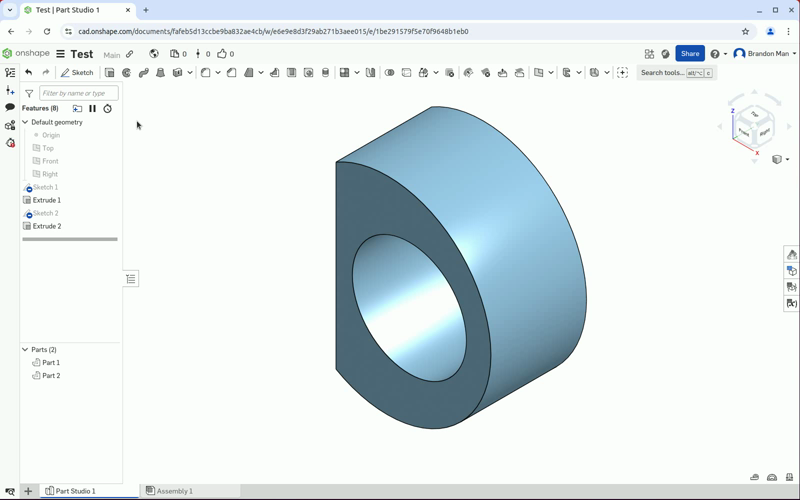
mouse_move(73, 189)
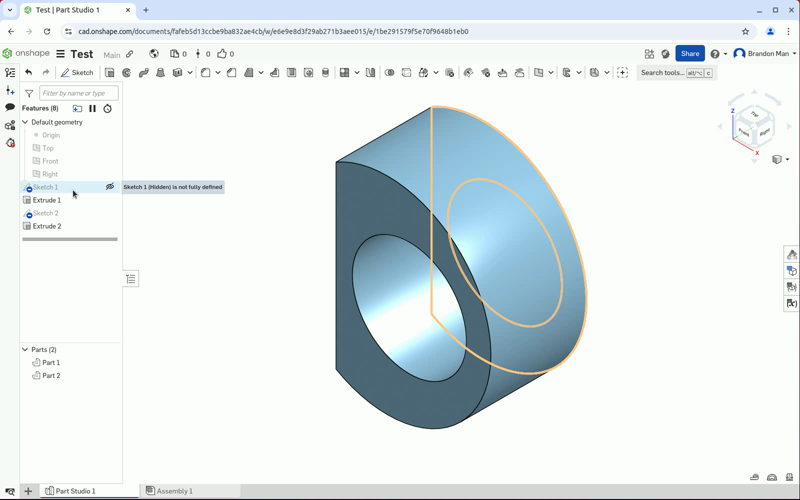
click(73, 189)